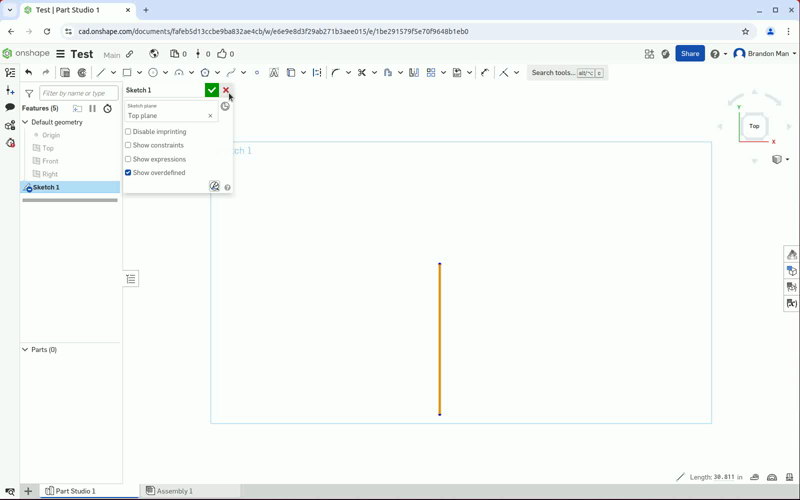
key(shift+h)
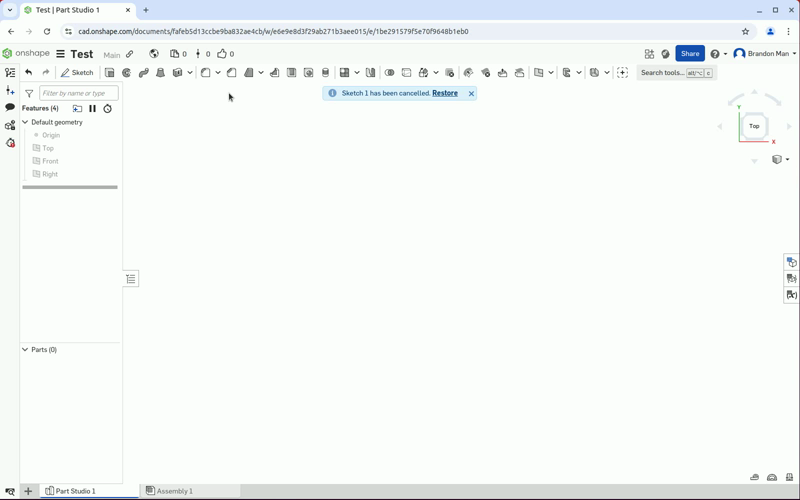
mouse_move(73, 352)
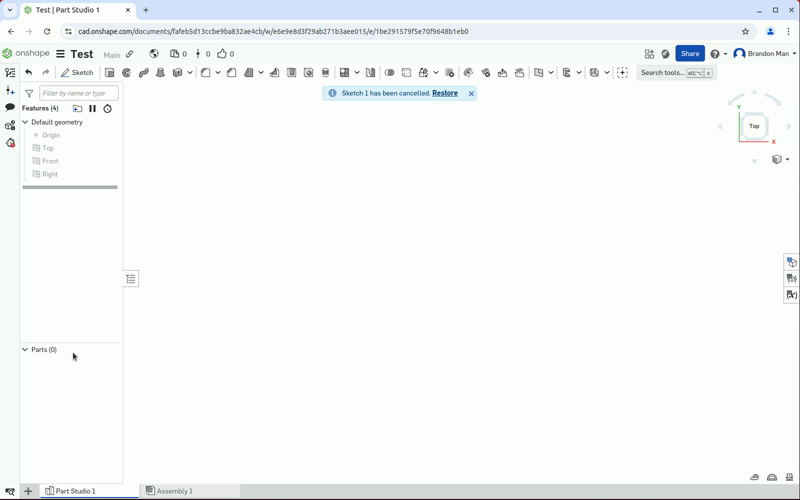
key(y)
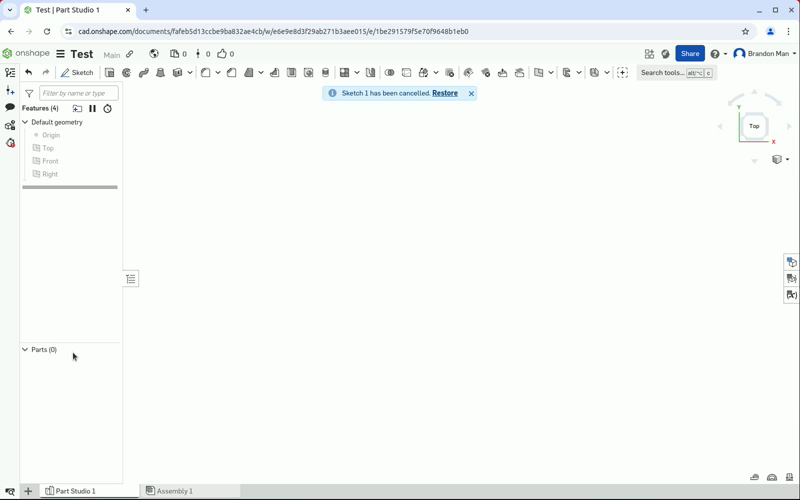
key(shift+p)
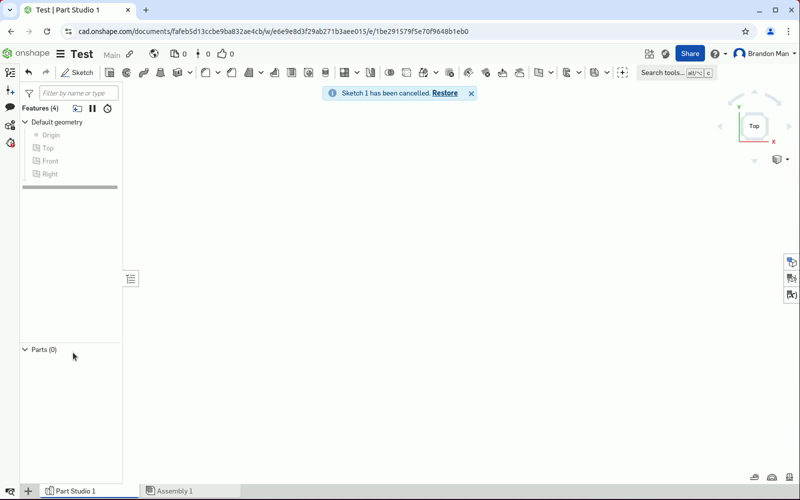
key(space)
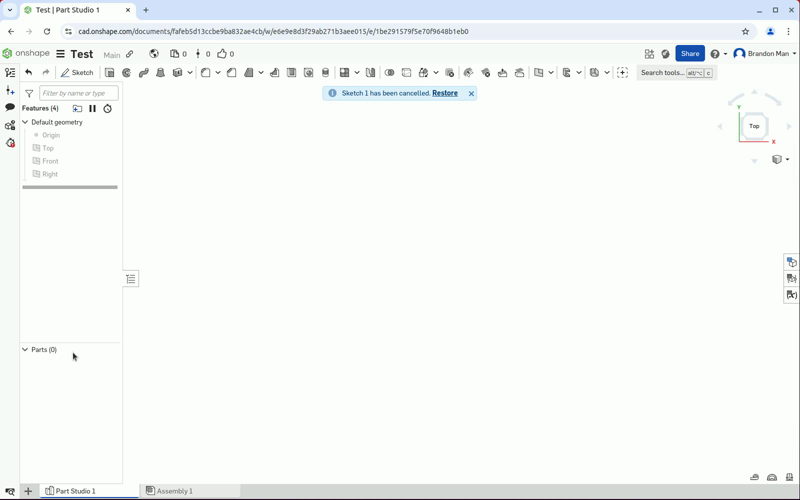
key_down(shift)
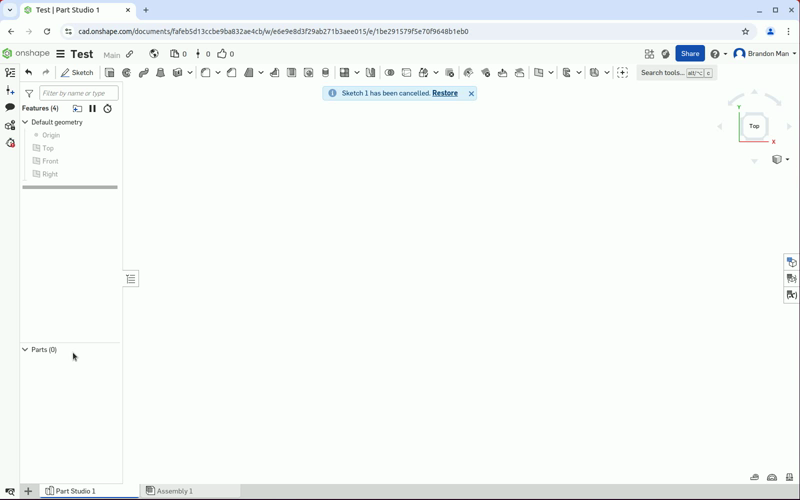
key(up)
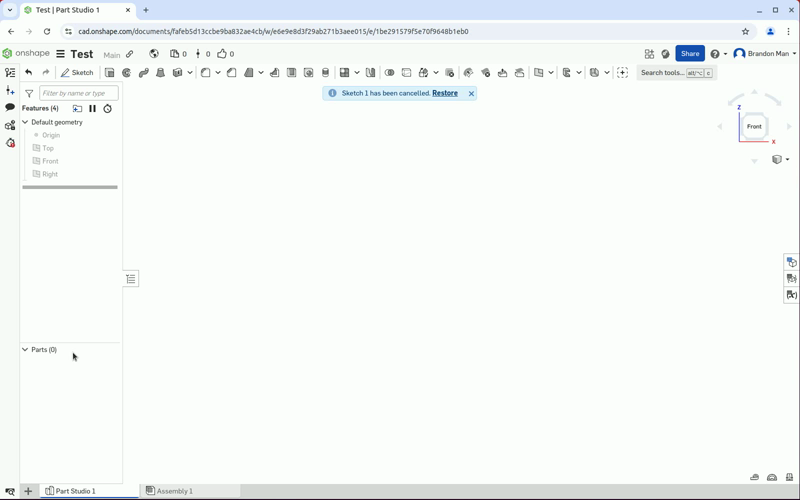
key_up(shift)
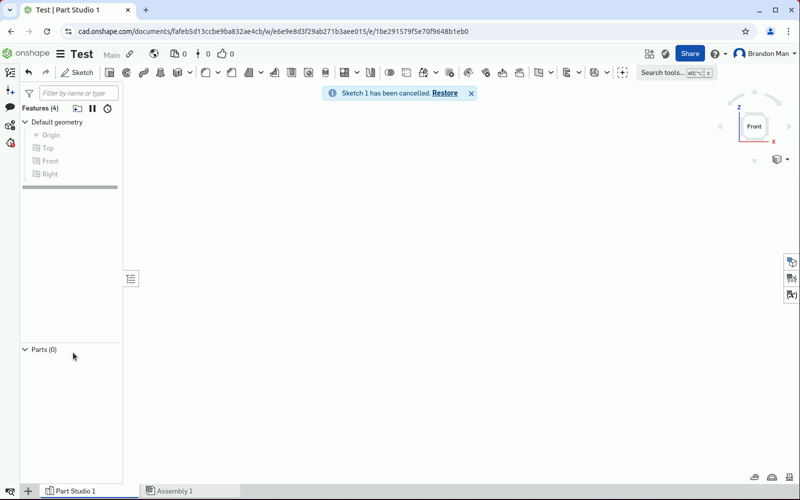
mouse_move(73, 352)
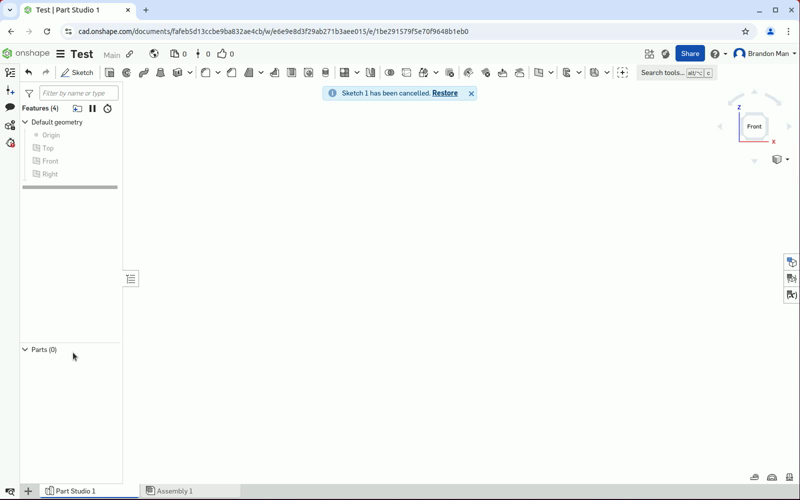
key(shift+y)
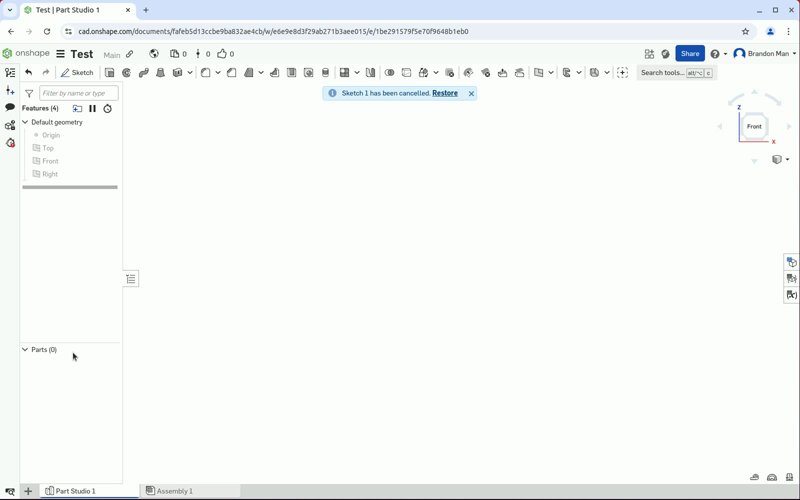
key(shift+s)
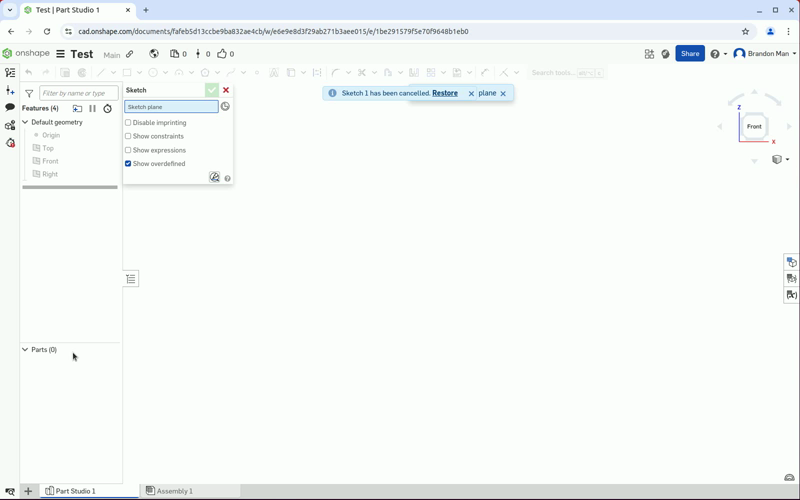
mouse_move(73, 163)
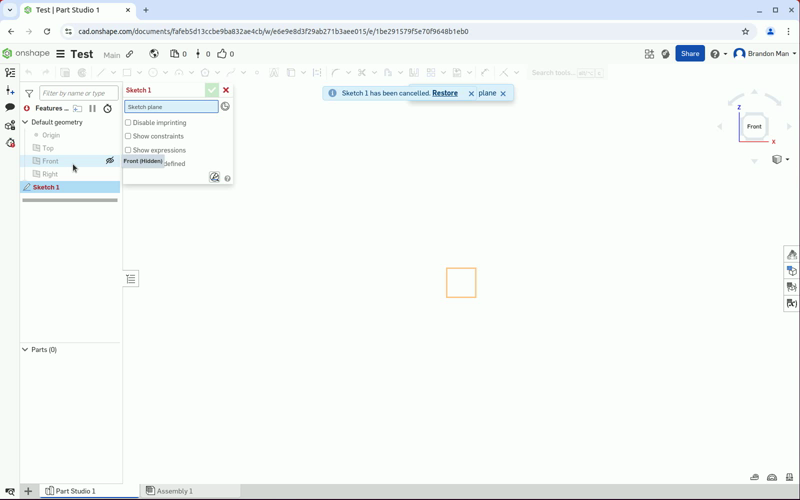
click(73, 163)
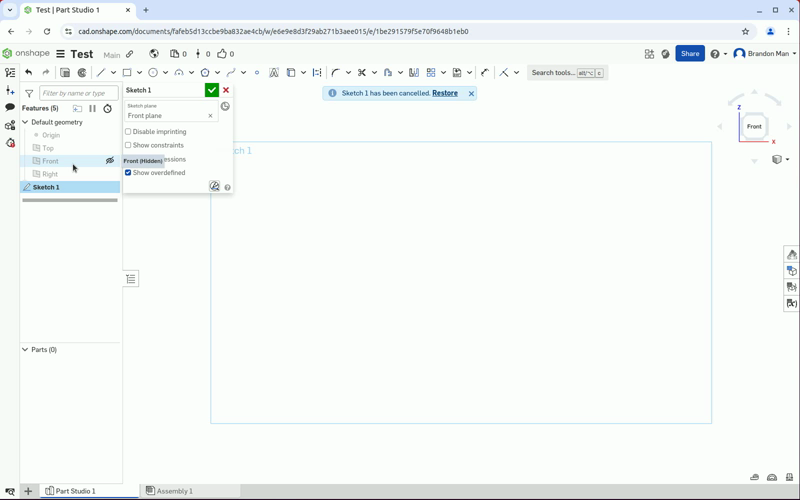
mouse_move(73, 352)
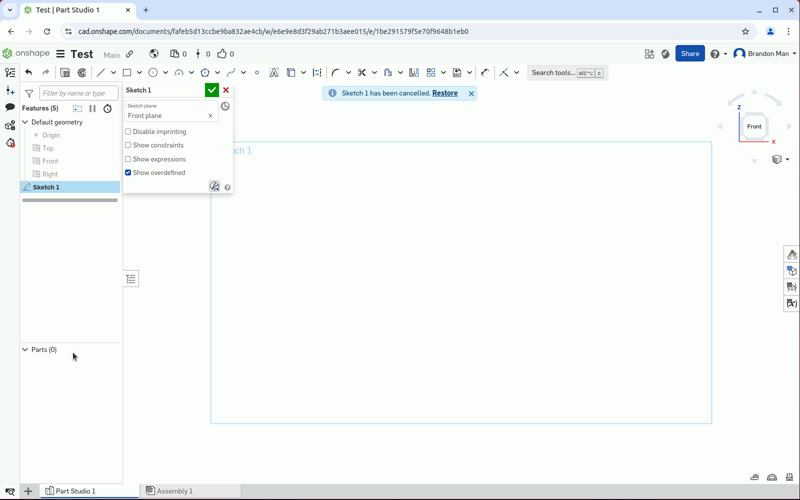
key(y)
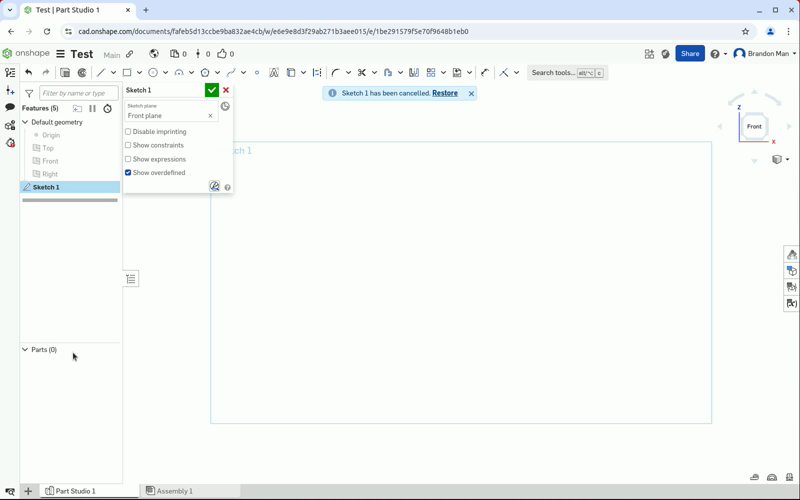
key(a)
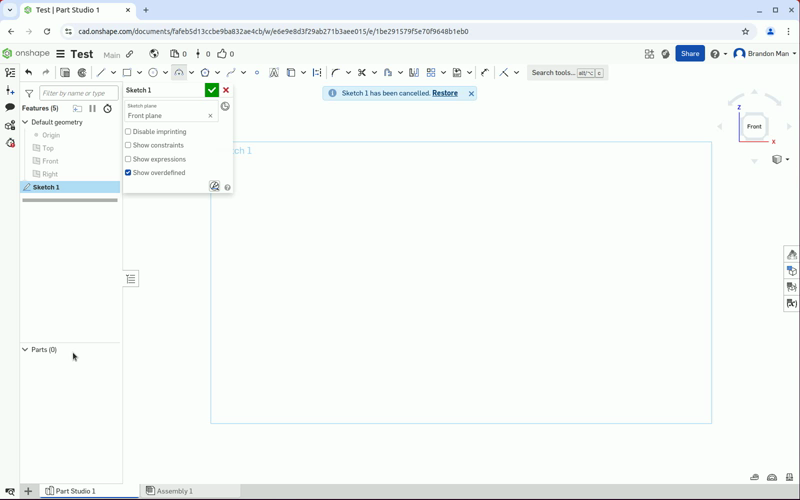
key_down(shift)
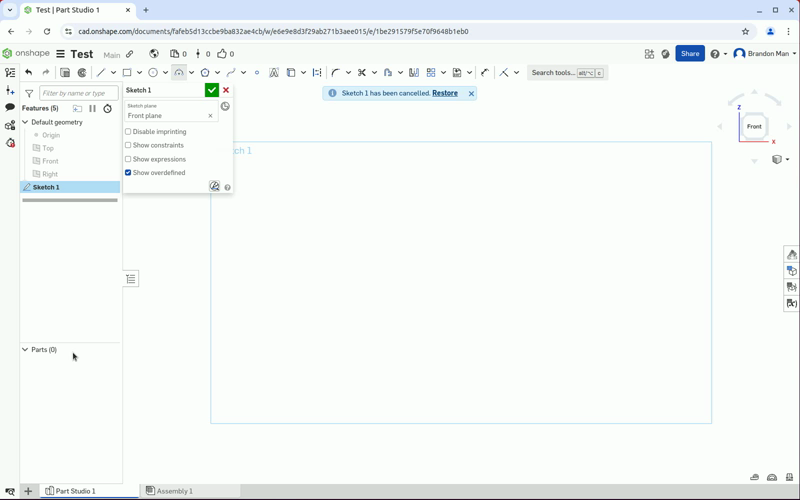
mouse_move(378, 315)
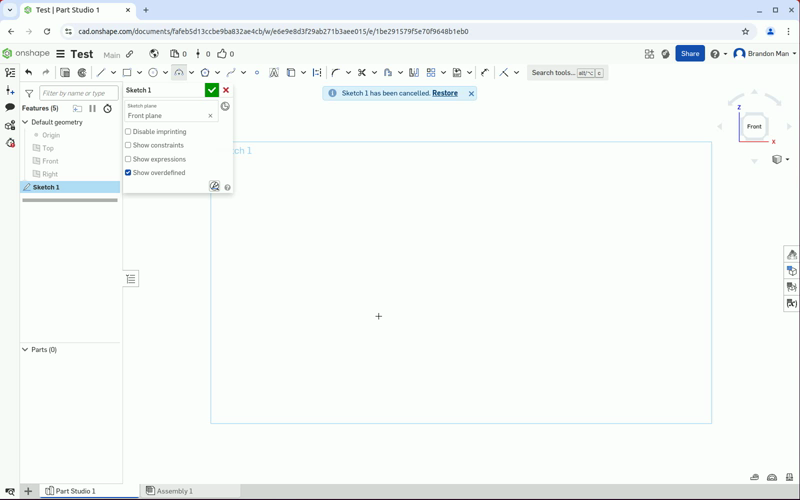
click(378, 315)
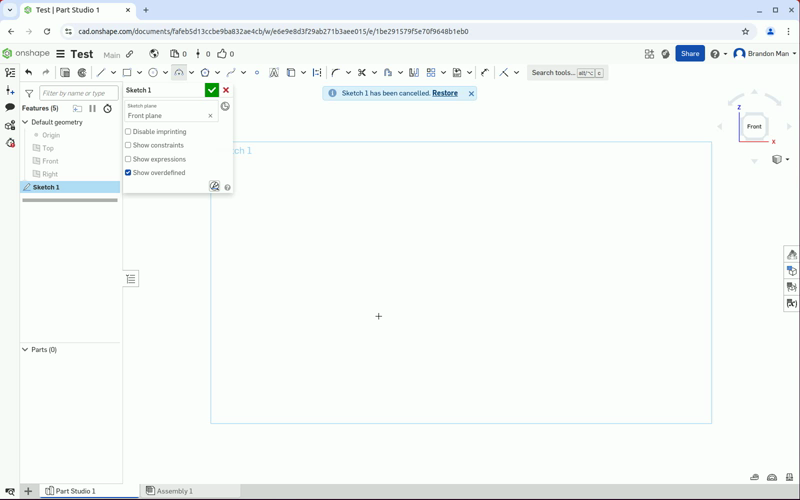
key_up(shift)
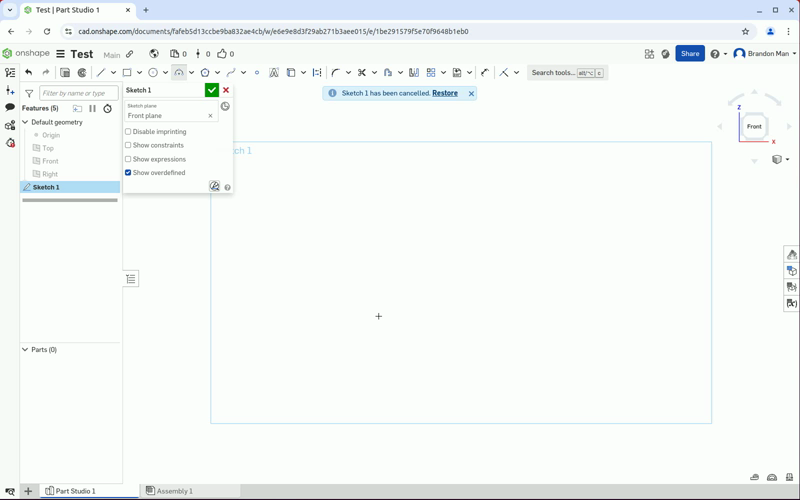
key_down(shift)
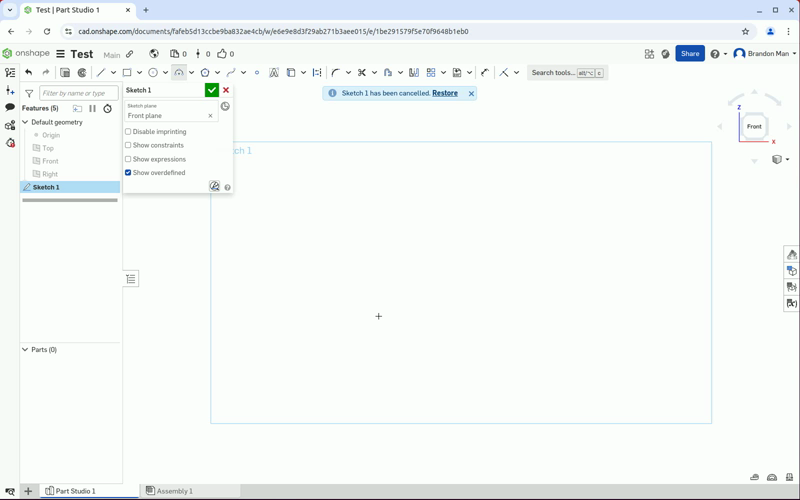
mouse_move(415, 332)
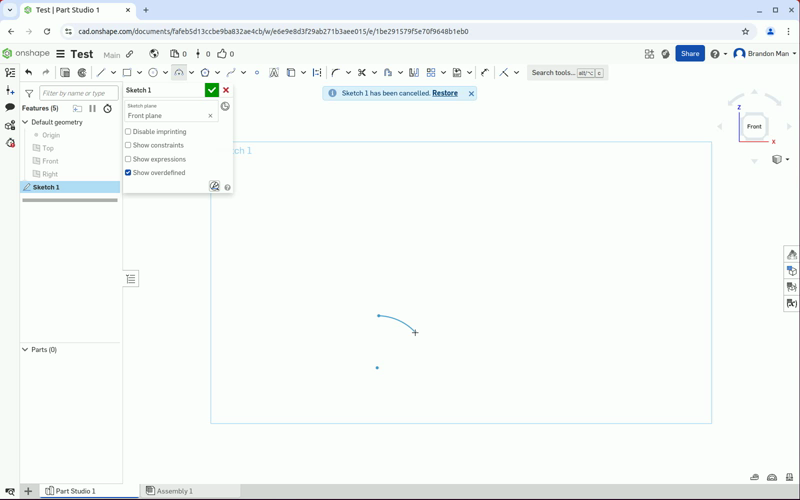
click(415, 332)
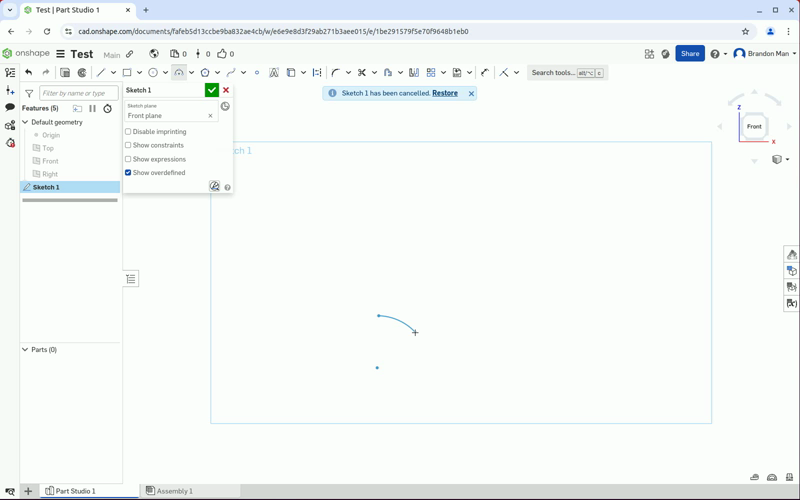
mouse_move(398, 320)
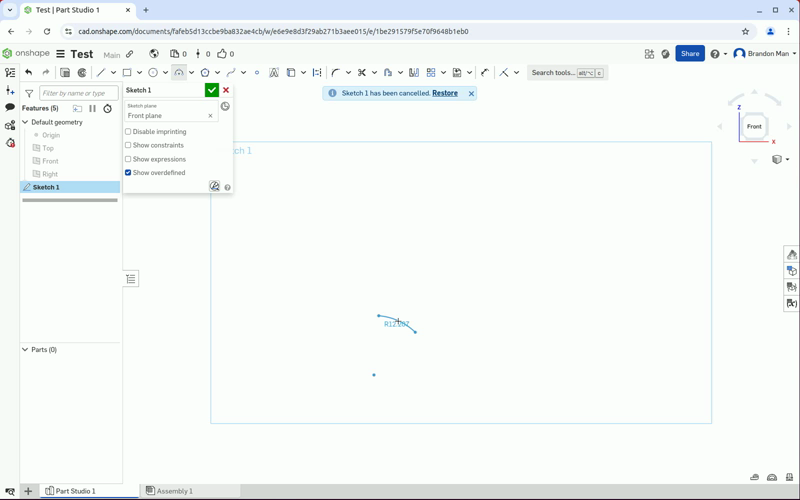
click(398, 320)
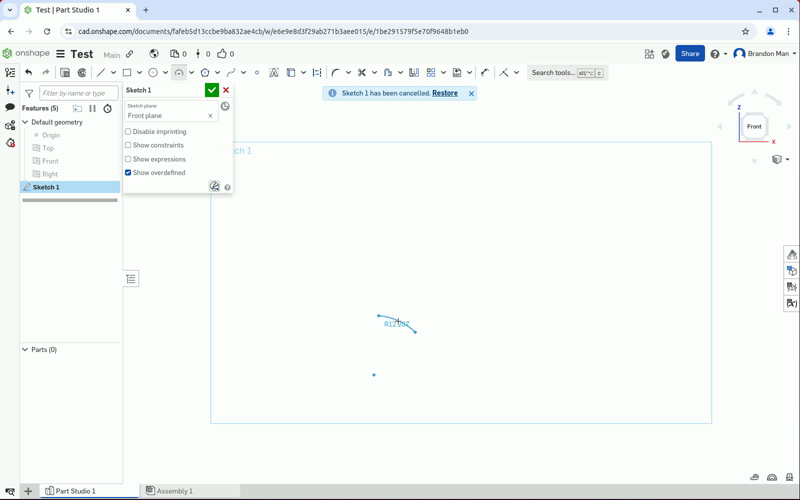
key_up(shift)
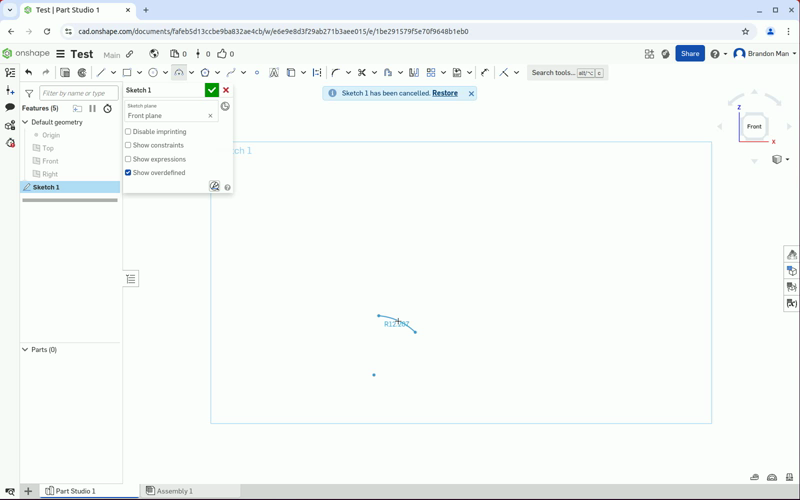
mouse_move(415, 332)
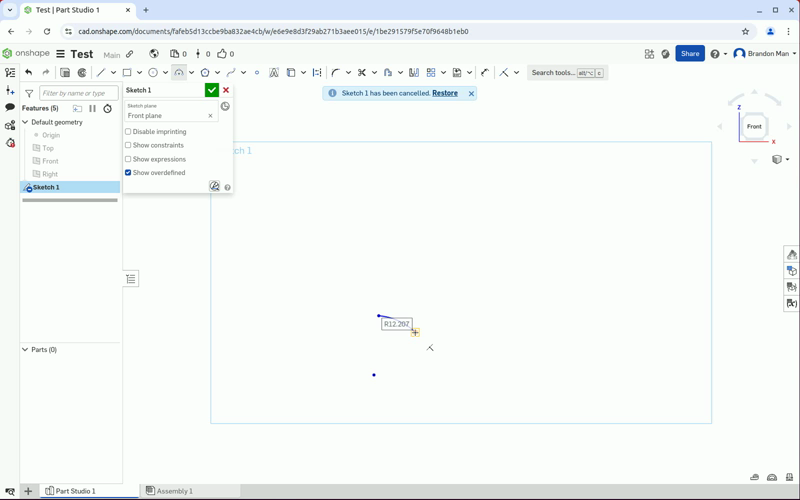
click(415, 332)
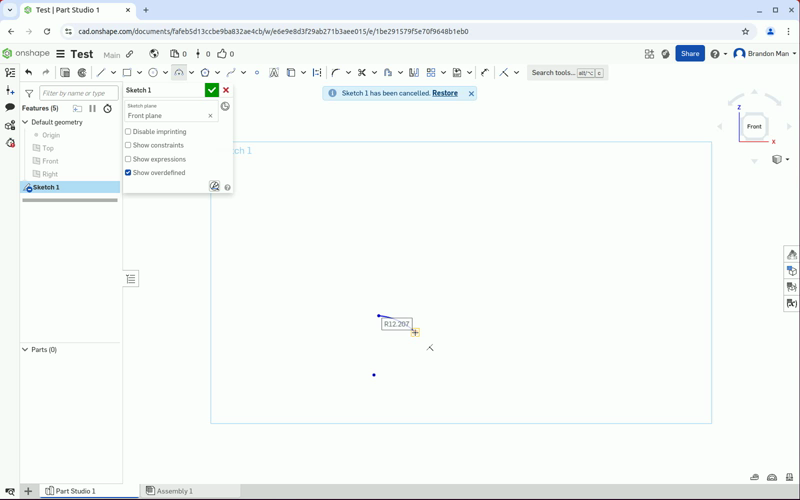
key_down(shift)
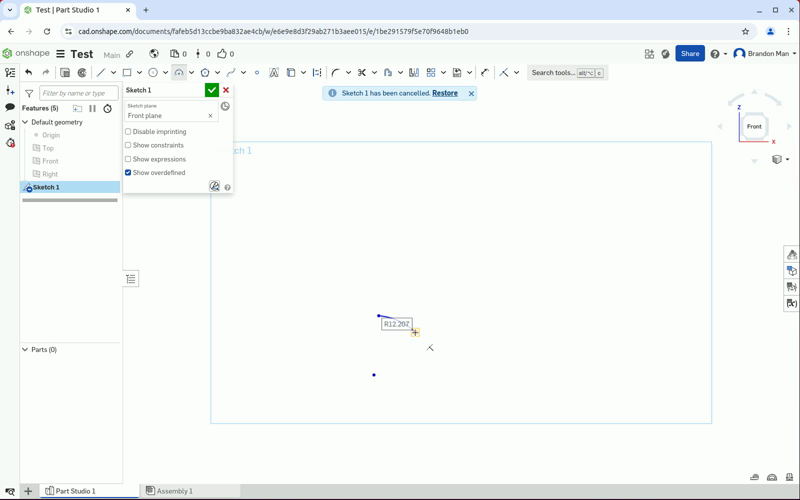
mouse_move(507, 327)
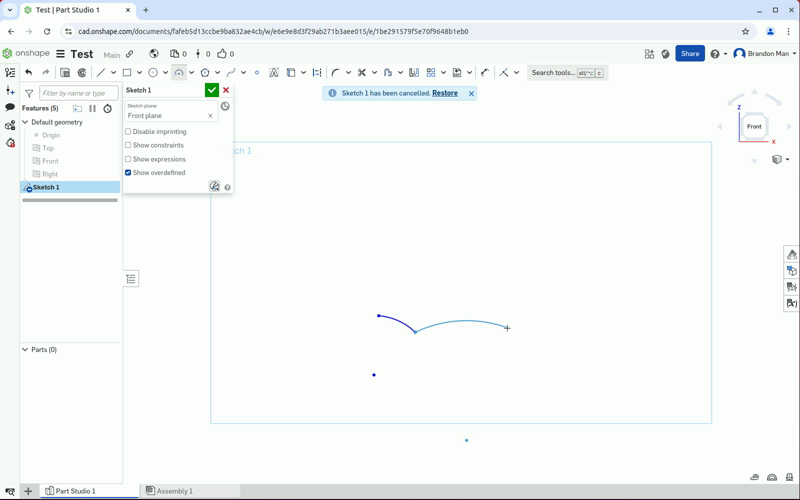
click(507, 327)
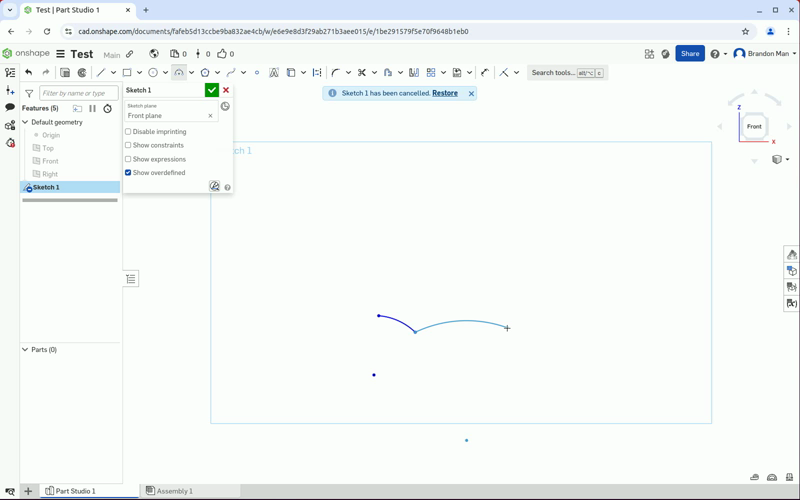
mouse_move(461, 348)
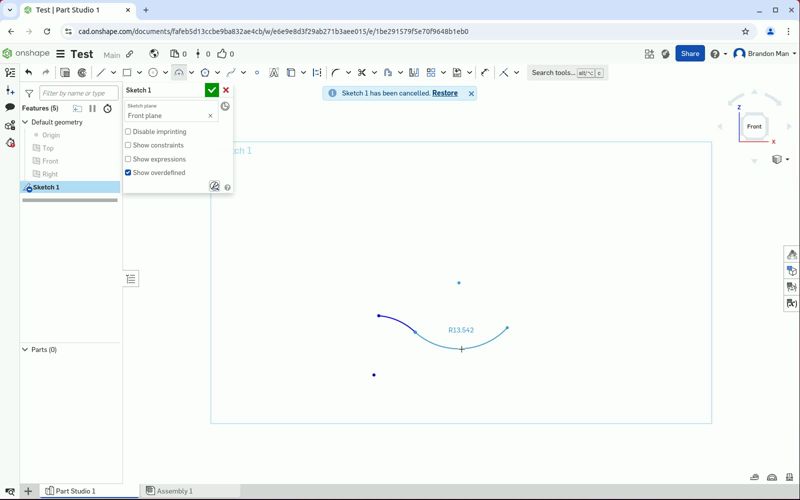
click(461, 348)
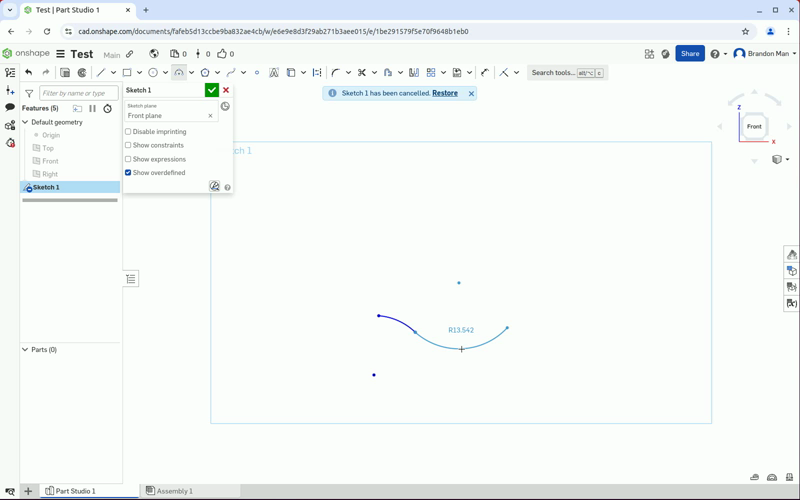
key_up(shift)
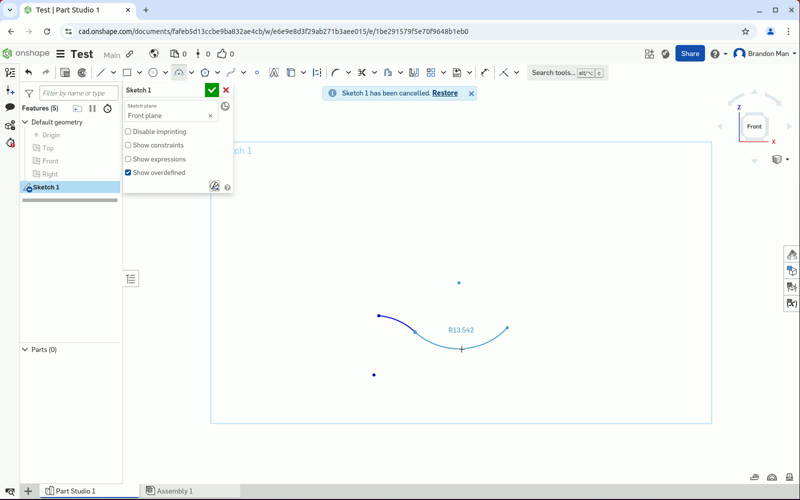
mouse_move(507, 327)
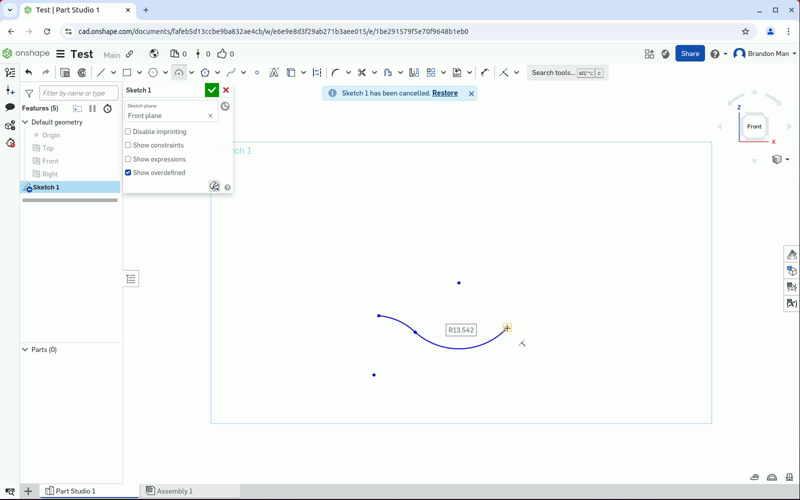
click(507, 327)
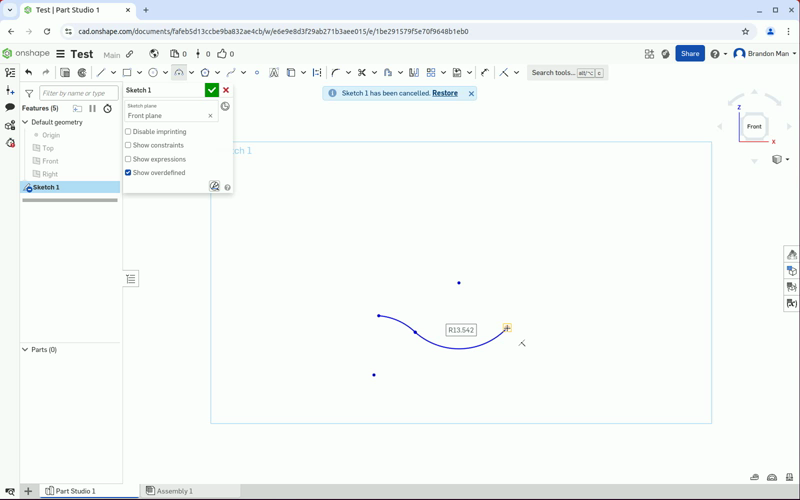
key_down(shift)
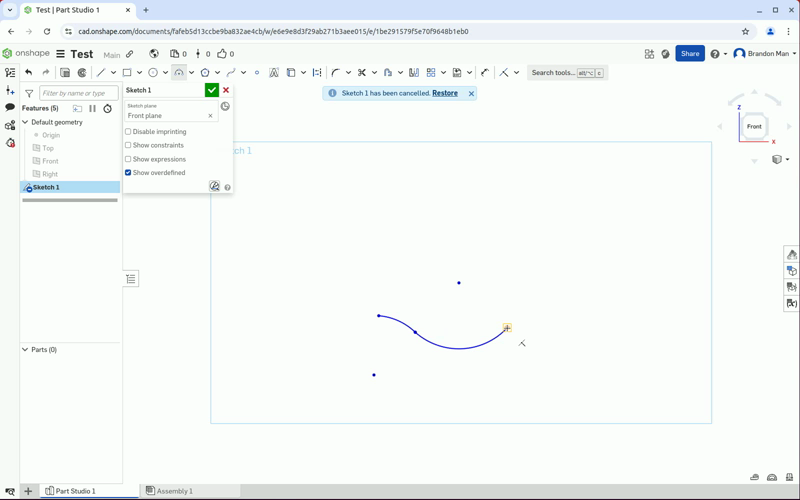
mouse_move(537, 315)
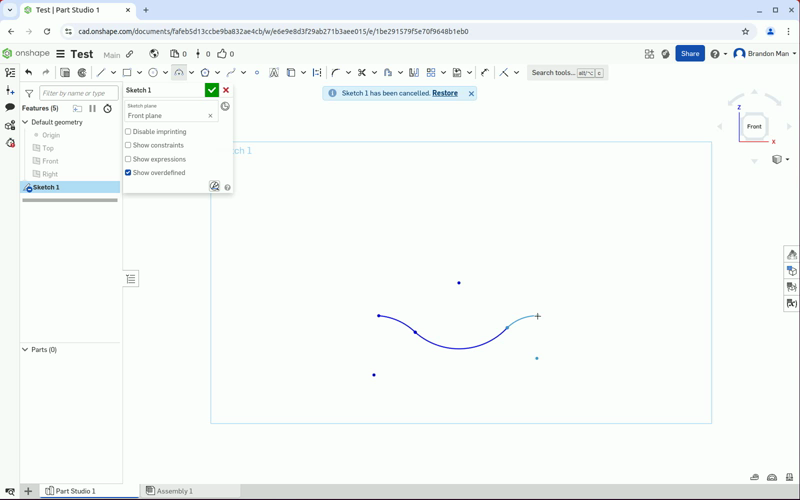
click(537, 315)
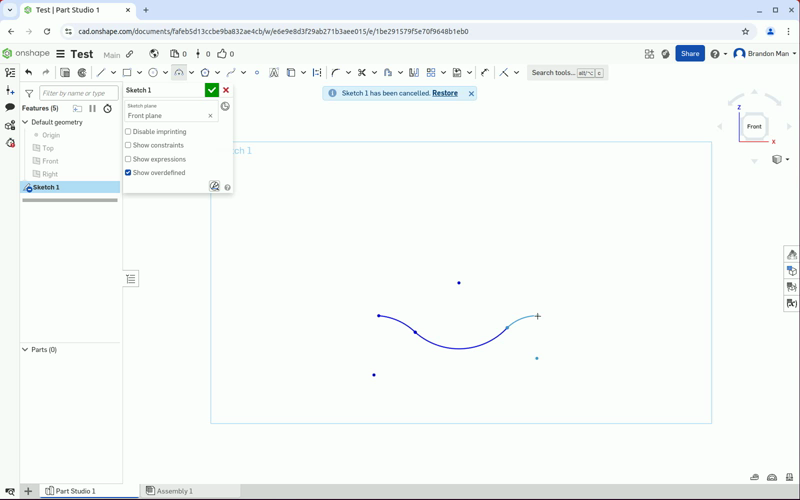
mouse_move(521, 318)
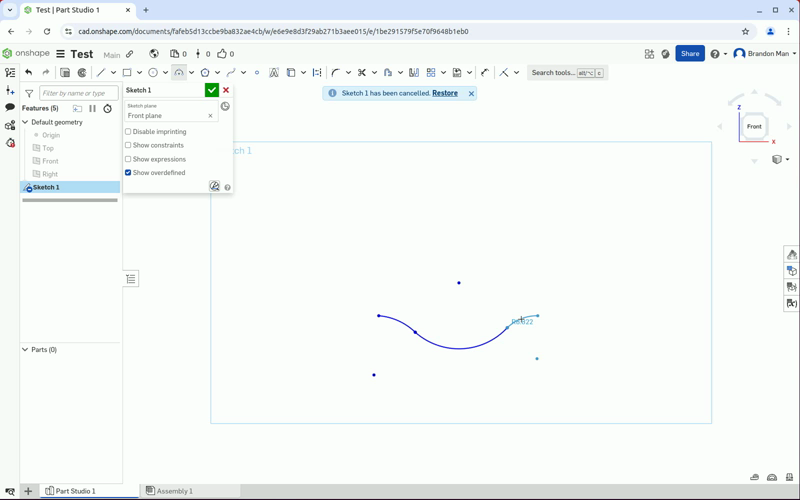
click(521, 318)
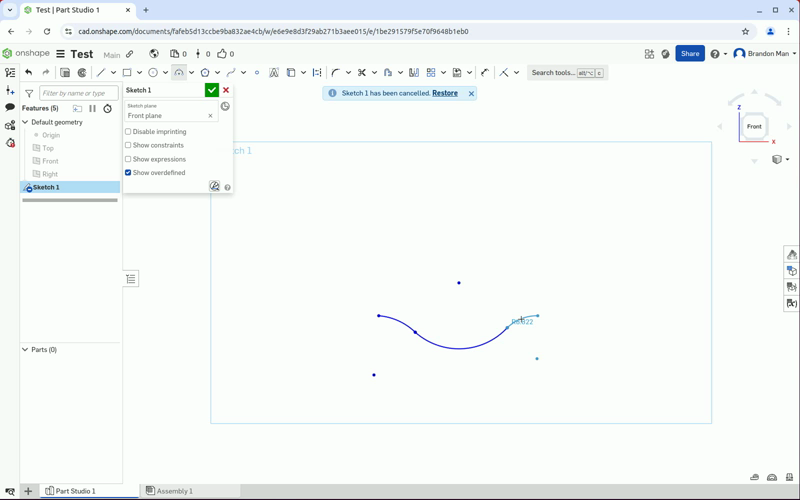
key_up(shift)
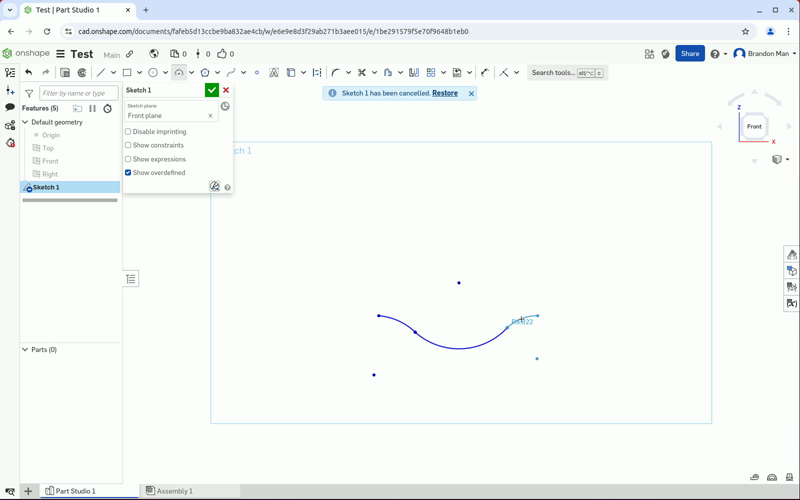
mouse_move(537, 315)
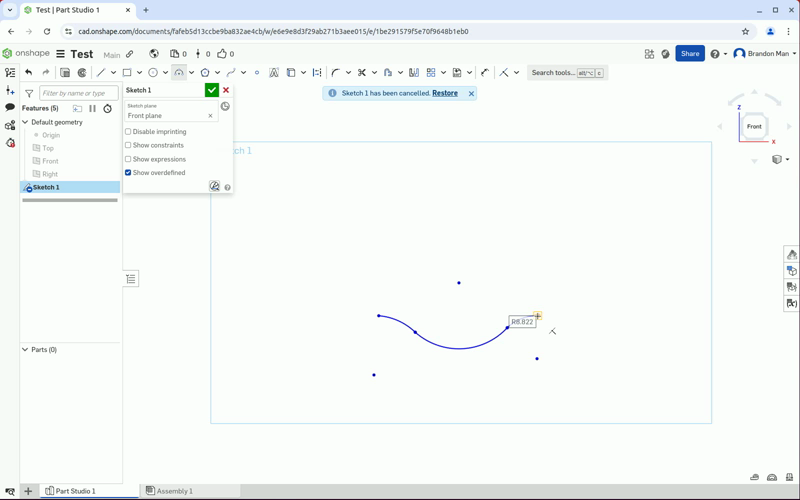
click(537, 315)
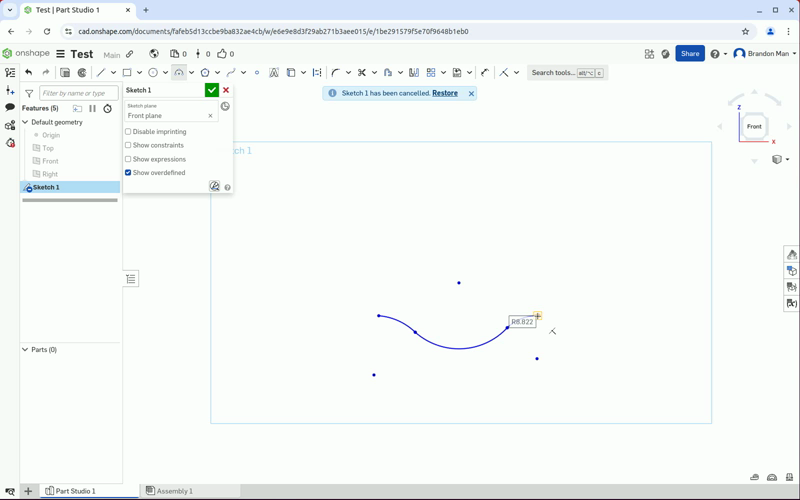
key_down(shift)
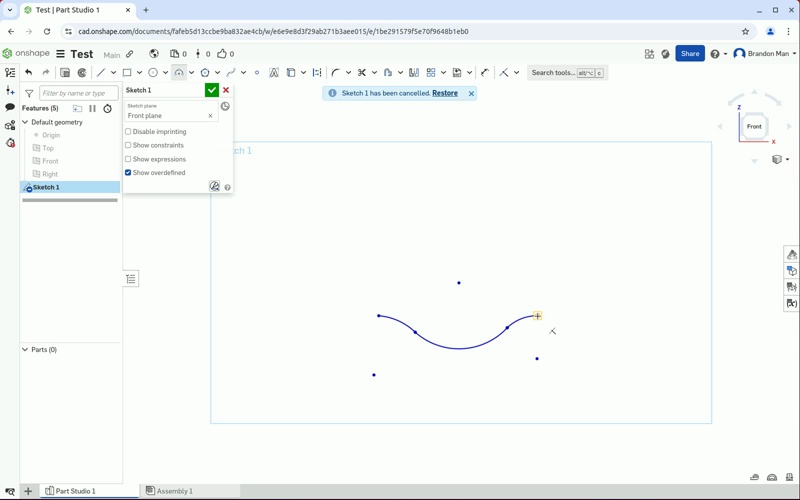
mouse_move(539, 250)
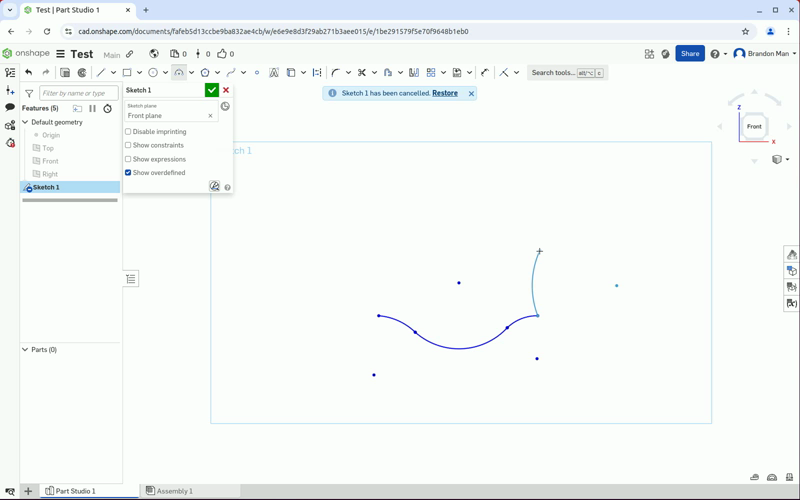
click(539, 250)
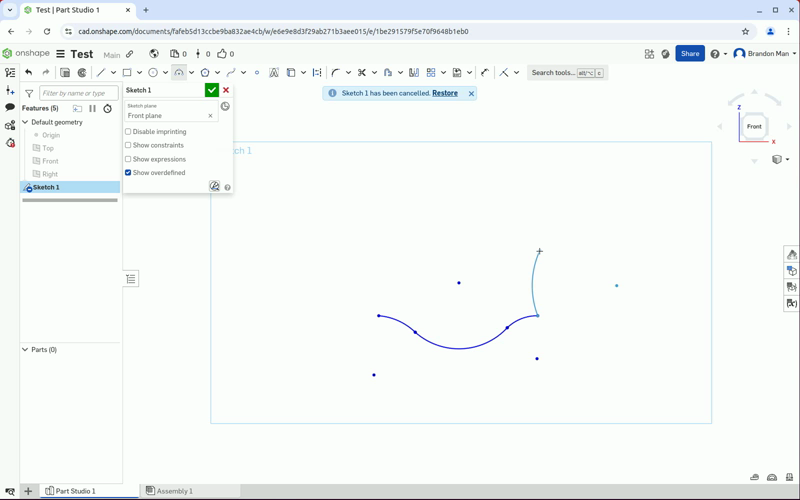
mouse_move(571, 284)
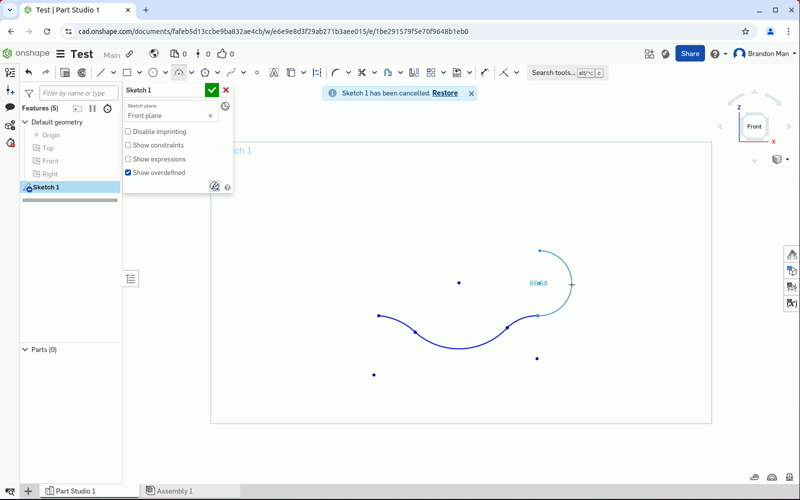
click(571, 284)
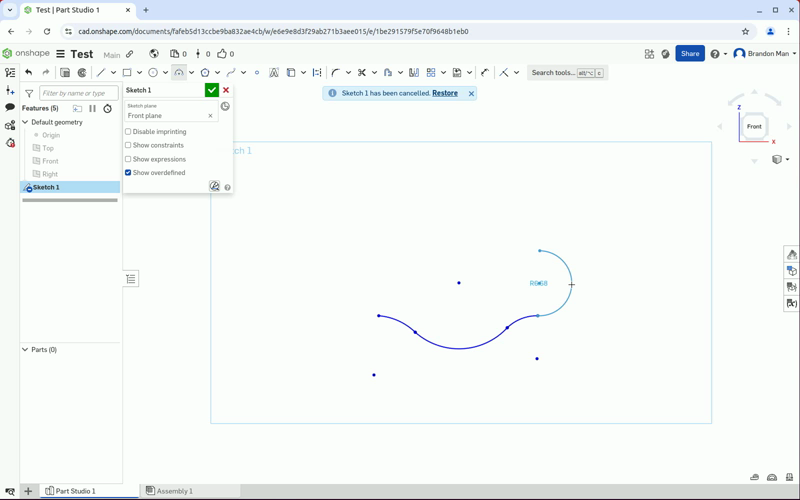
key_up(shift)
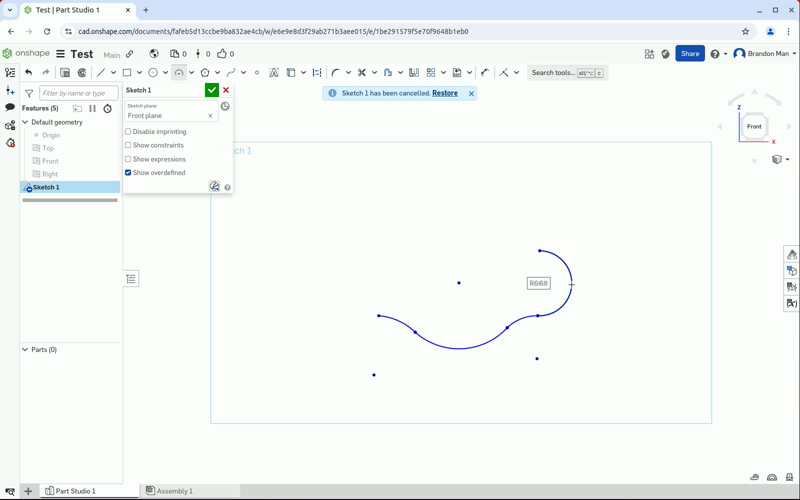
mouse_move(539, 250)
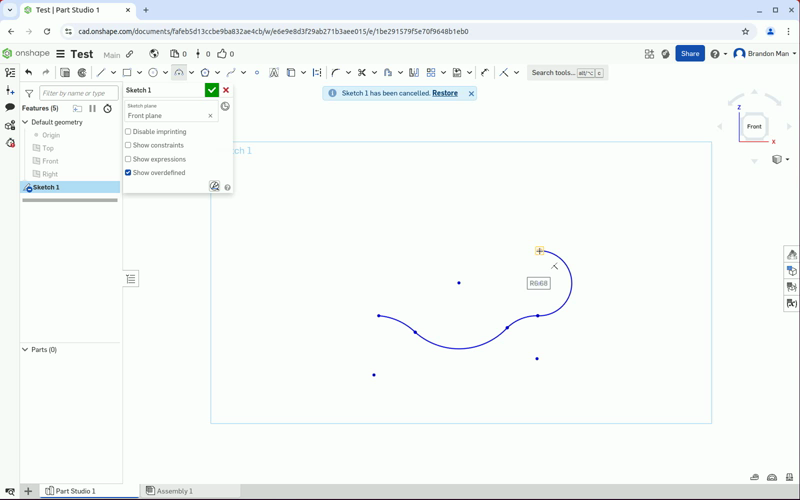
click(539, 250)
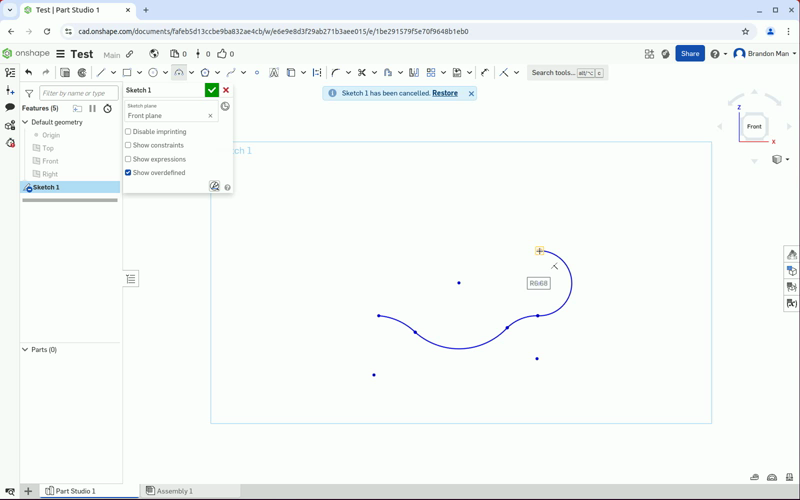
key_down(shift)
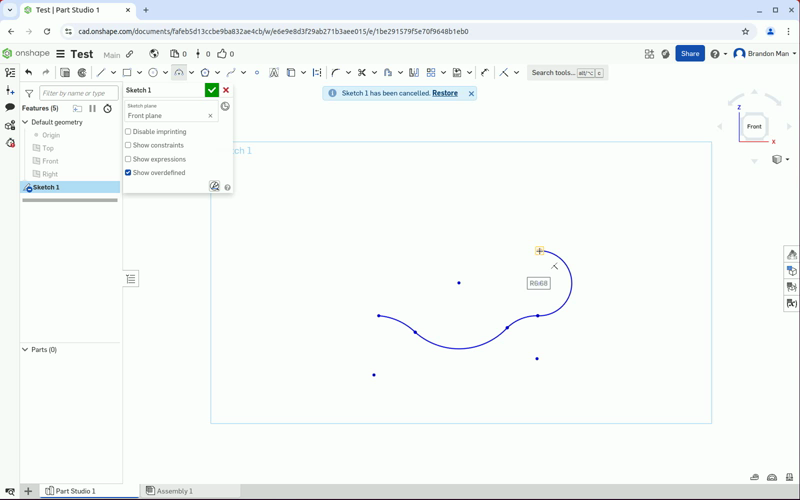
mouse_move(507, 236)
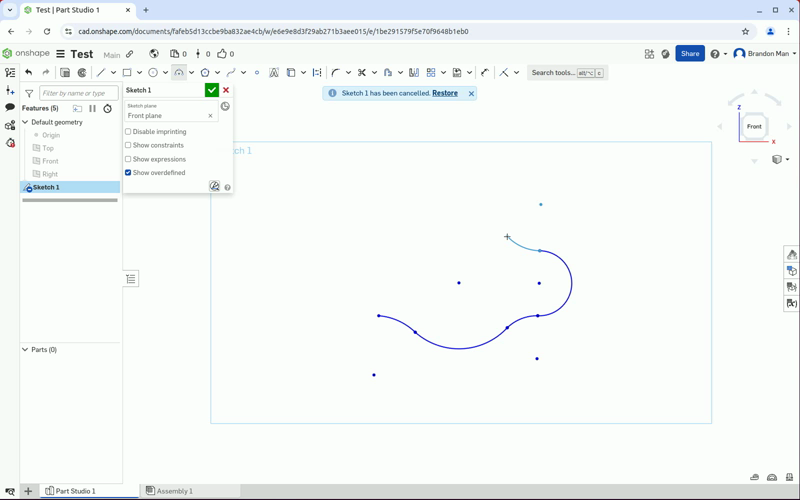
click(507, 236)
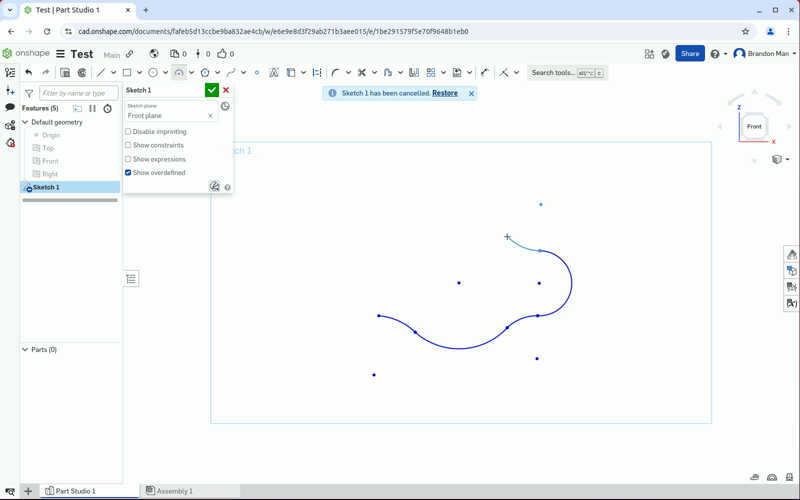
mouse_move(522, 246)
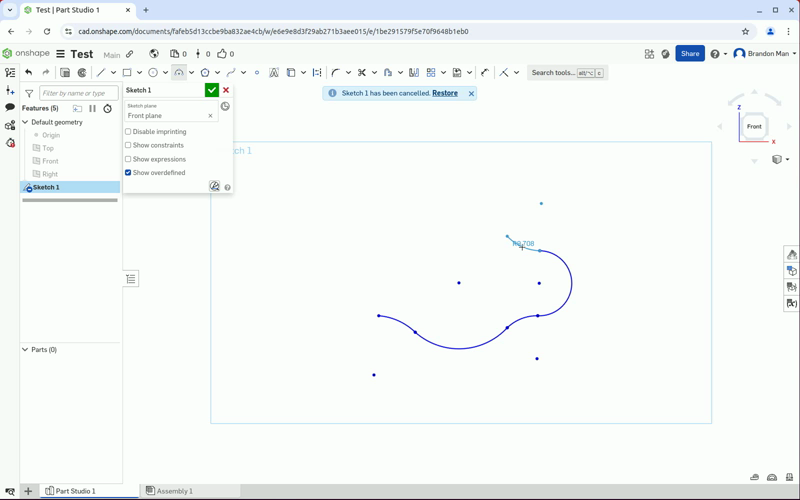
click(522, 246)
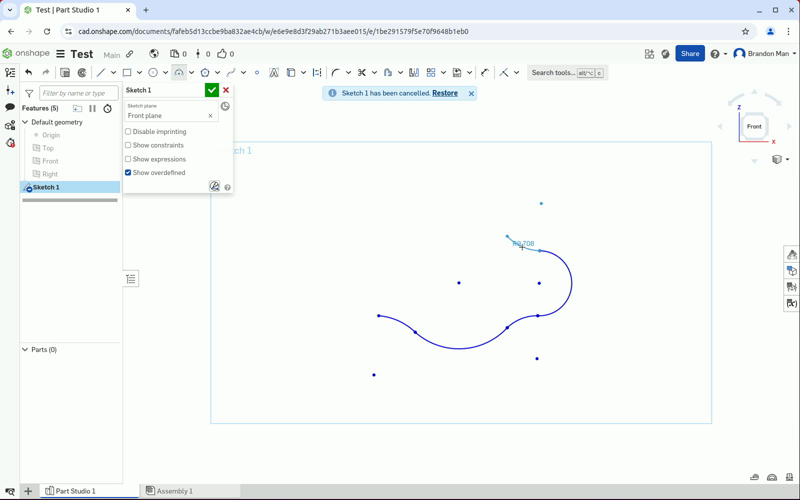
key_up(shift)
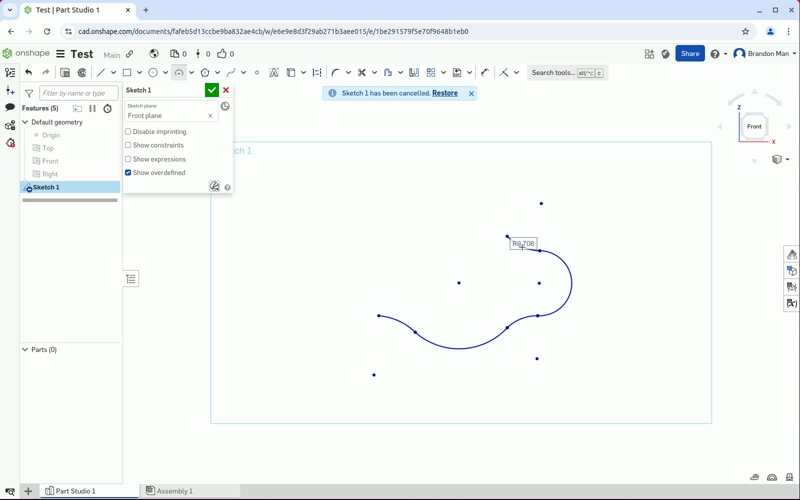
mouse_move(507, 236)
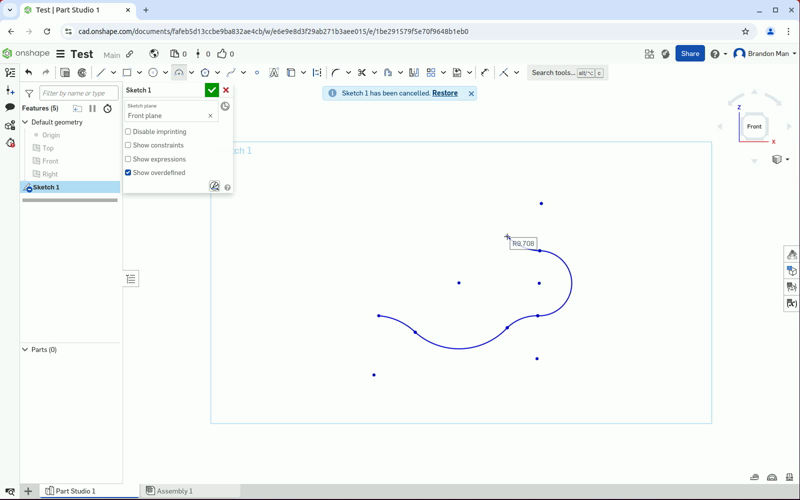
click(507, 236)
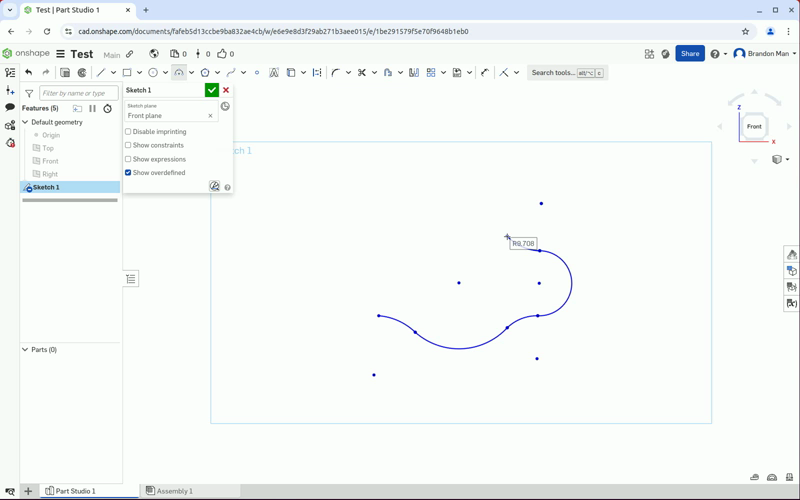
key_down(shift)
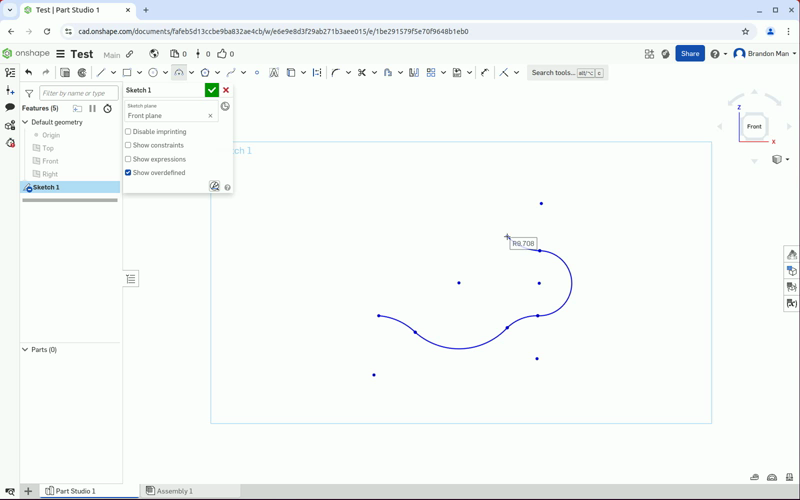
mouse_move(413, 236)
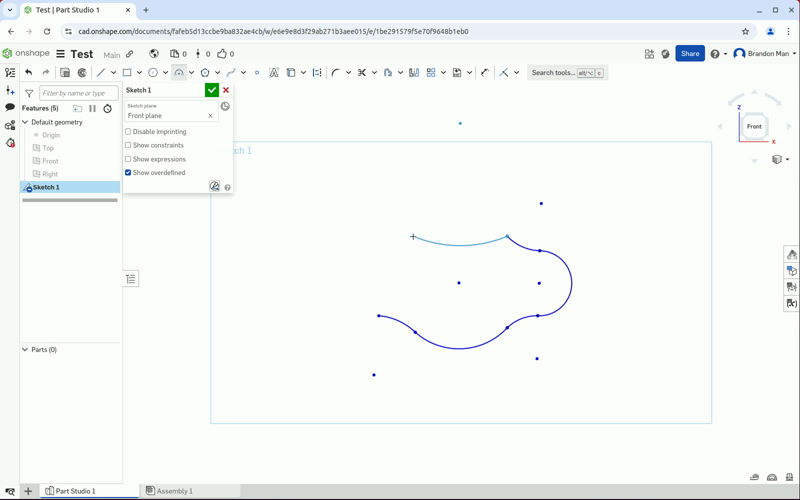
click(413, 236)
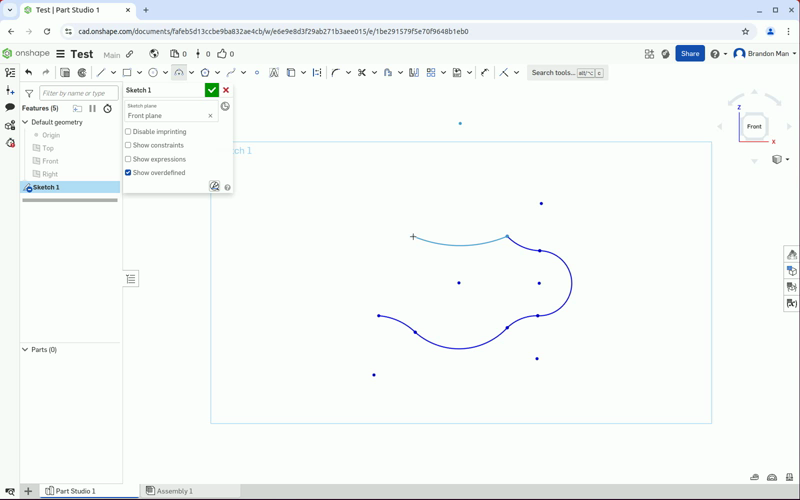
mouse_move(460, 216)
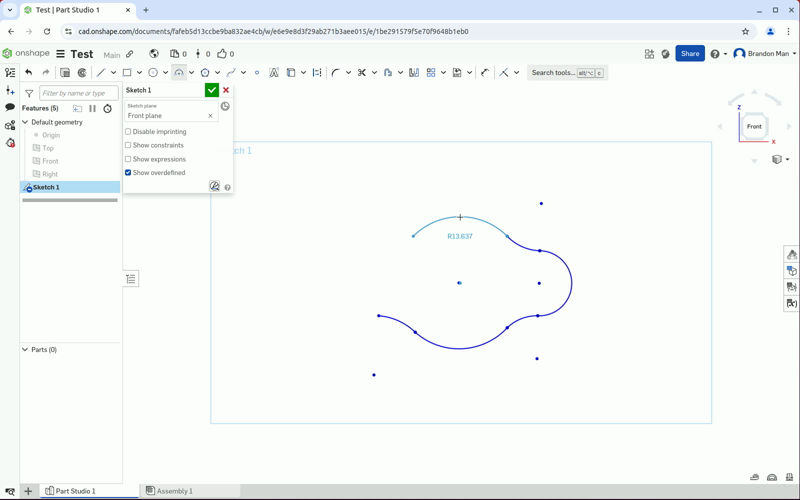
click(460, 216)
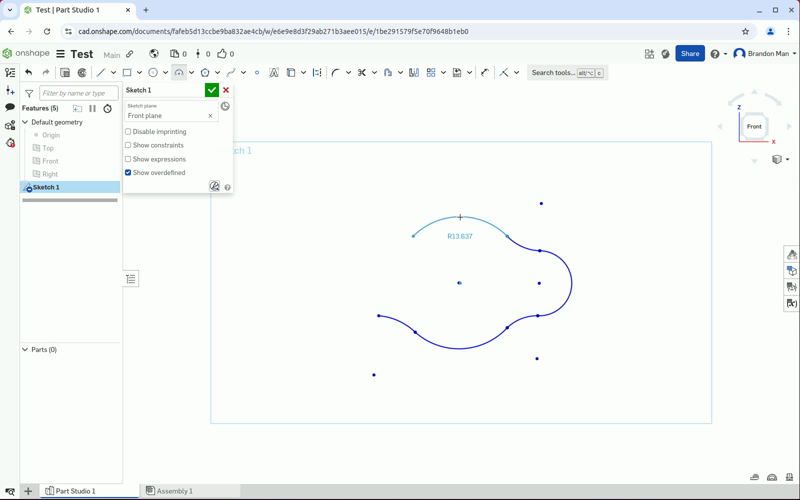
key_up(shift)
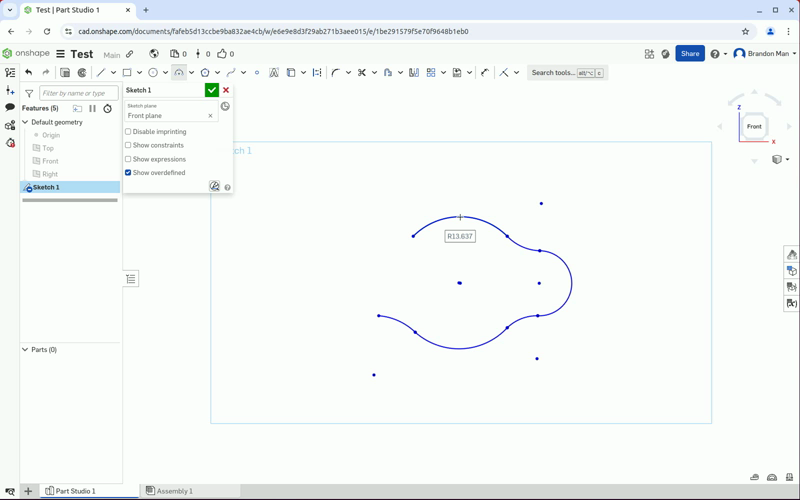
mouse_move(413, 236)
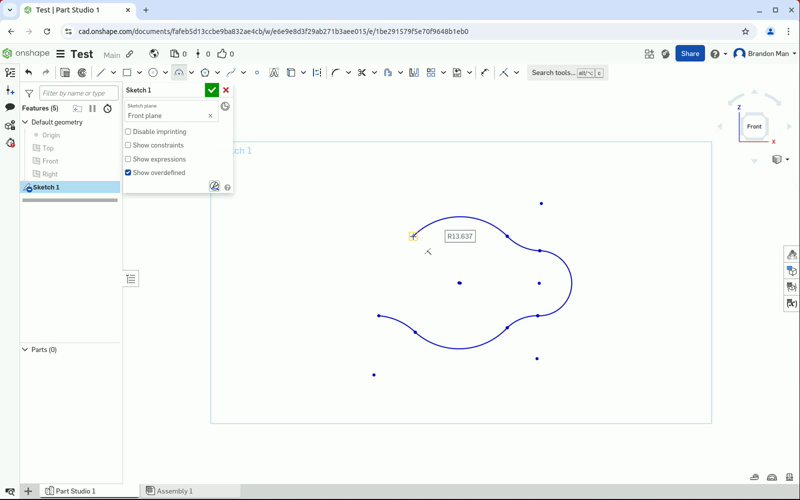
click(413, 236)
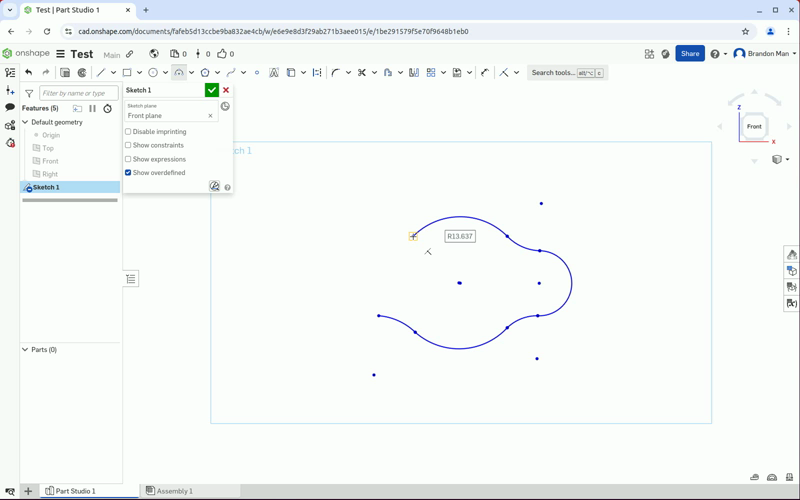
key_down(shift)
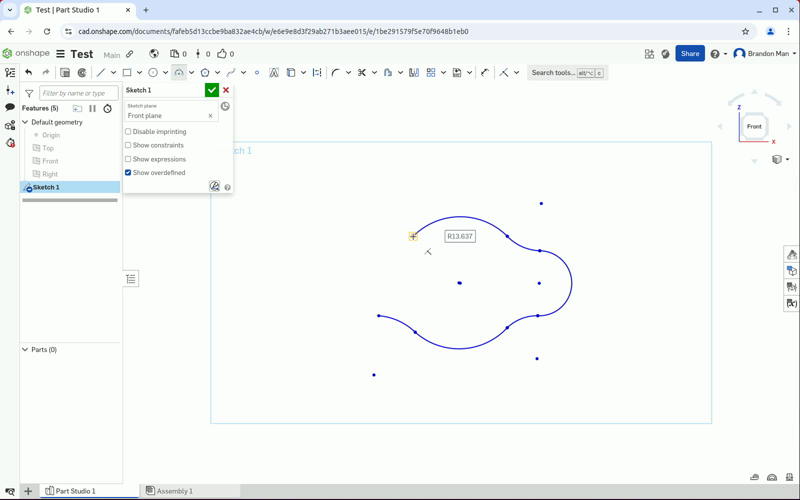
mouse_move(380, 250)
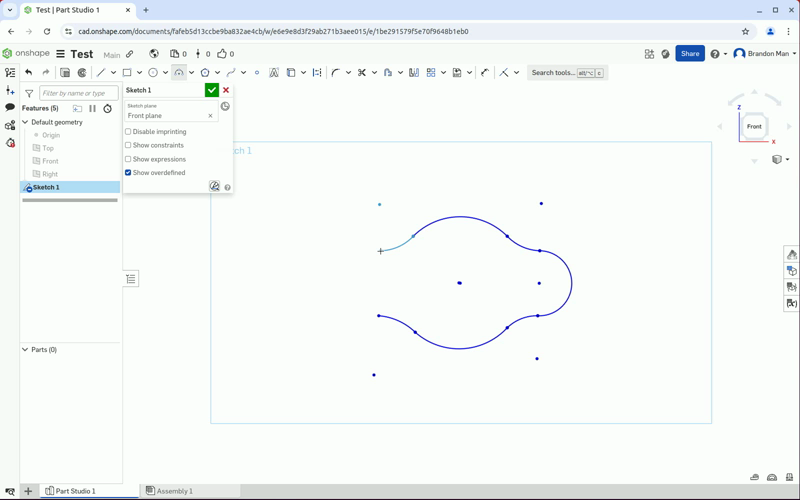
click(380, 250)
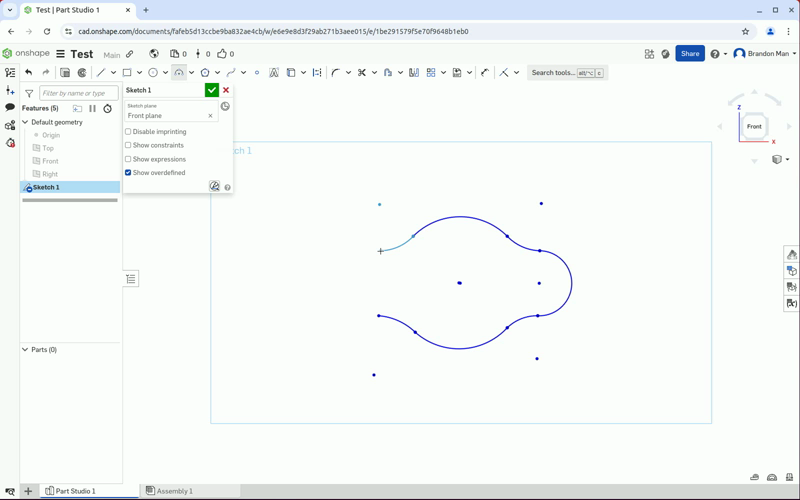
mouse_move(398, 246)
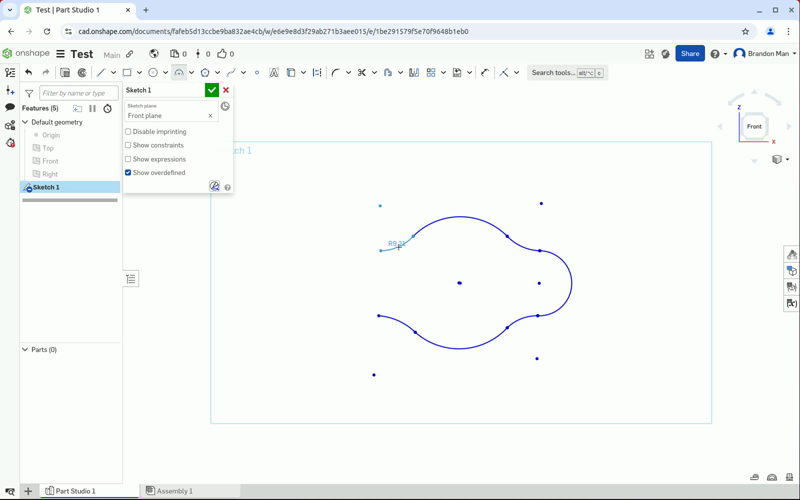
click(398, 246)
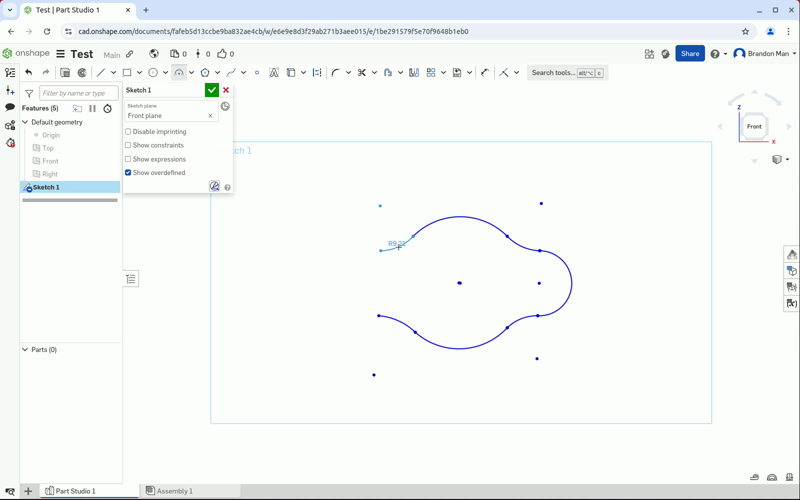
key_up(shift)
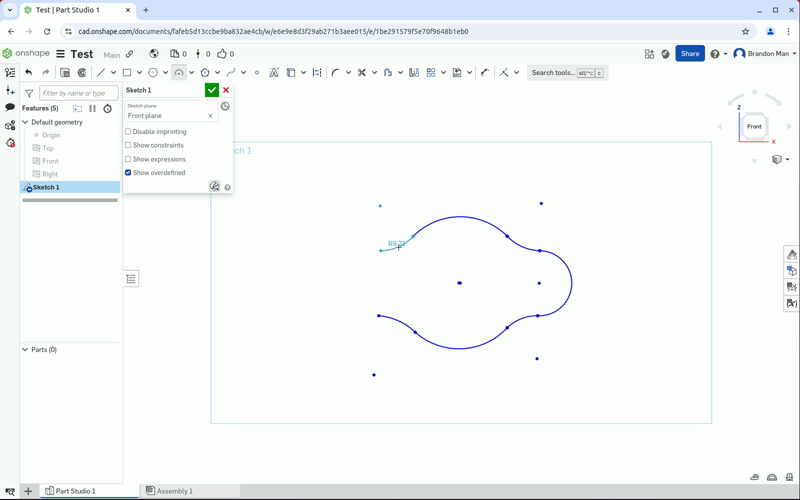
mouse_move(380, 250)
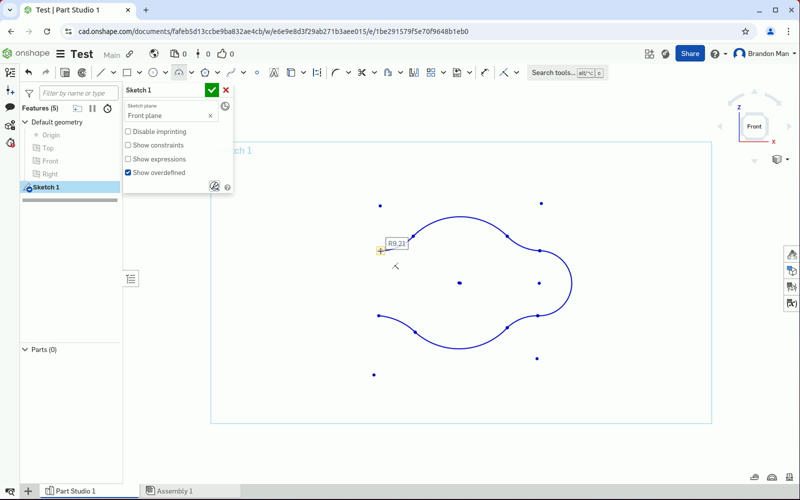
click(380, 250)
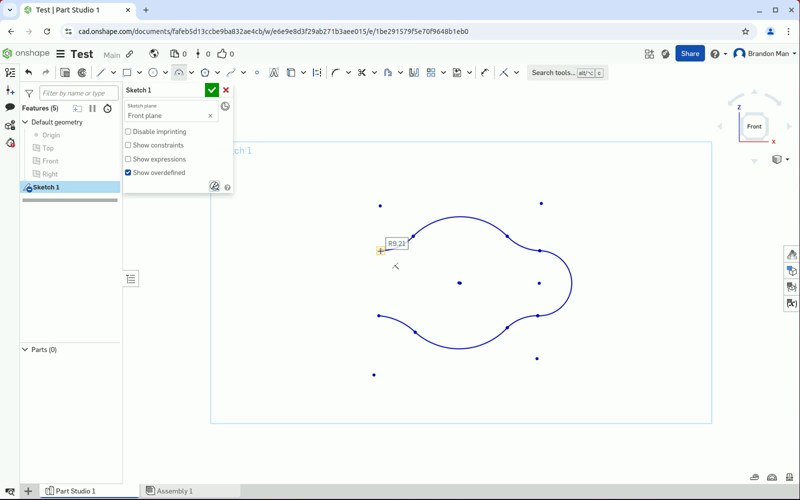
mouse_move(378, 315)
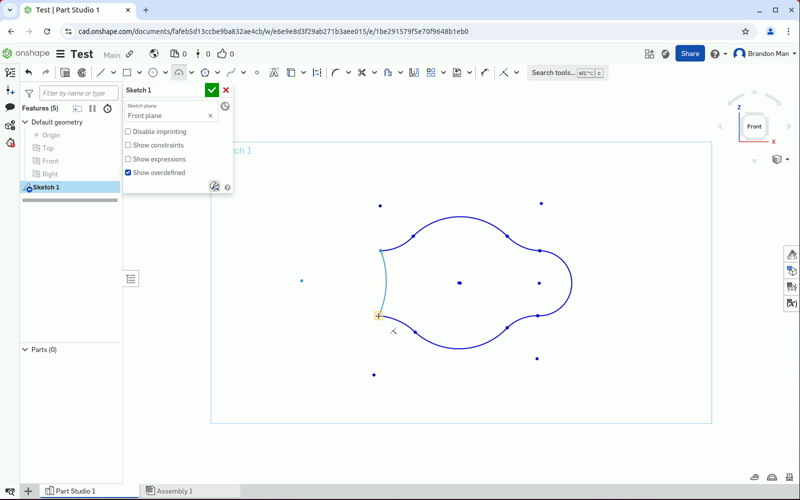
click(378, 315)
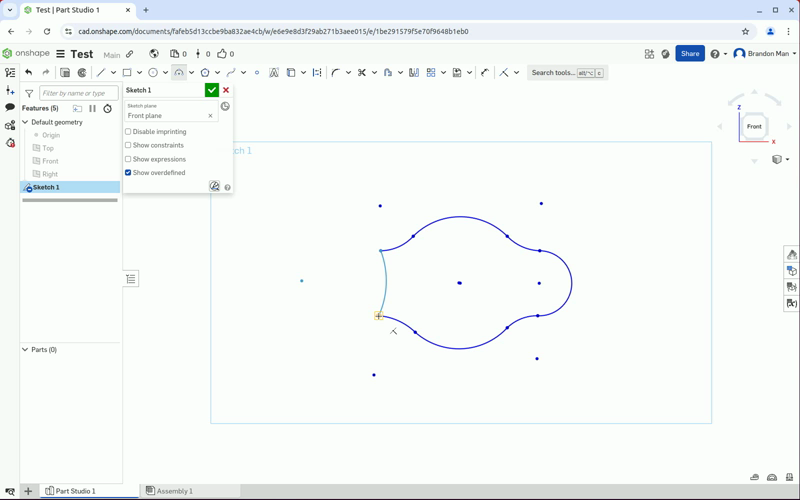
key_down(shift)
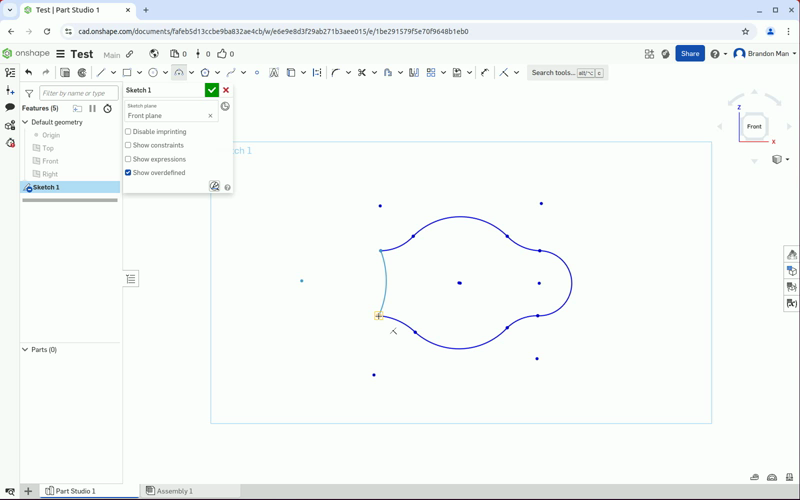
mouse_move(347, 282)
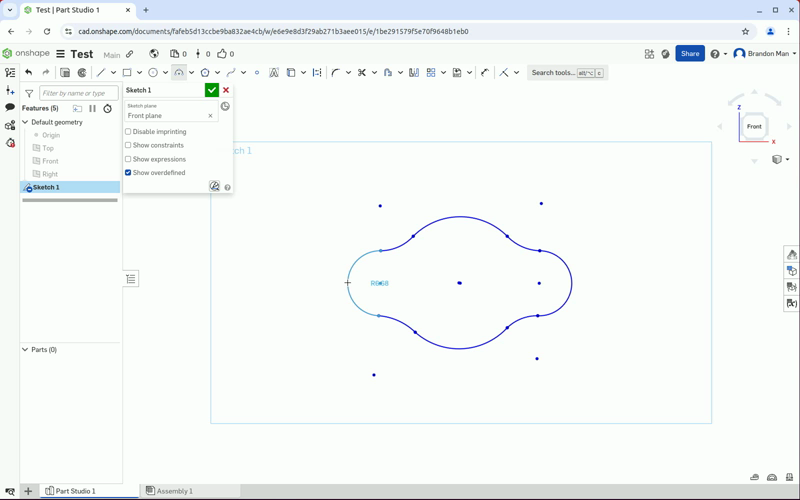
click(347, 282)
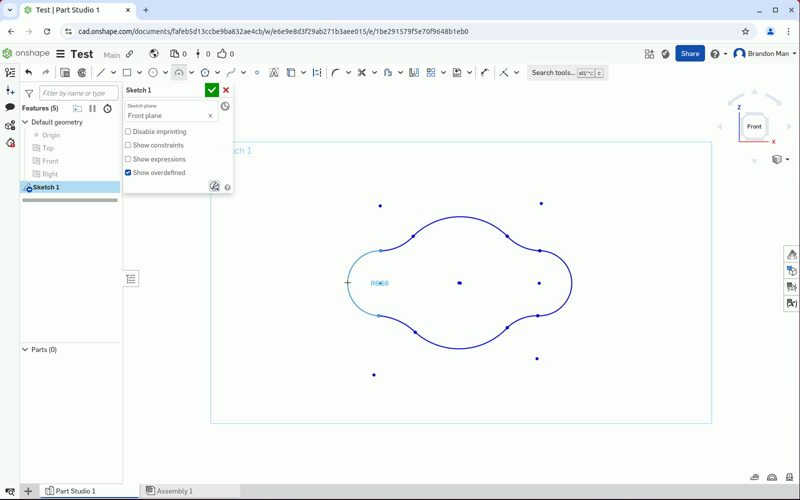
key_up(shift)
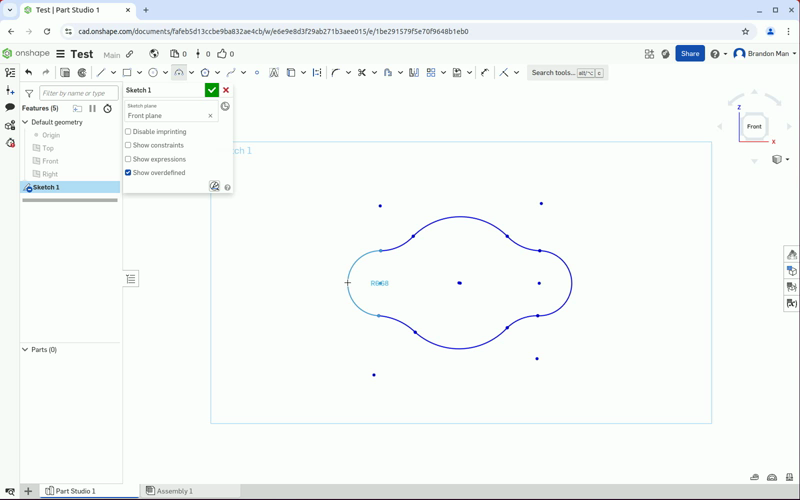
key(esc)
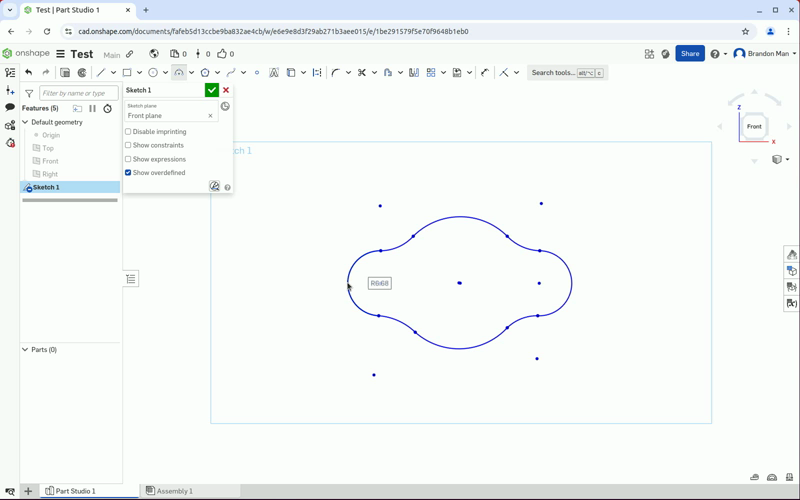
key(c)
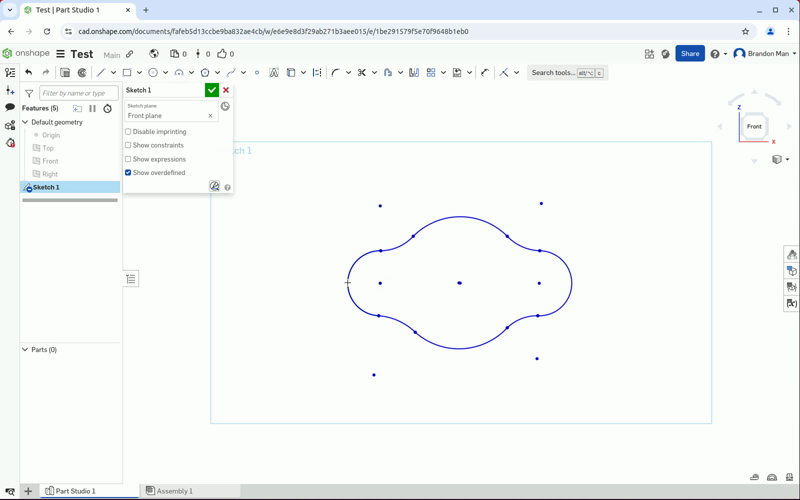
key_down(shift)
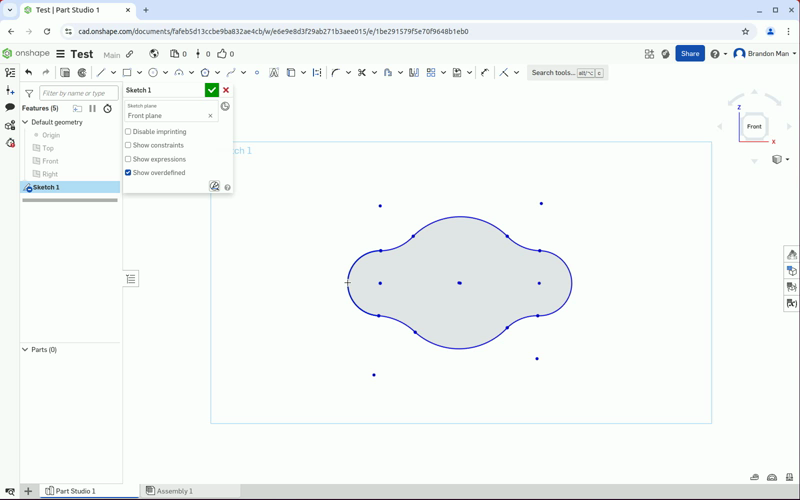
mouse_move(380, 283)
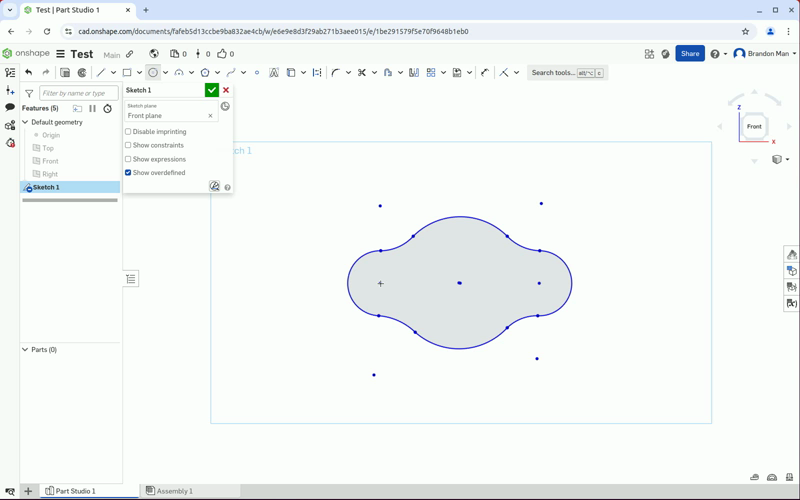
click(380, 283)
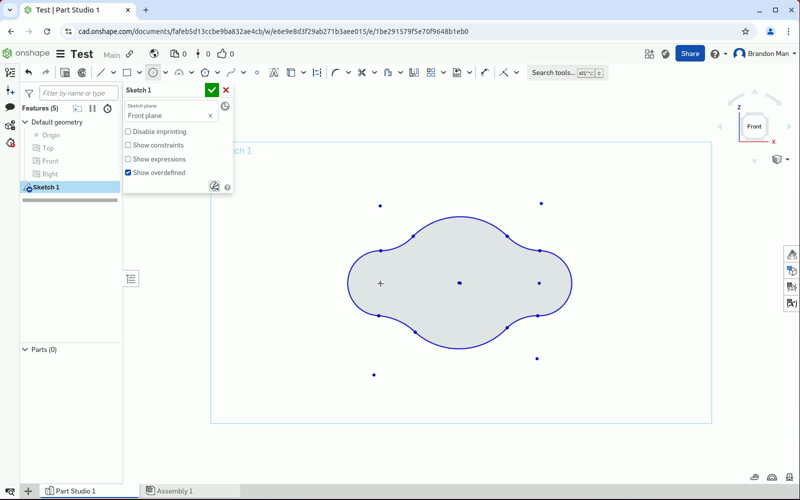
key_up(shift)
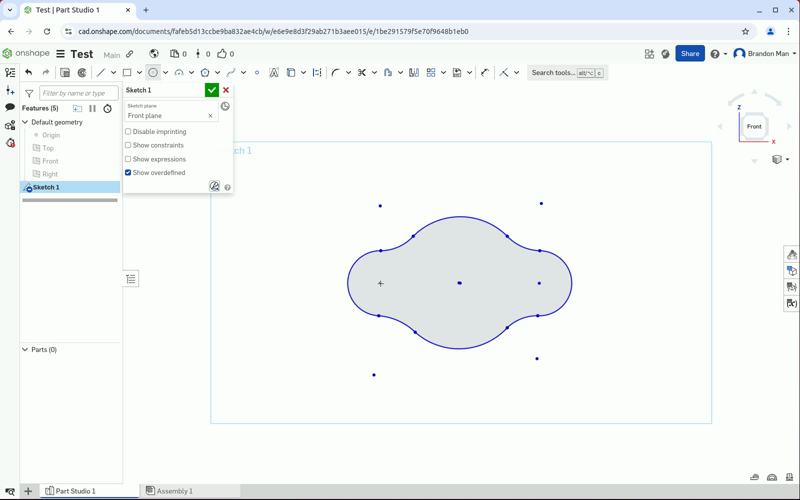
mouse_move(392, 283)
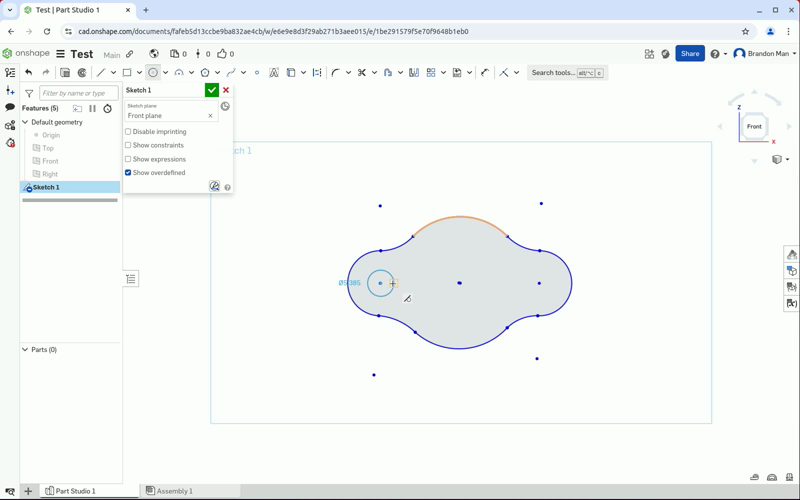
click(392, 283)
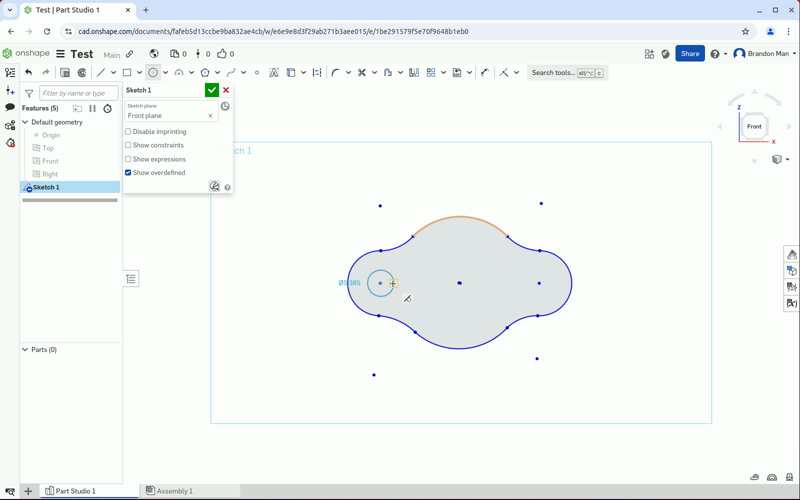
key(esc)
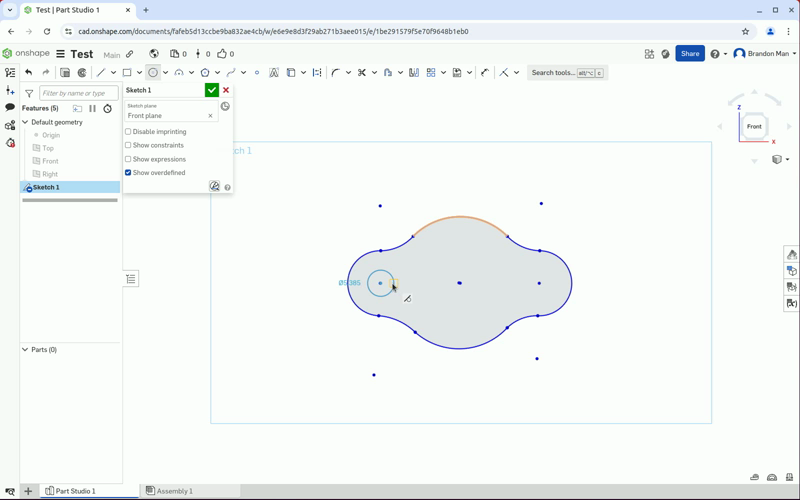
key(c)
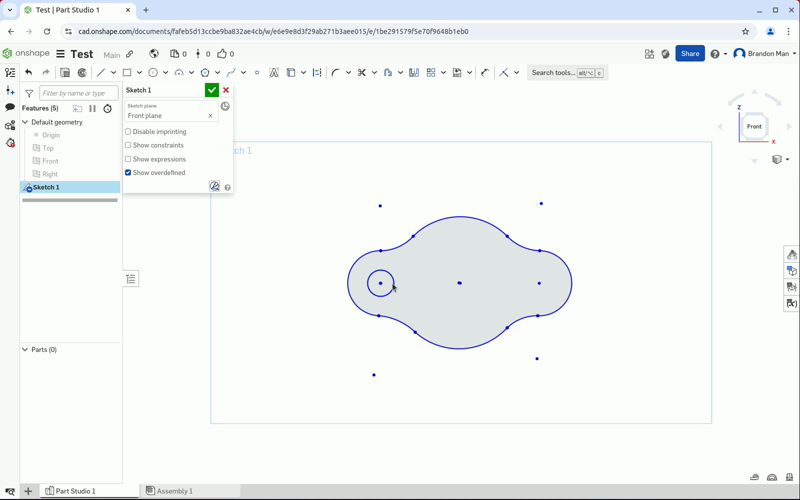
key_down(shift)
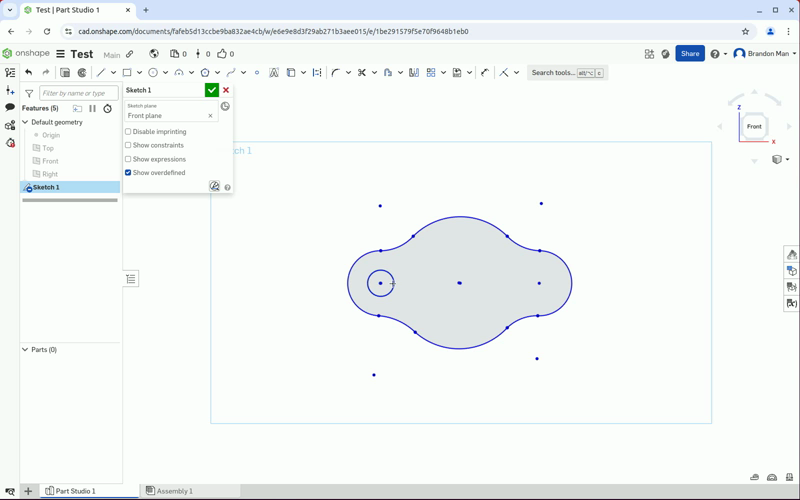
mouse_move(460, 283)
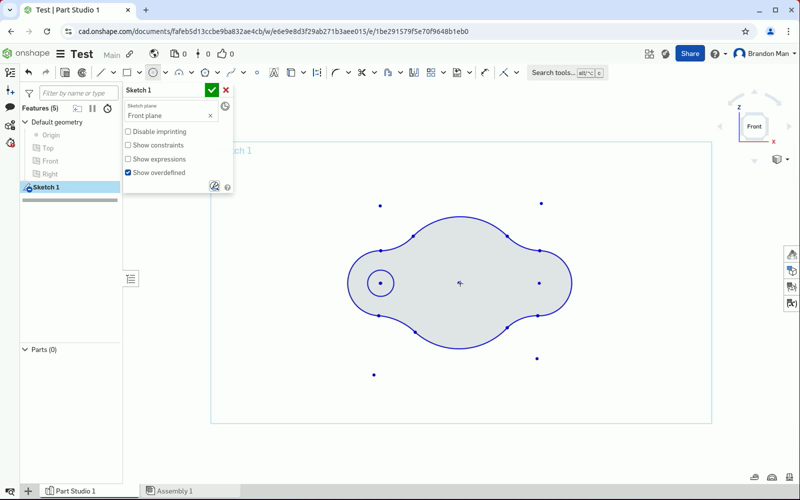
scroll(6)
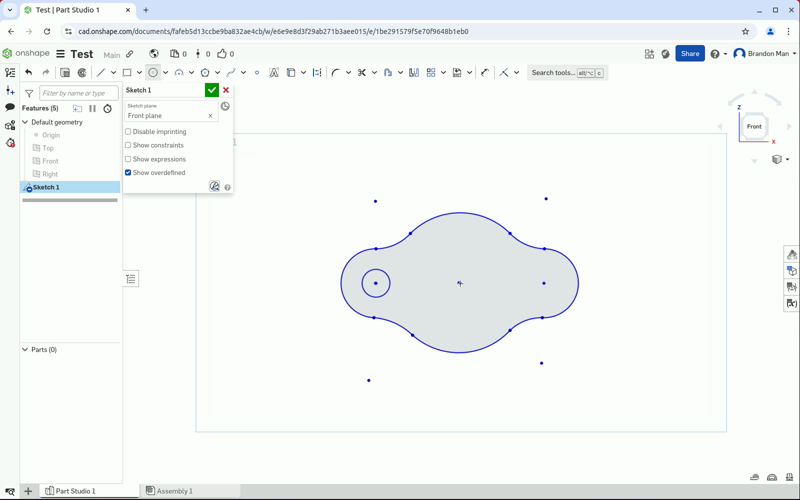
scroll(6)
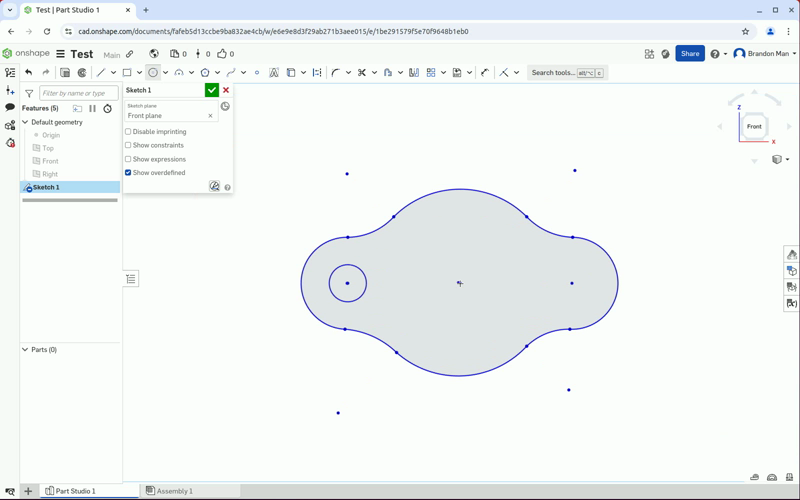
scroll(6)
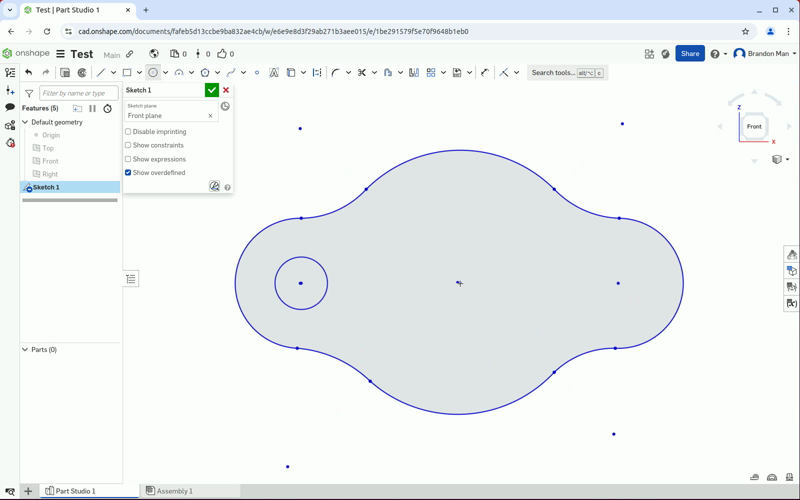
scroll(6)
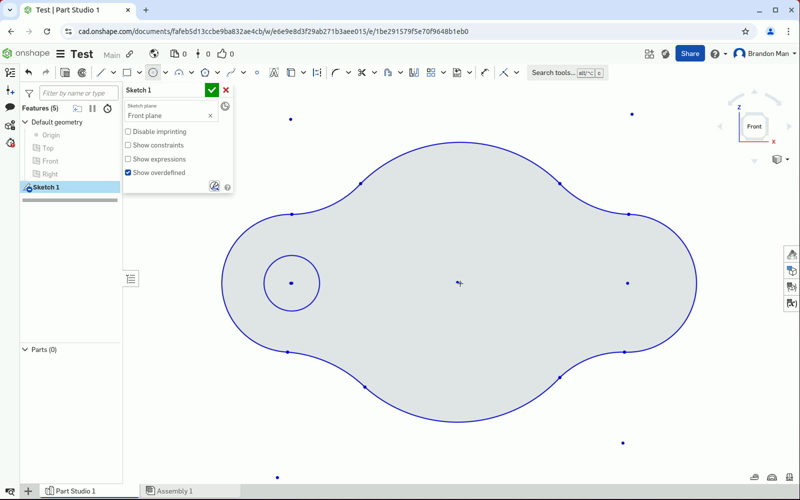
scroll(6)
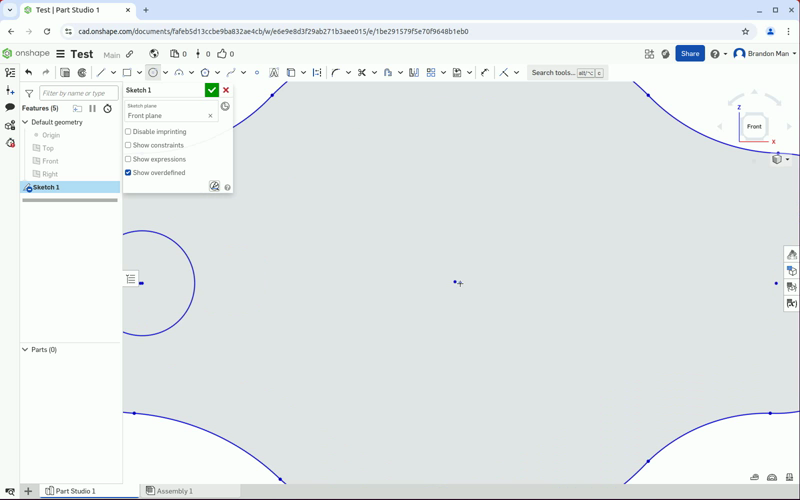
scroll(6)
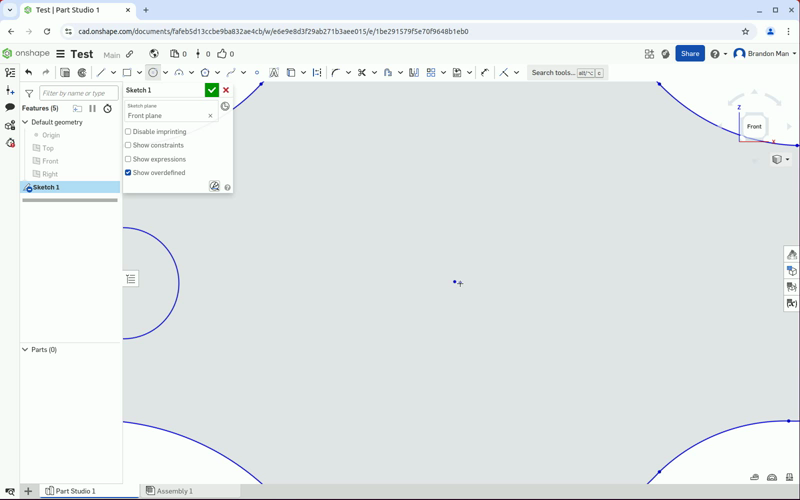
scroll(6)
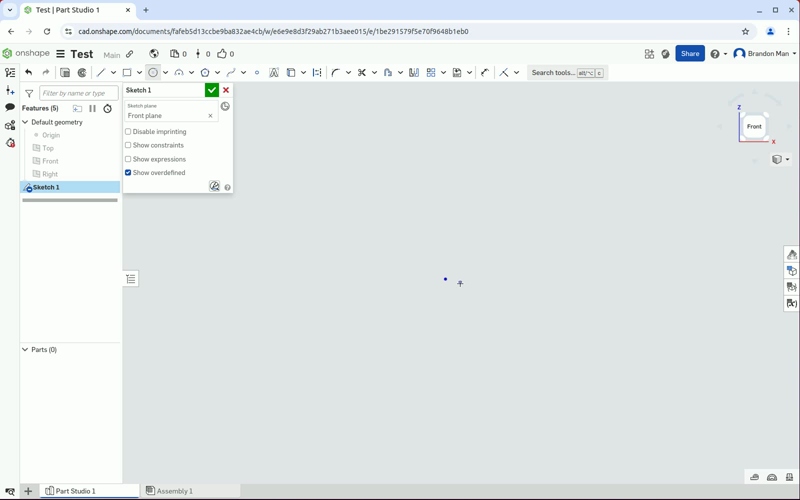
click(460, 283)
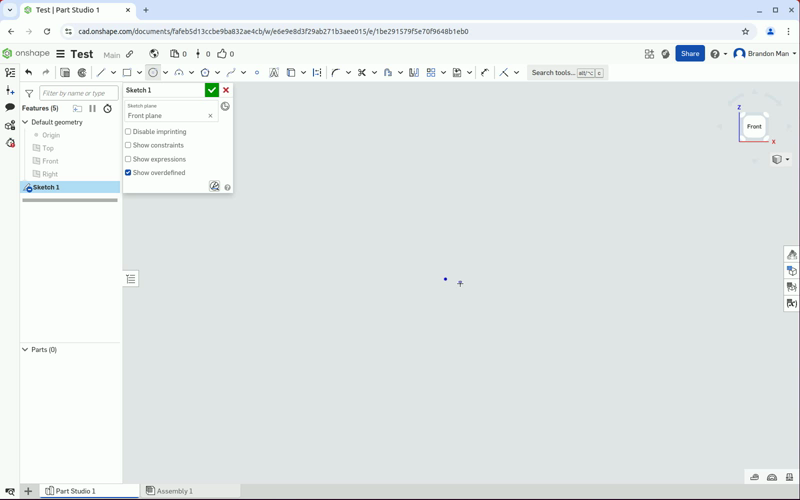
scroll(-6)
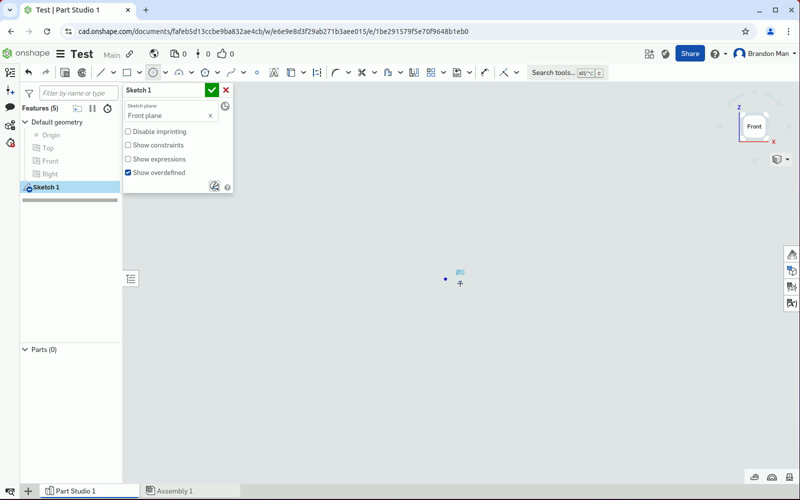
scroll(-6)
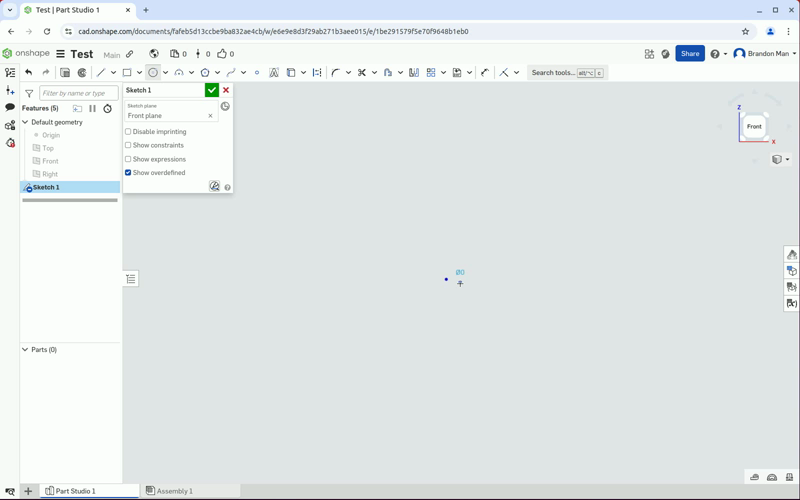
scroll(-6)
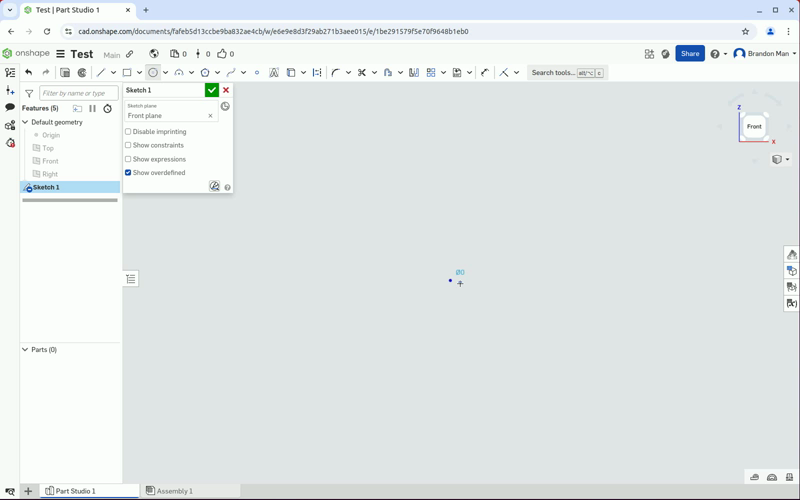
scroll(-6)
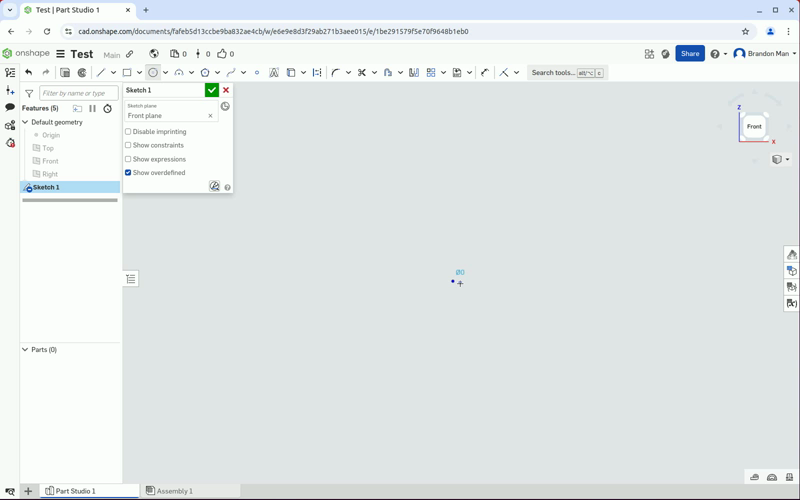
scroll(-6)
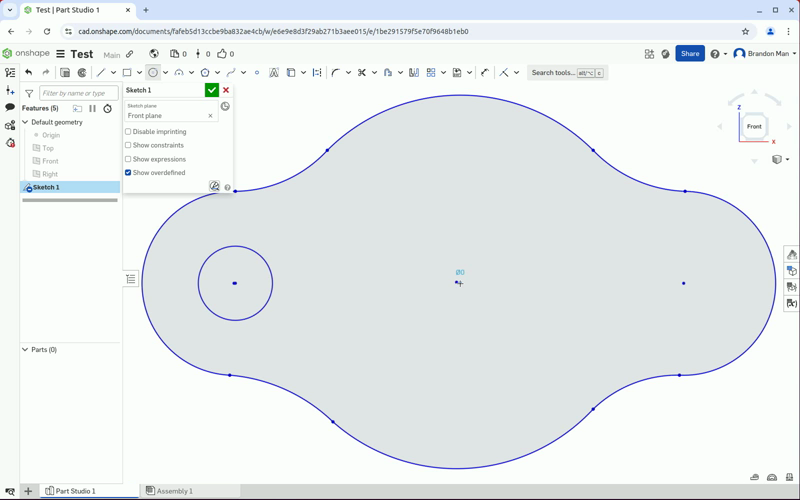
scroll(-6)
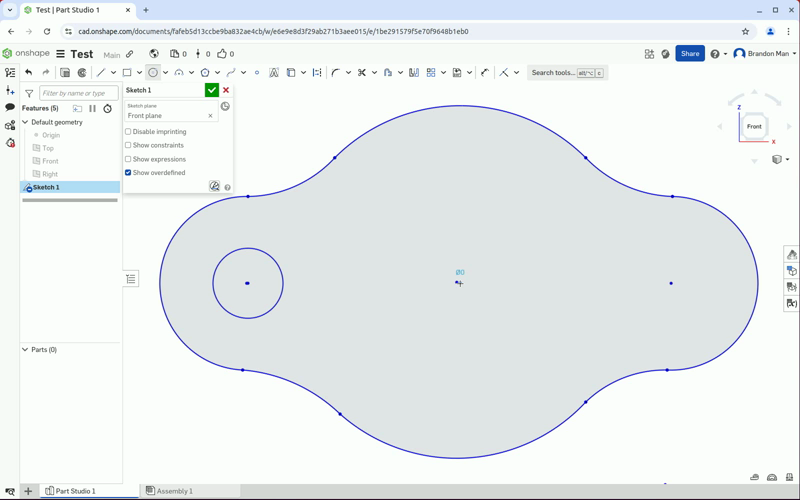
scroll(-6)
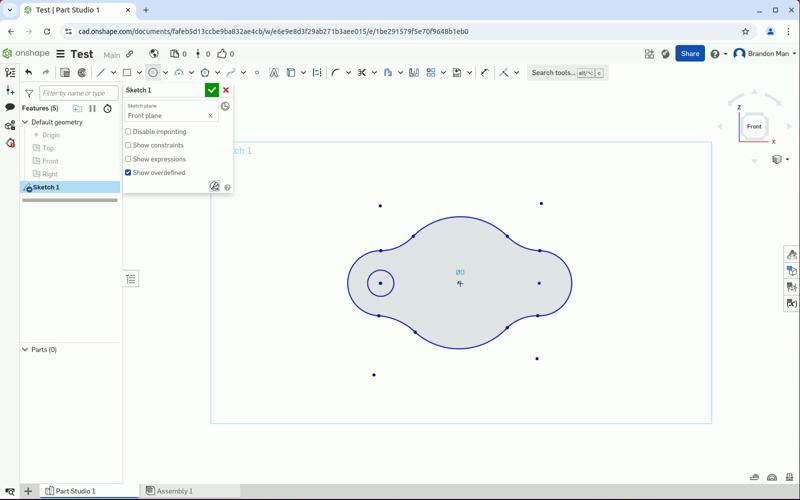
key_up(shift)
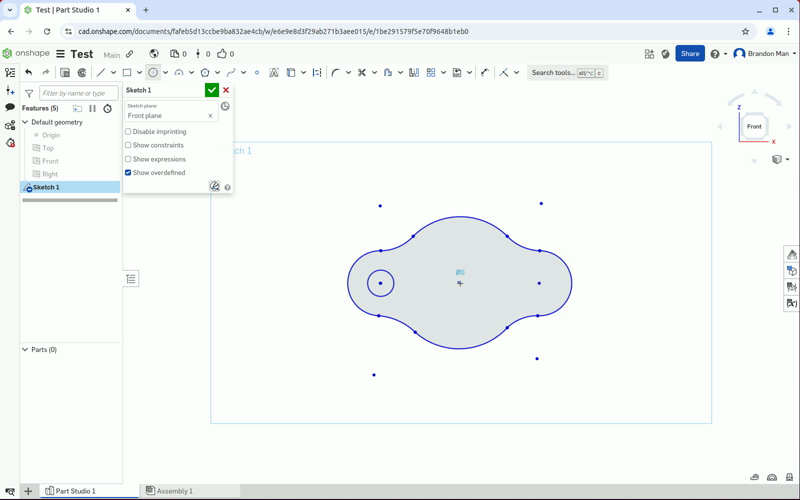
mouse_move(507, 283)
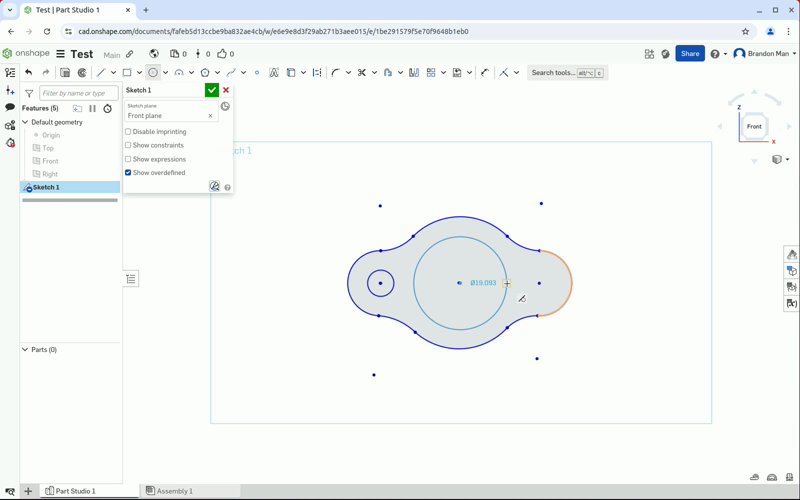
click(507, 283)
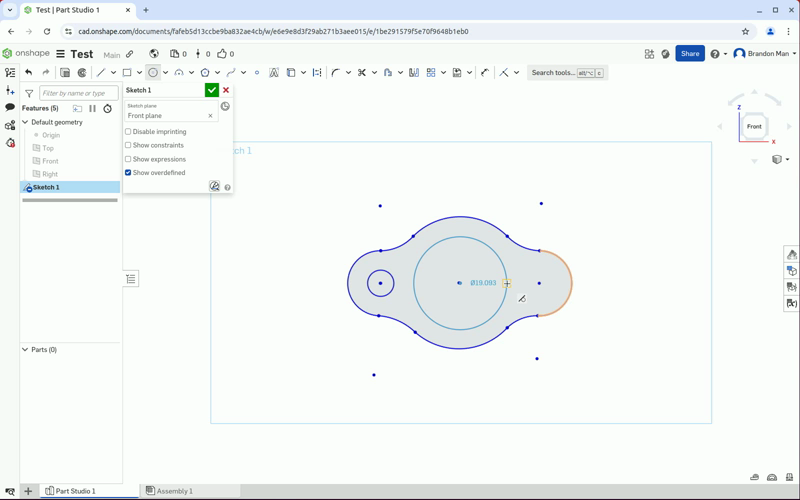
key(esc)
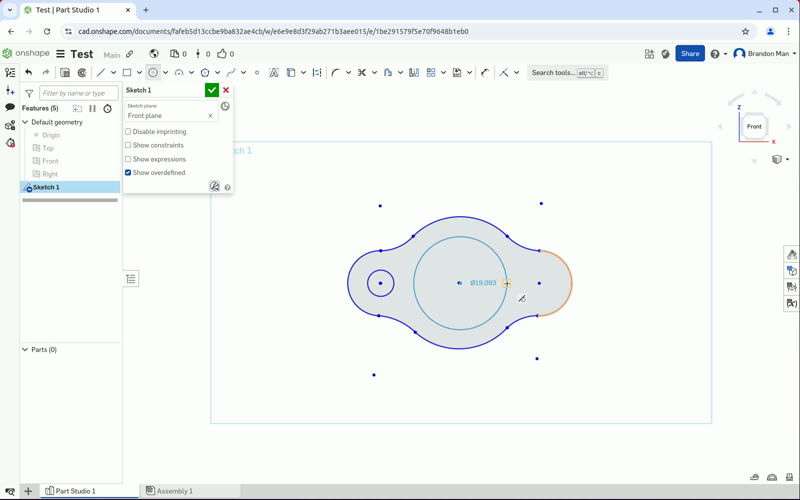
key(c)
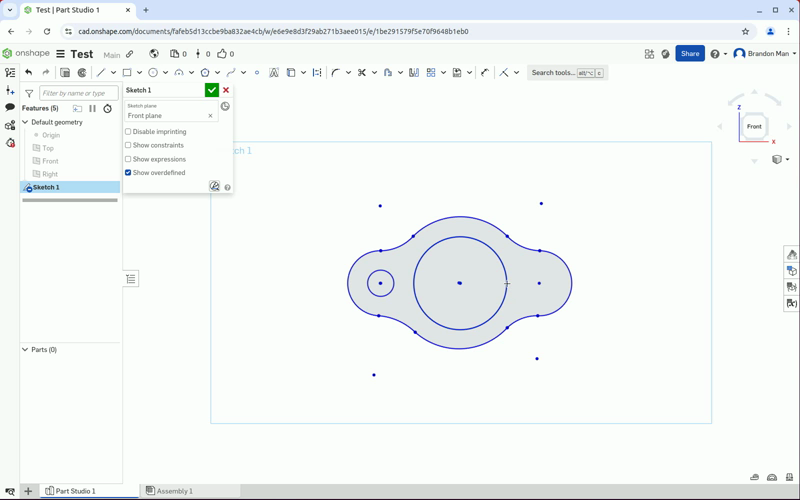
key_down(shift)
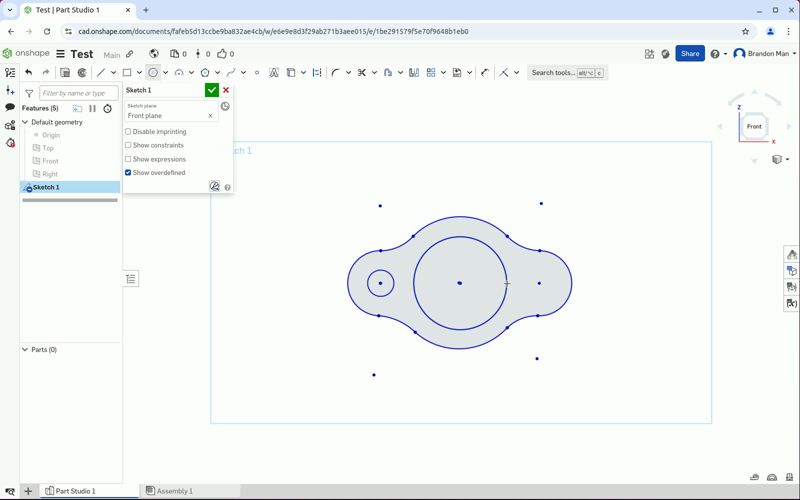
mouse_move(539, 283)
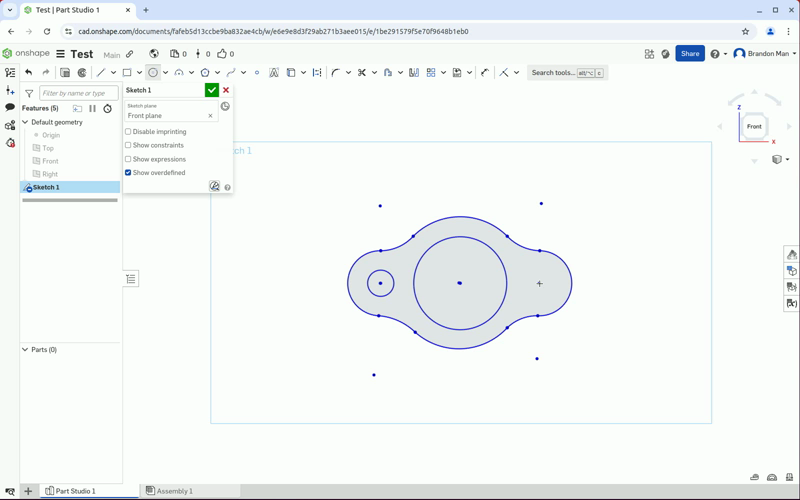
scroll(6)
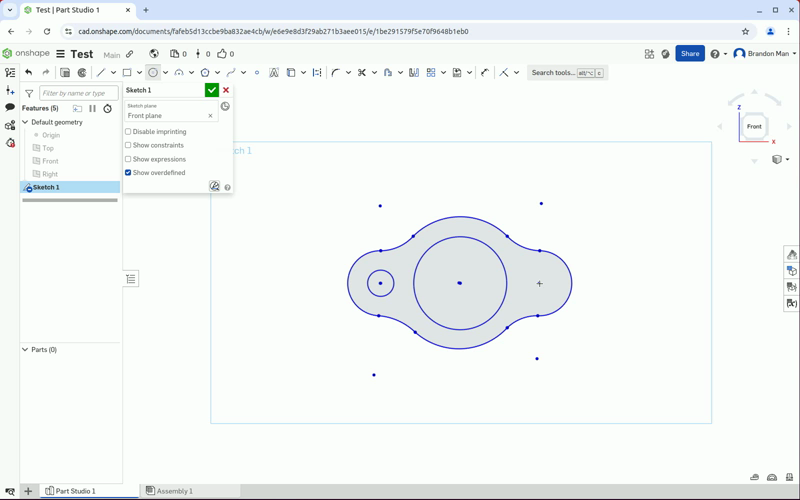
scroll(6)
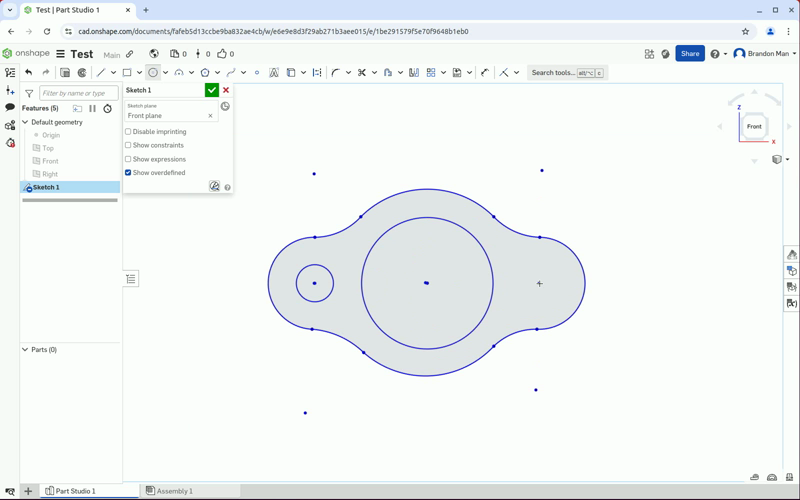
scroll(6)
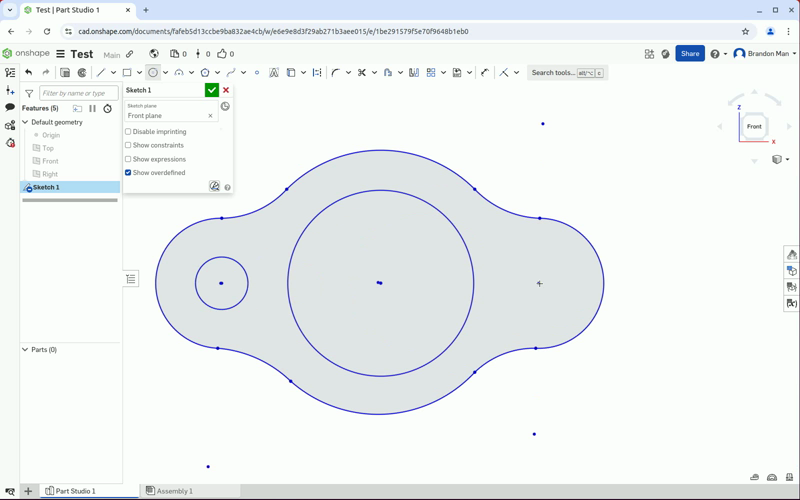
scroll(6)
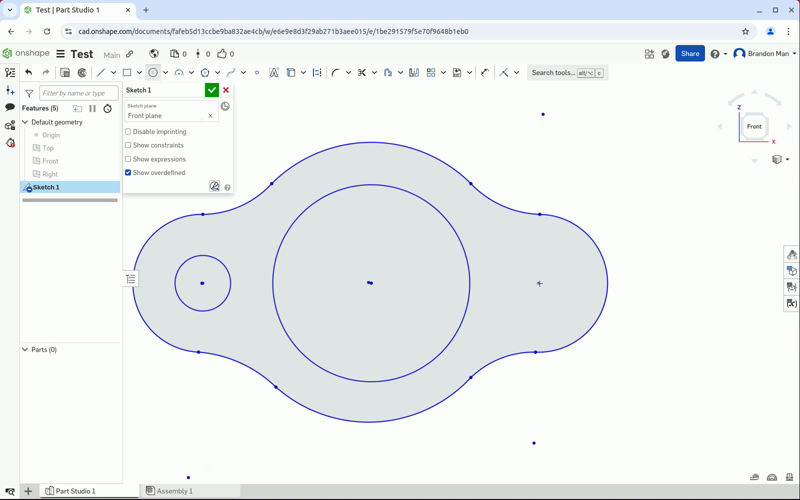
scroll(6)
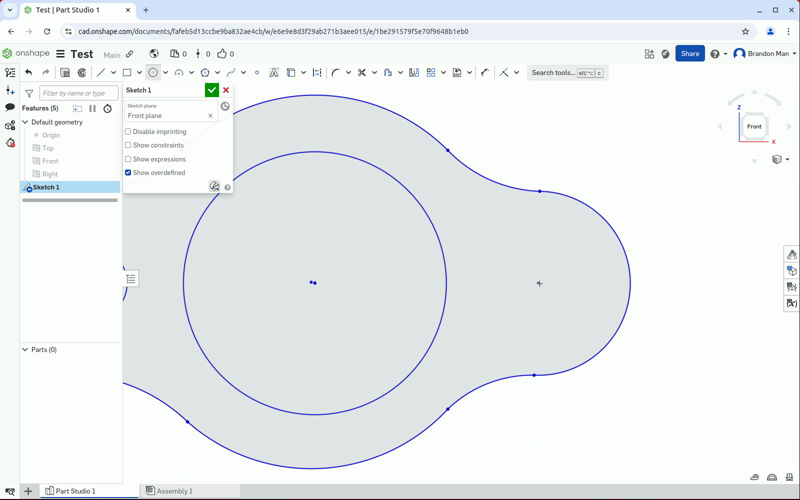
scroll(6)
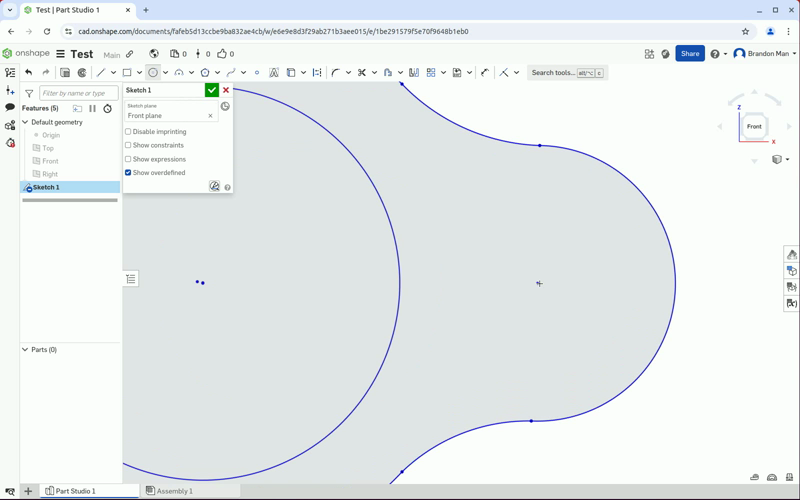
scroll(6)
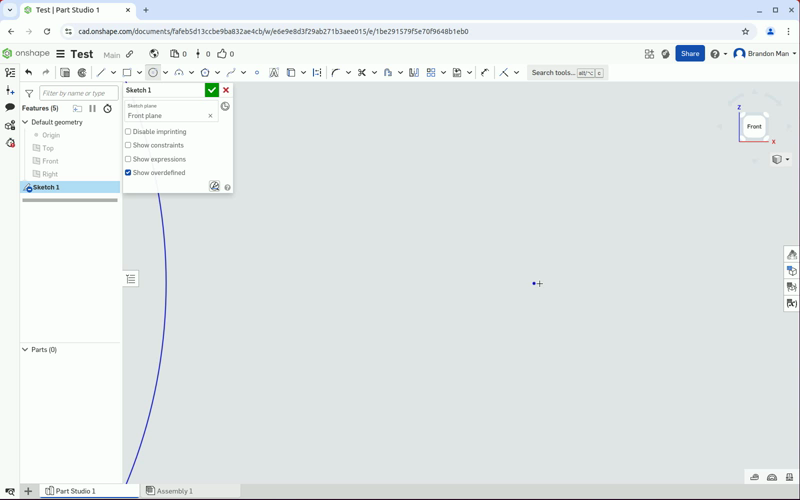
click(539, 283)
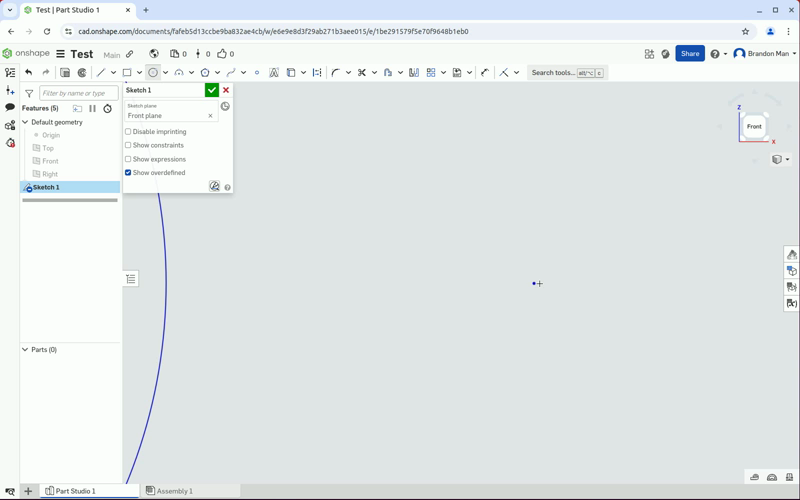
scroll(-6)
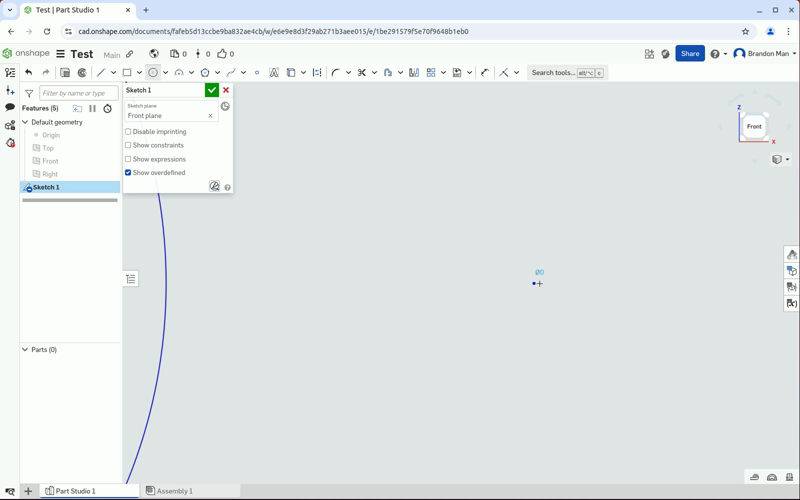
scroll(-6)
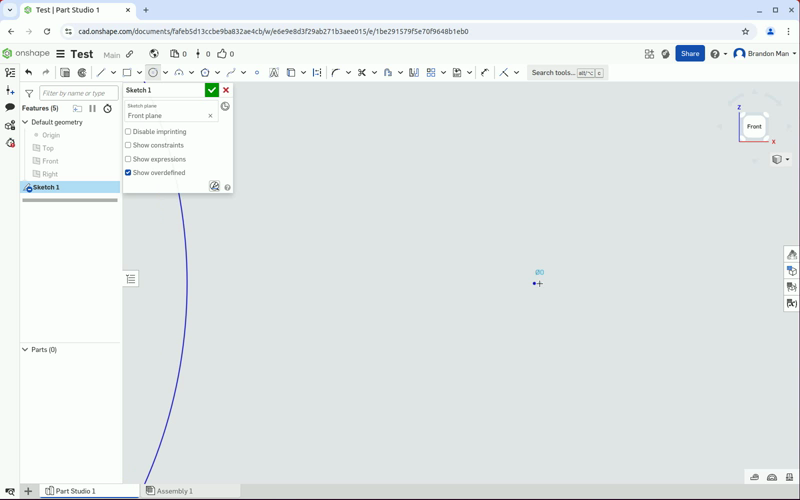
scroll(-6)
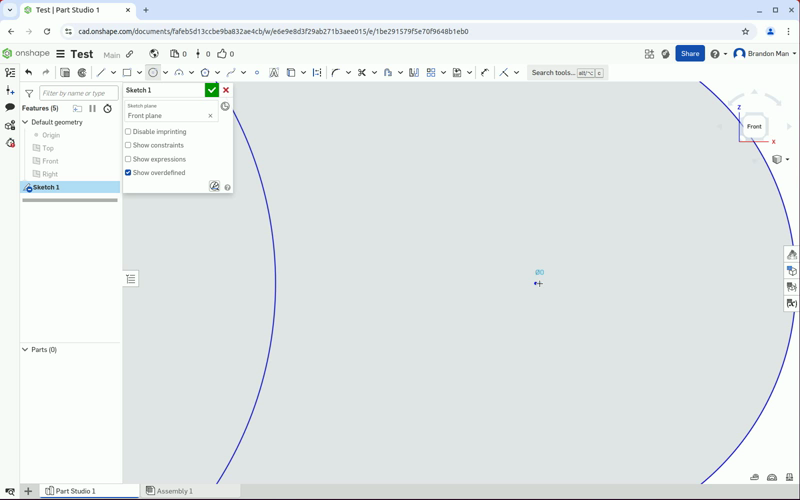
scroll(-6)
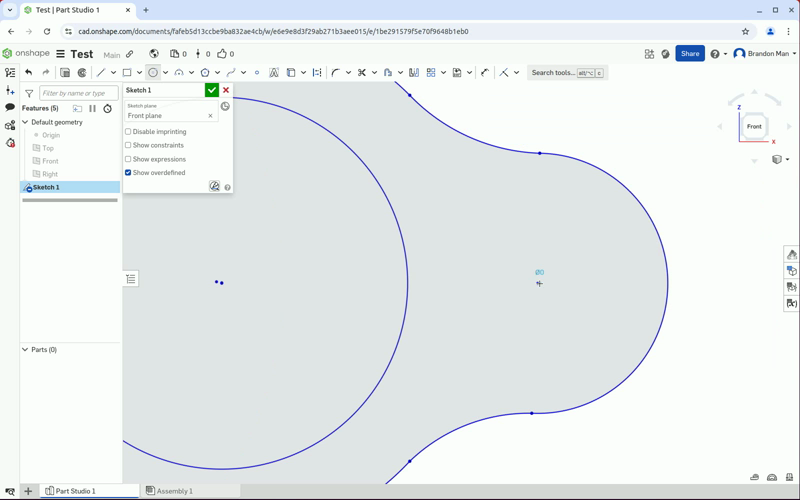
scroll(-6)
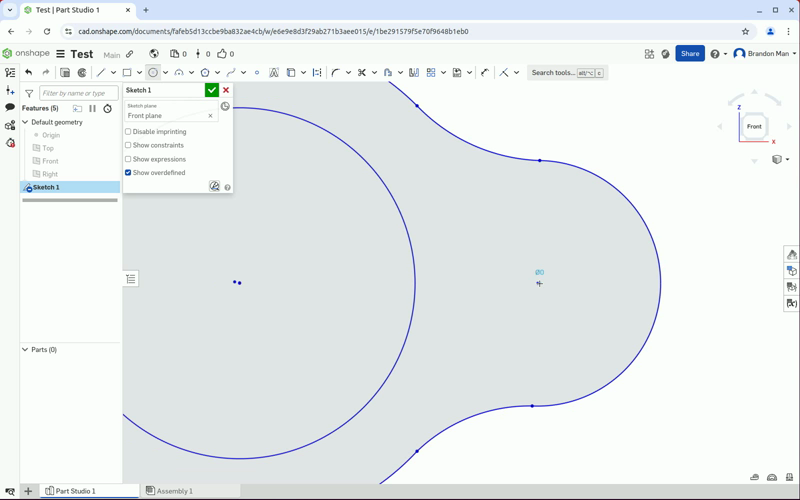
scroll(-6)
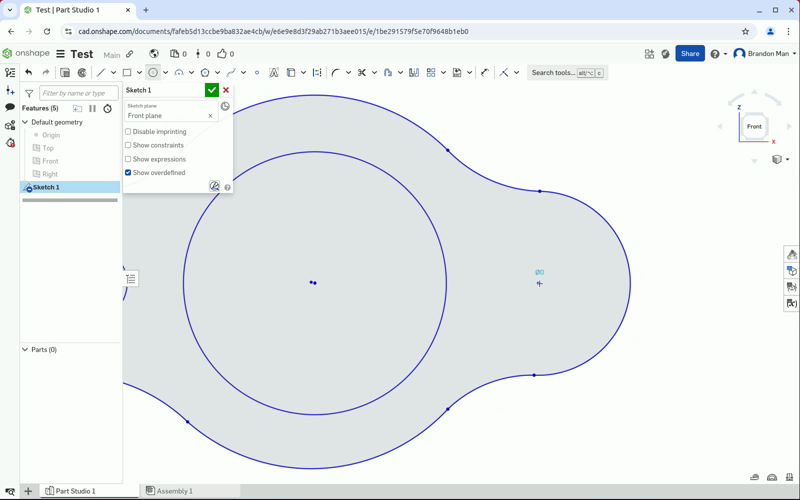
scroll(-6)
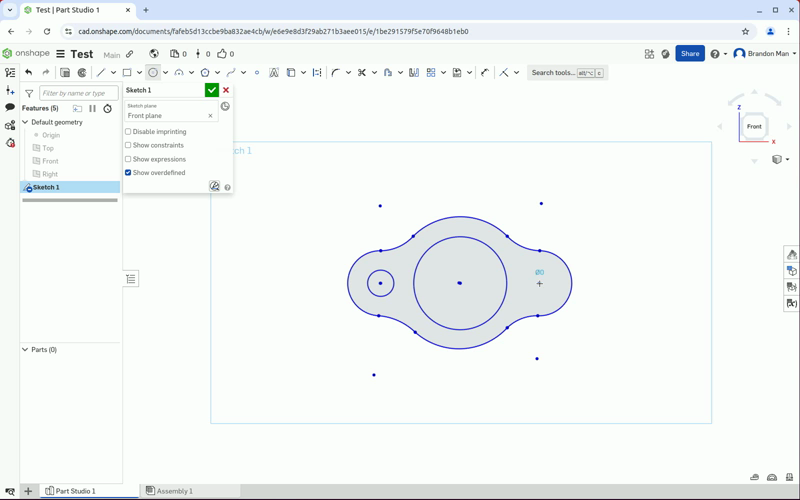
key_up(shift)
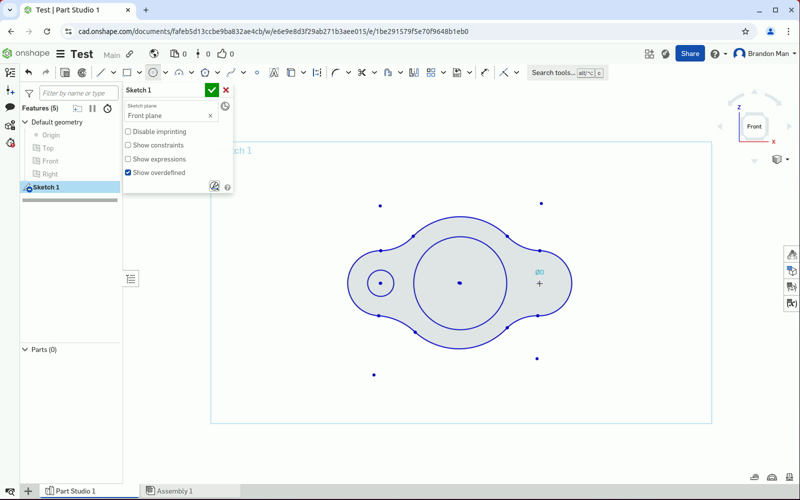
mouse_move(552, 283)
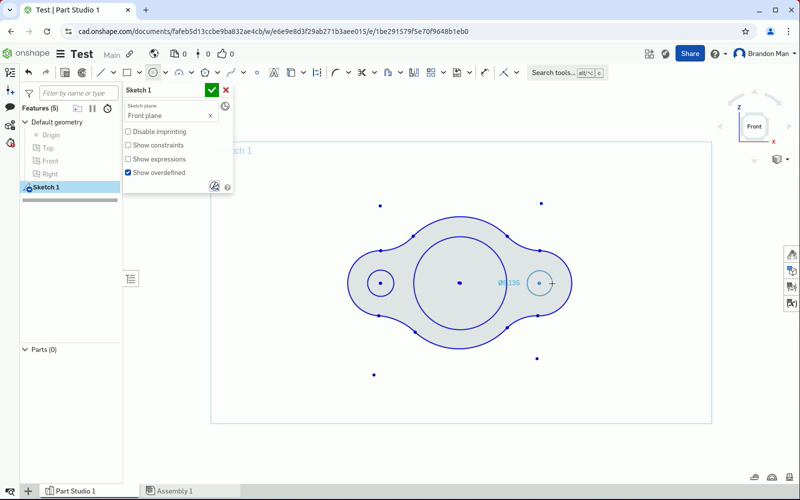
click(552, 283)
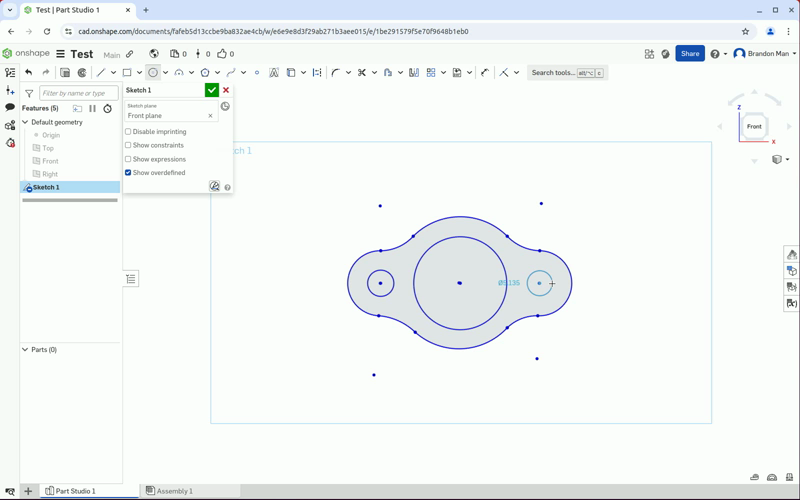
key(esc)
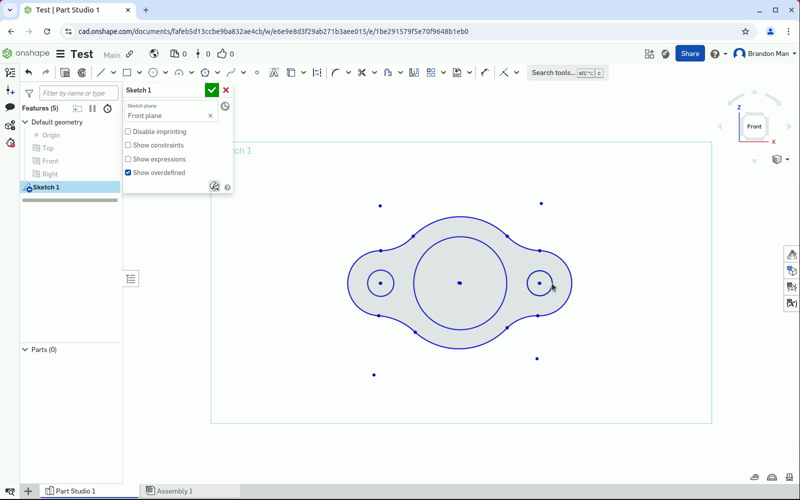
mouse_move(439, 335)
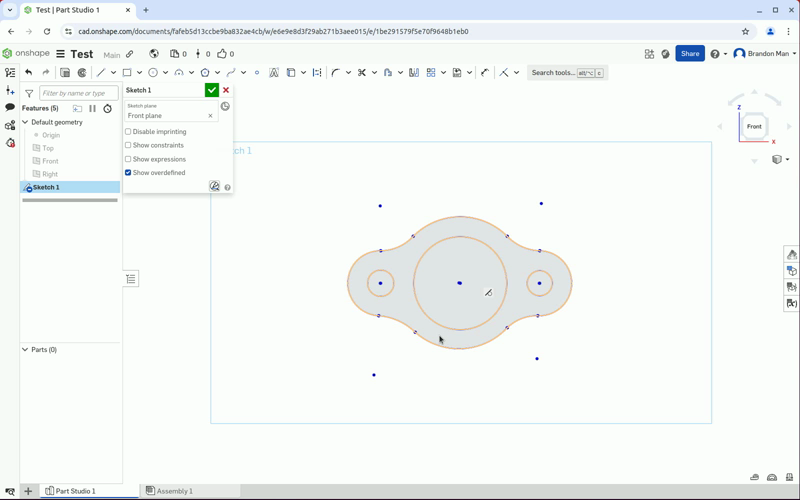
click(439, 335)
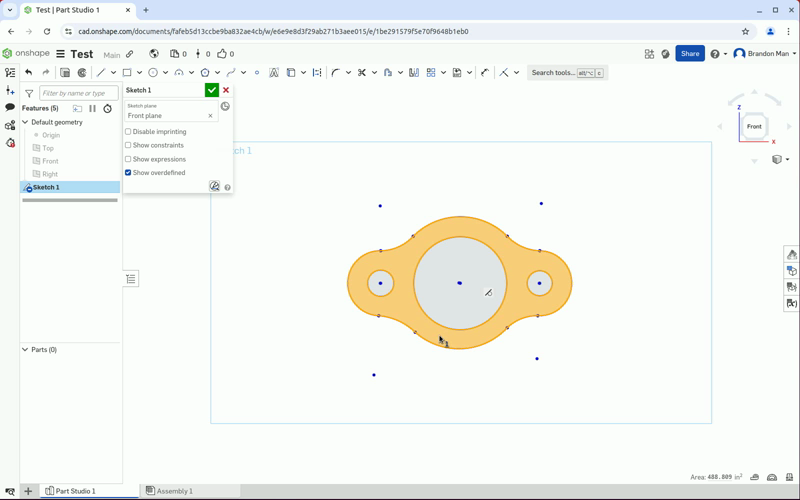
mouse_move(73, 352)
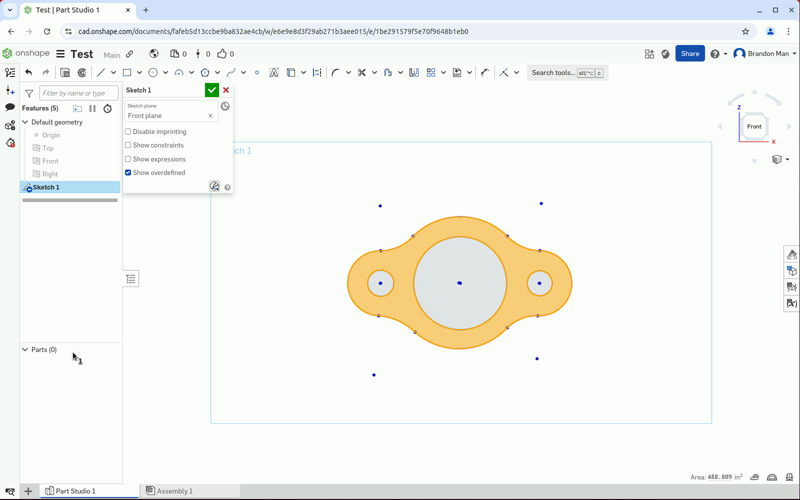
key(shift+y)
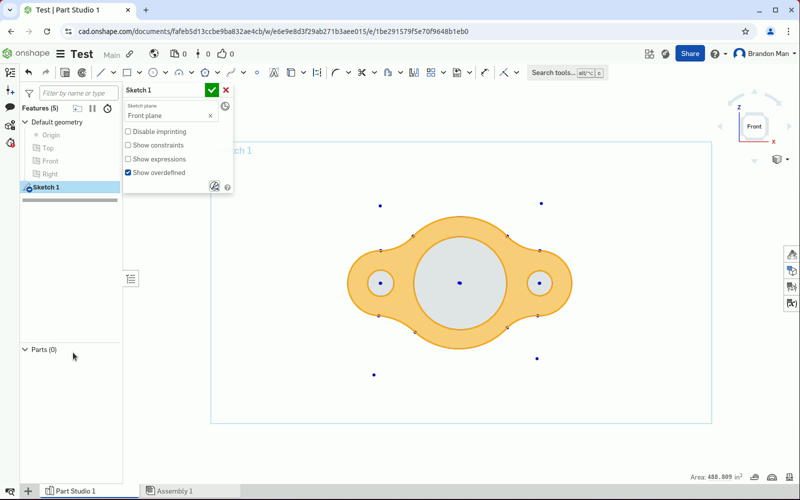
key(shift+e)
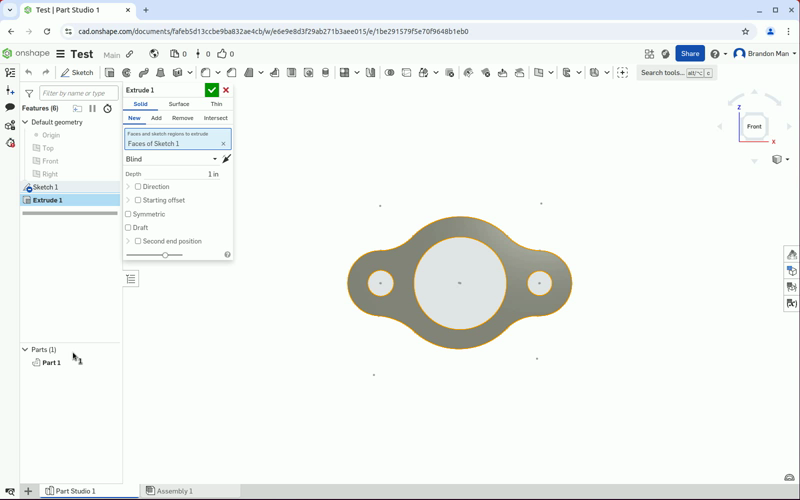
mouse_move(143, 106)
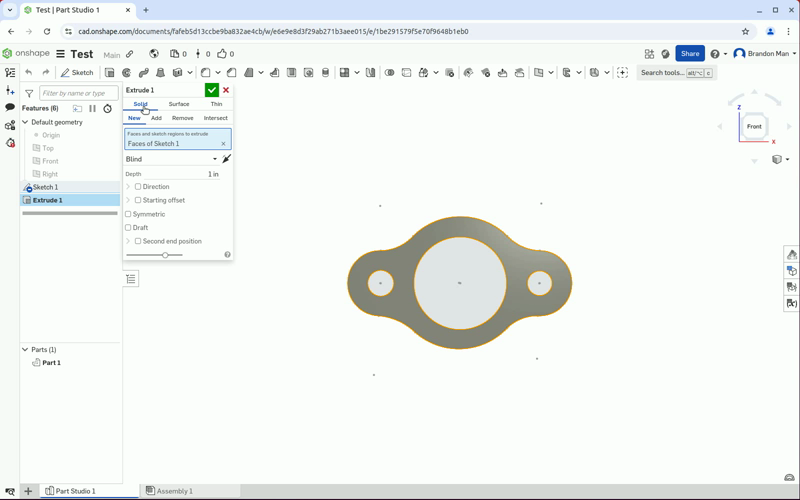
click(143, 106)
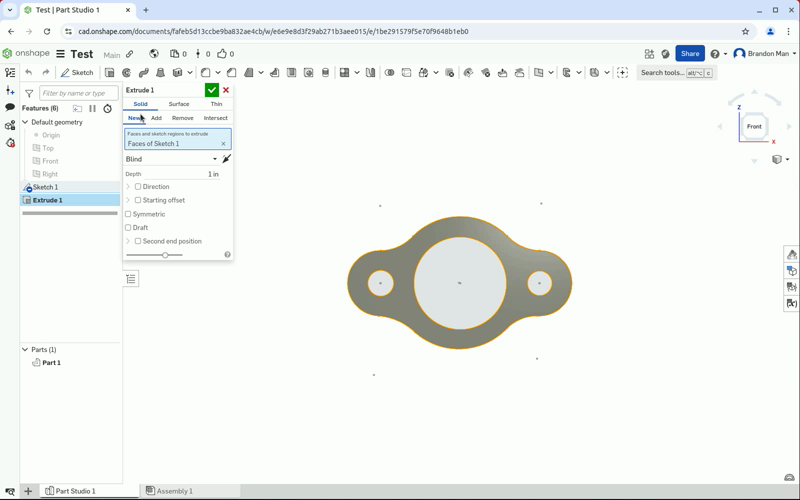
mouse_move(137, 120)
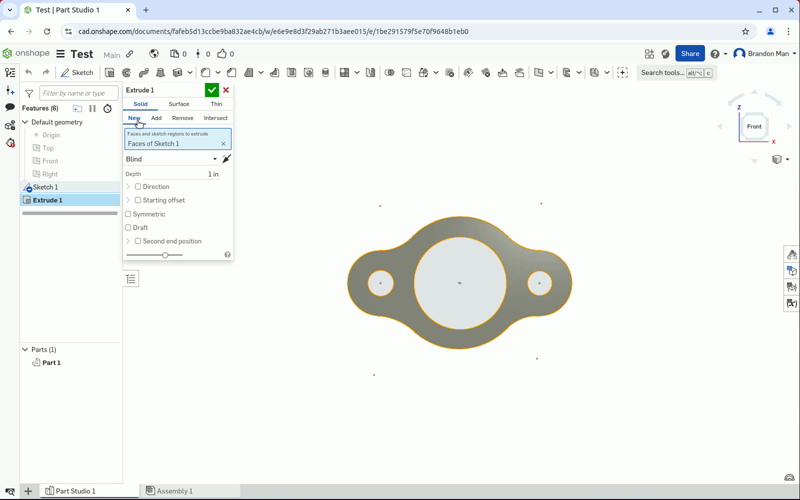
click(137, 120)
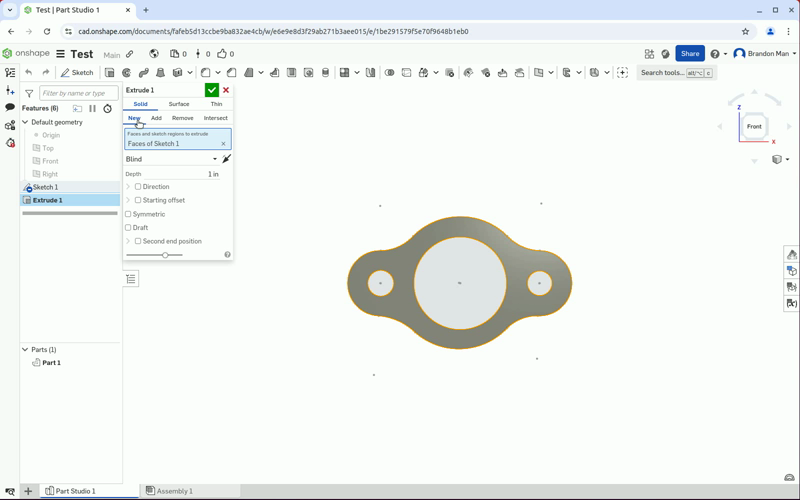
key(tab, 4)
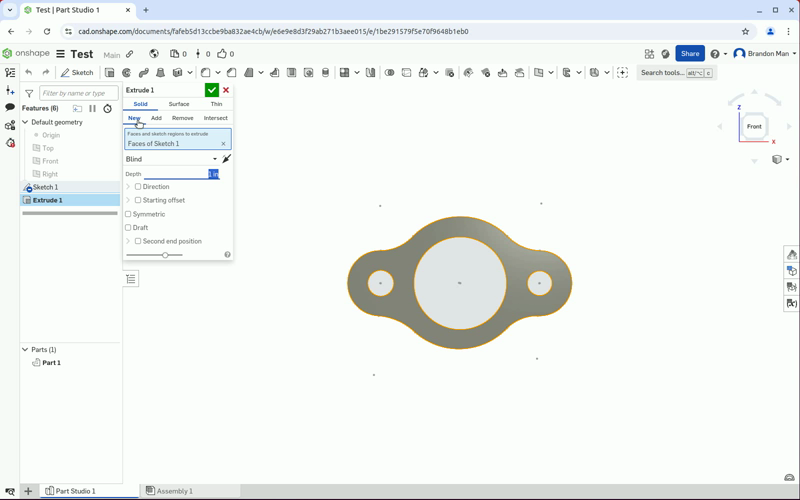
text(5.536)
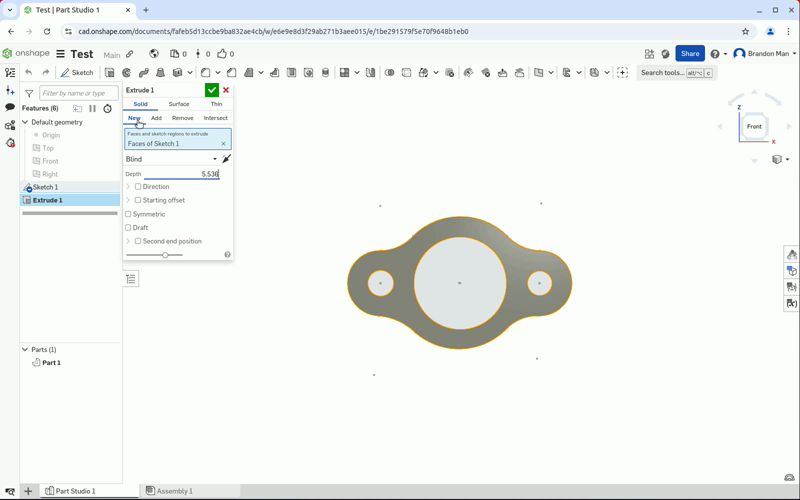
key(enter)
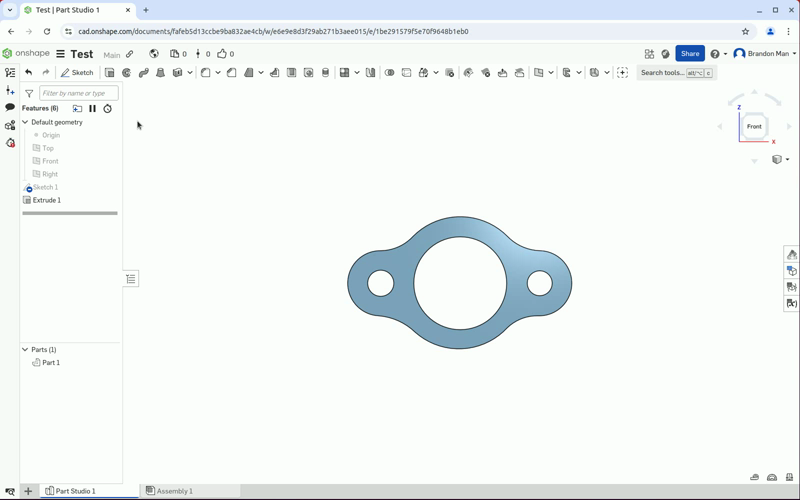
key(shift+h)
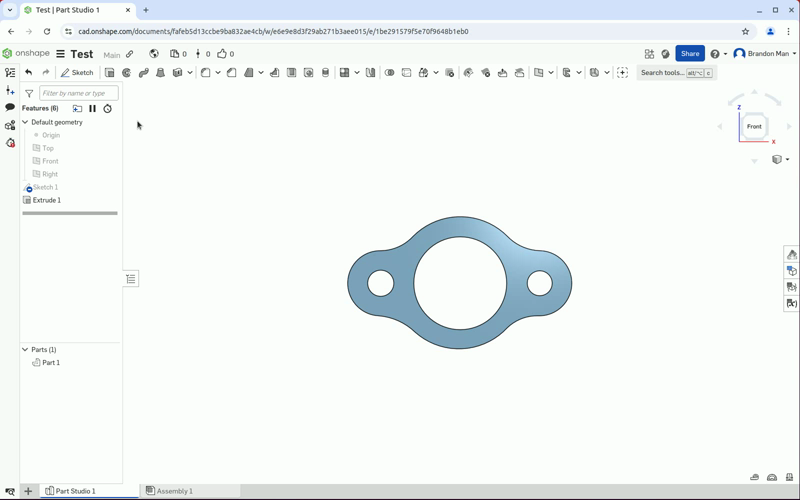
key(shift+h)
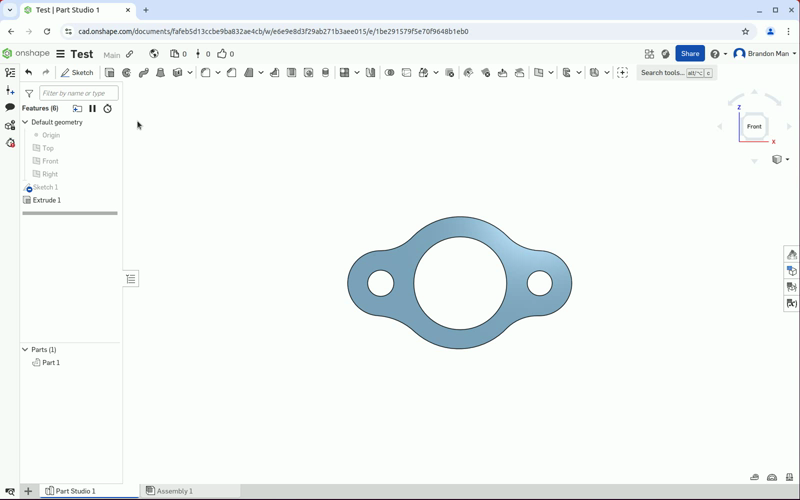
mouse_move(73, 189)
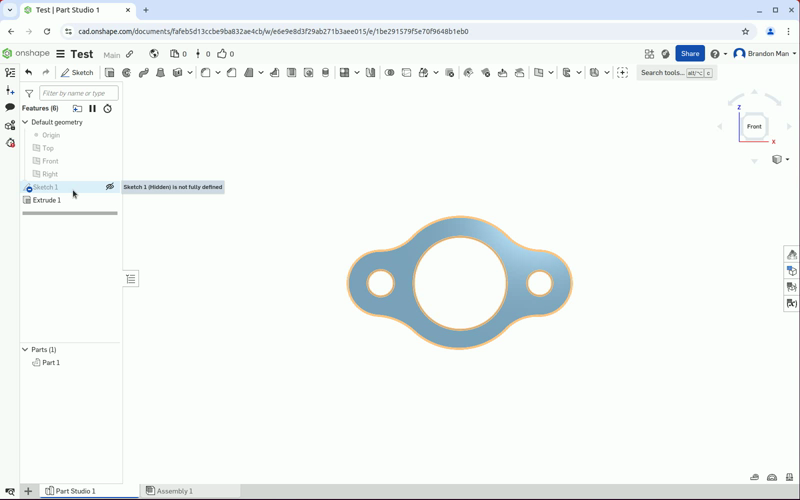
click(73, 189)
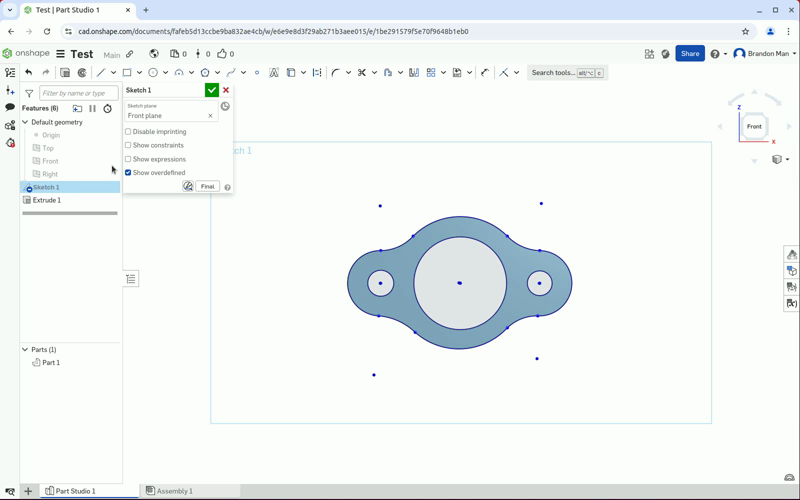
mouse_move(229, 92)
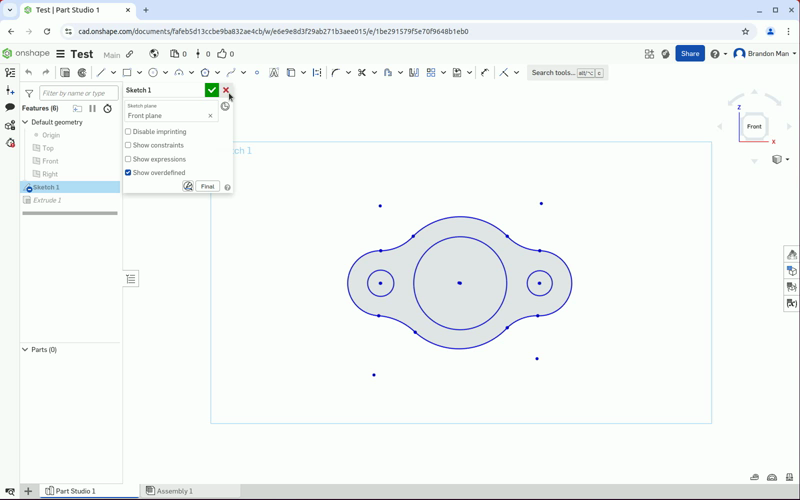
click(229, 92)
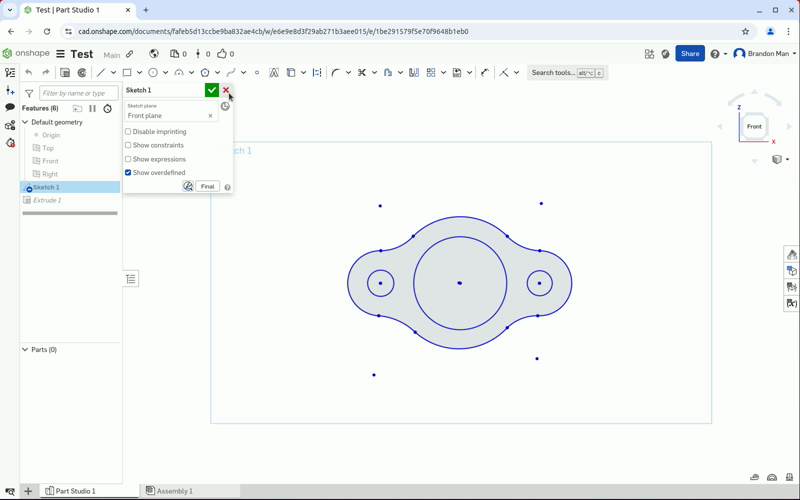
key(shift+s)
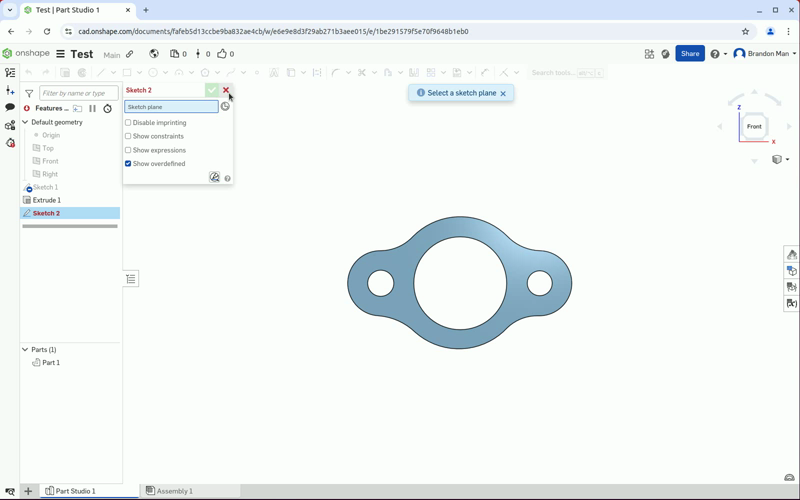
mouse_move(73, 163)
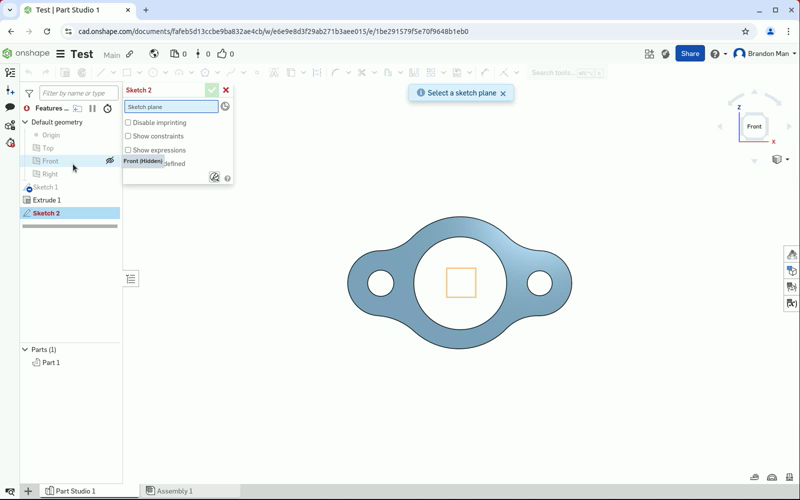
click(73, 163)
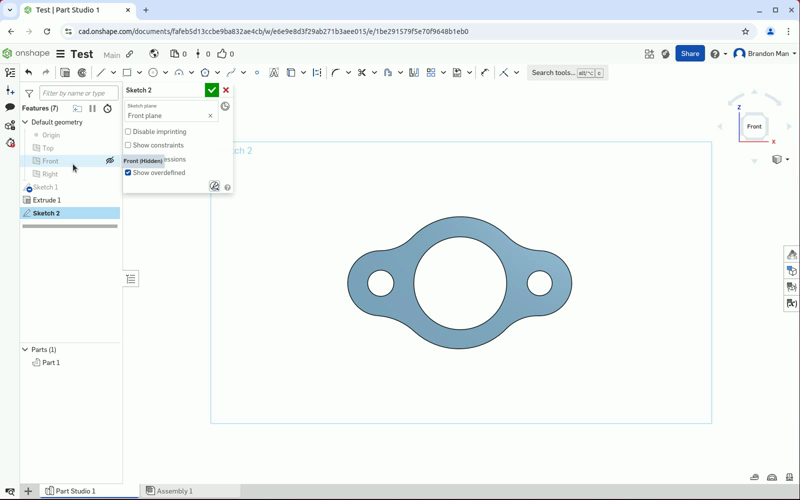
mouse_move(73, 352)
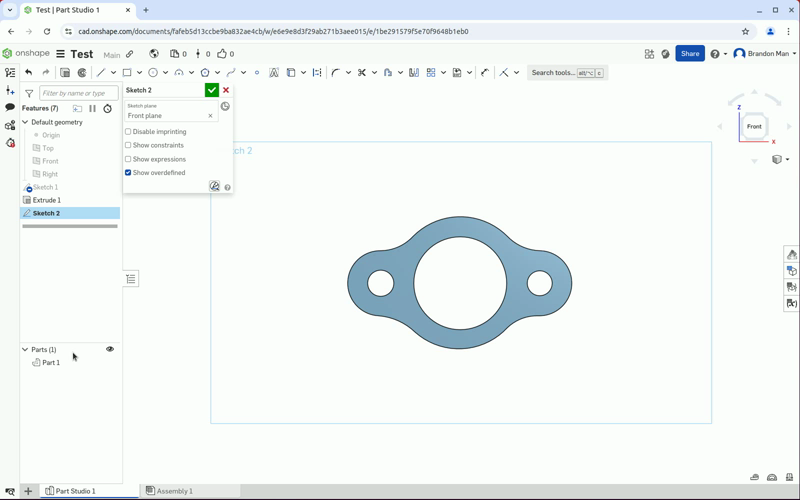
key(y)
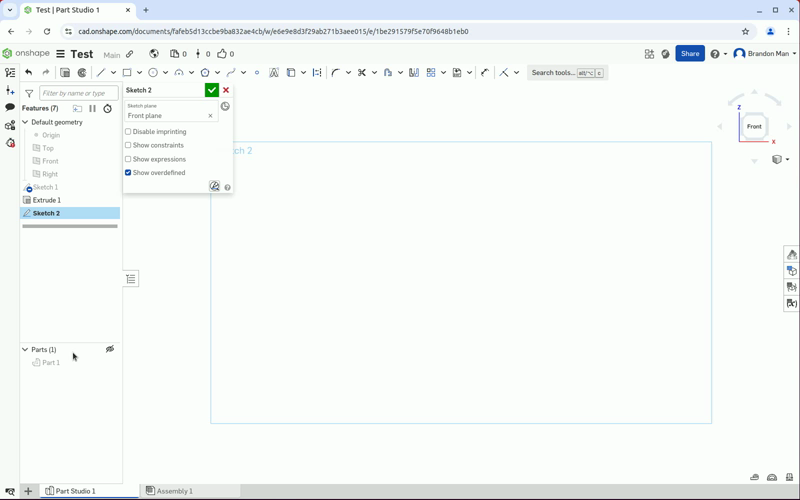
key(a)
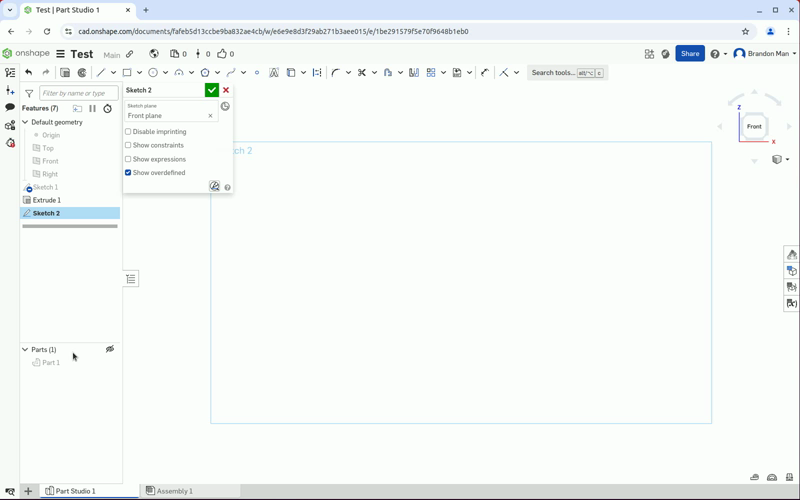
key_down(shift)
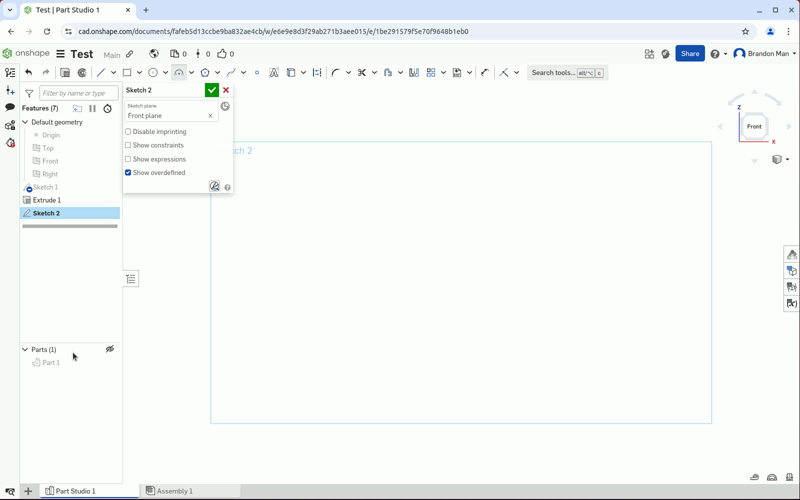
mouse_move(378, 315)
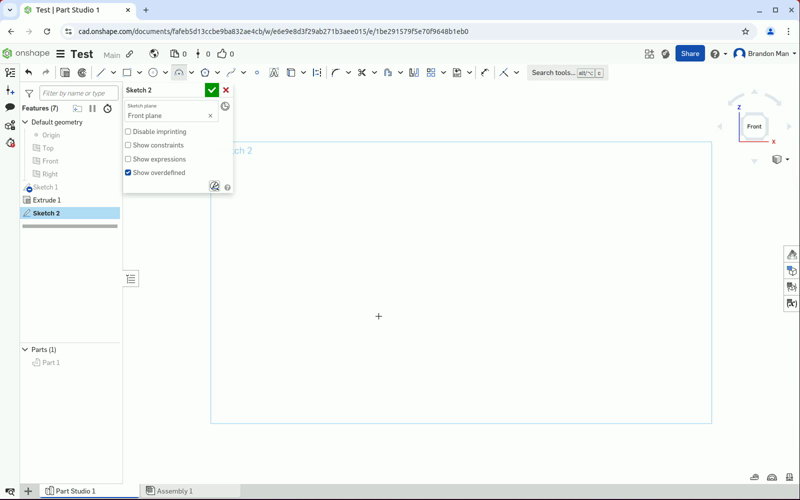
click(378, 315)
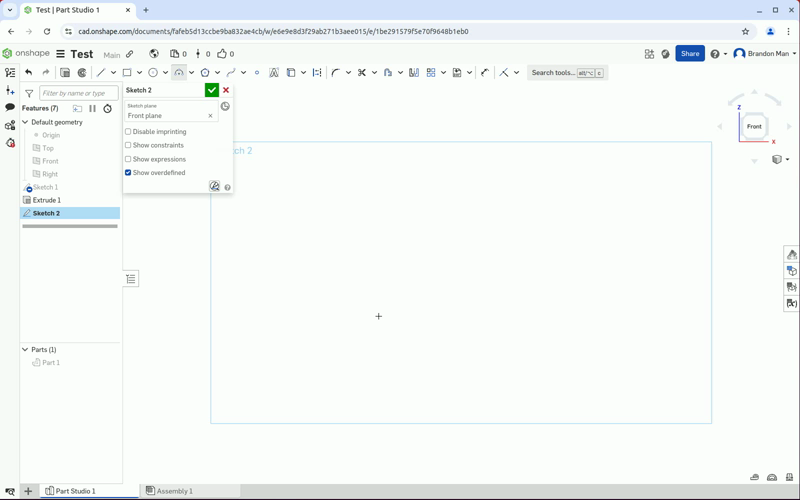
key_up(shift)
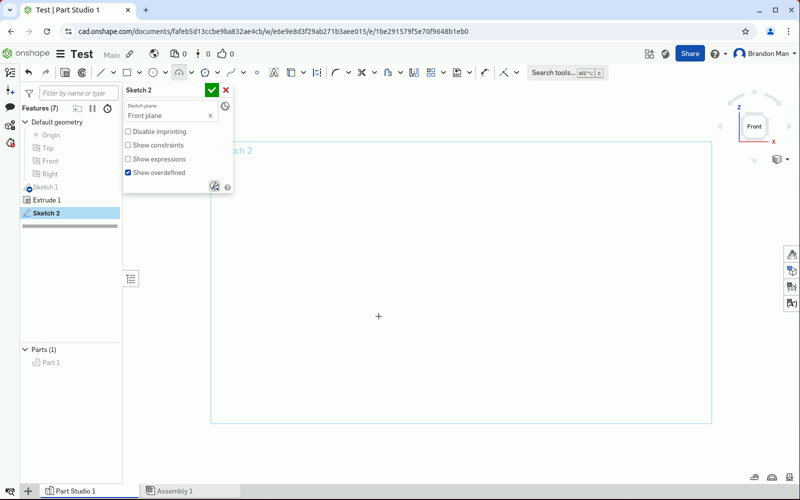
key_down(shift)
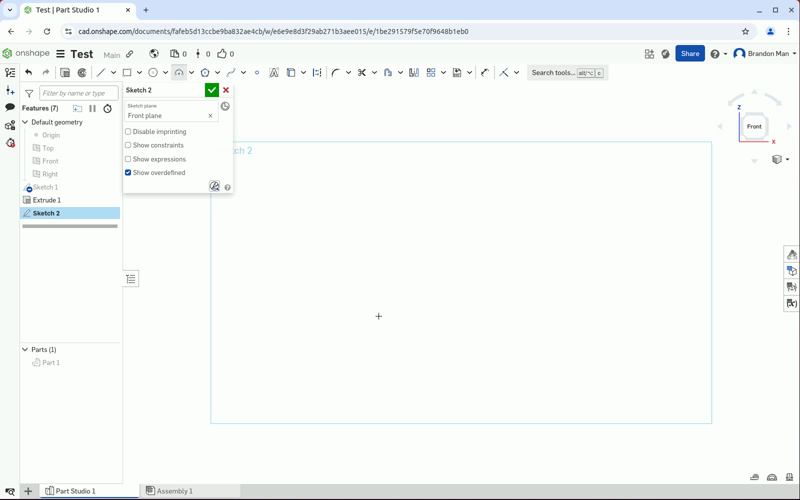
mouse_move(415, 332)
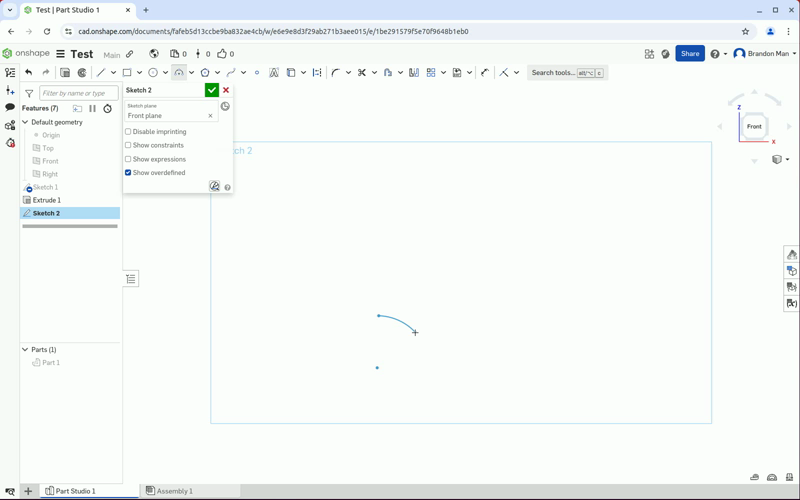
click(415, 332)
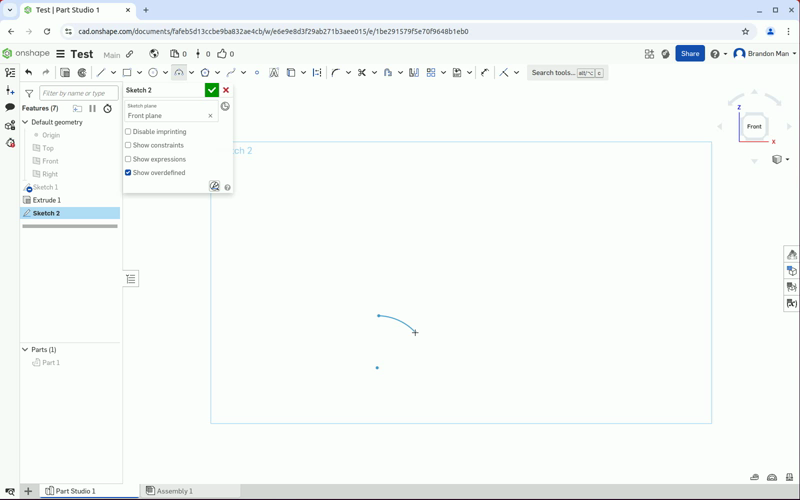
mouse_move(398, 320)
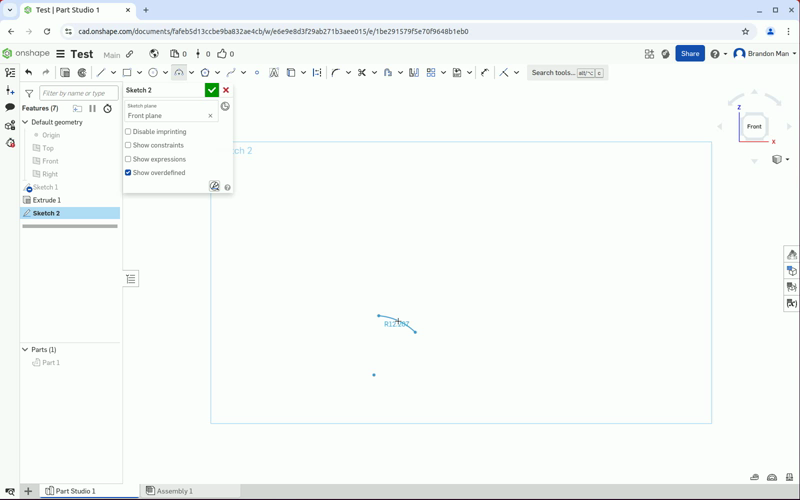
click(398, 320)
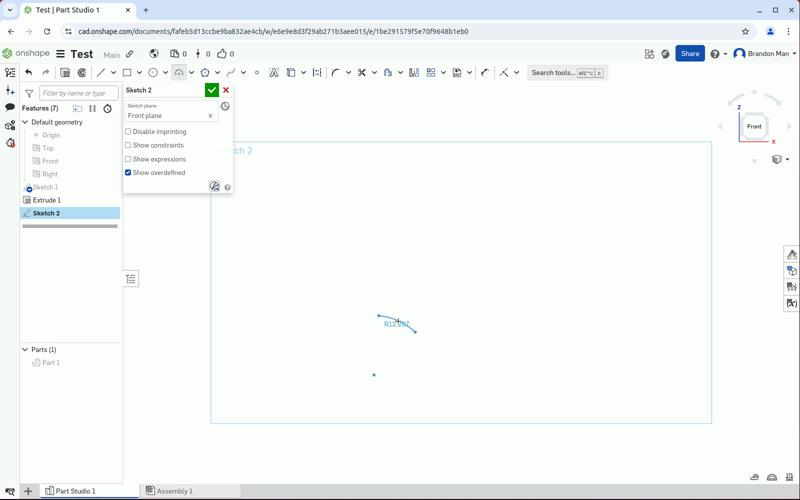
key_up(shift)
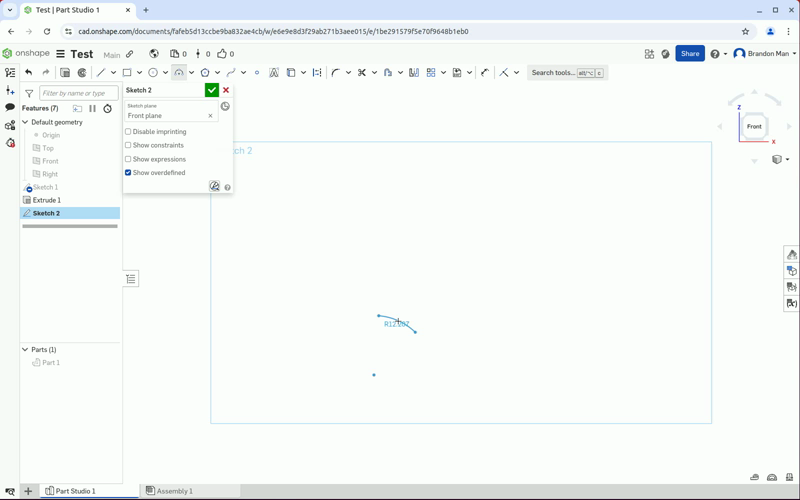
mouse_move(415, 332)
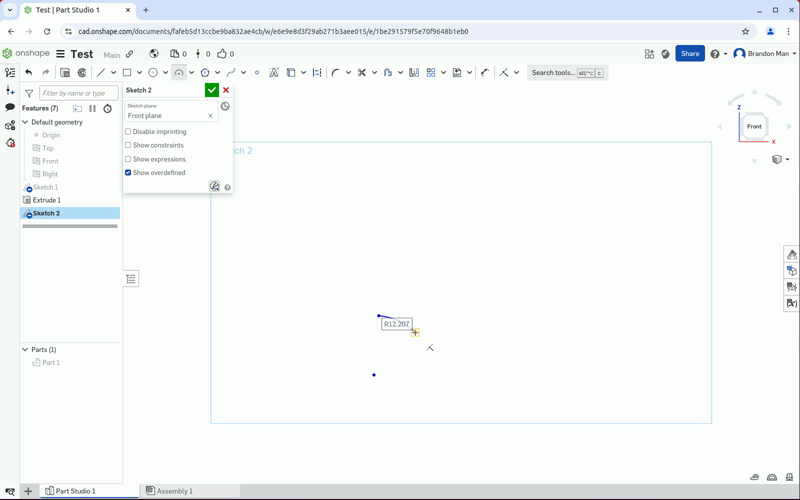
click(415, 332)
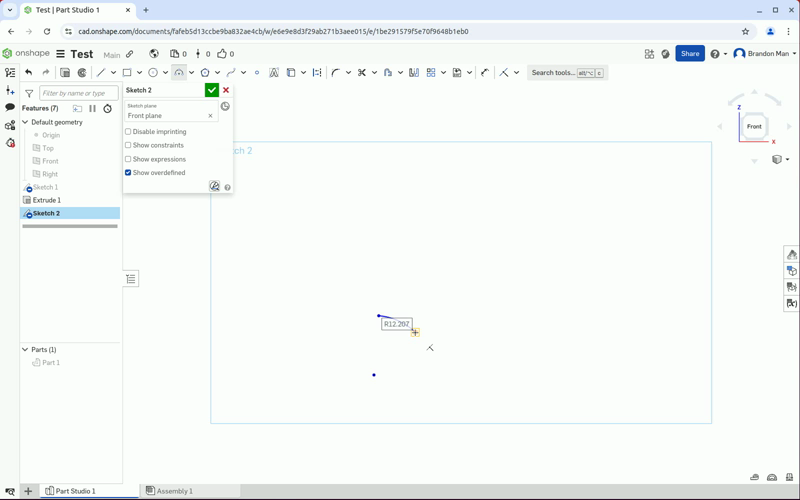
key_down(shift)
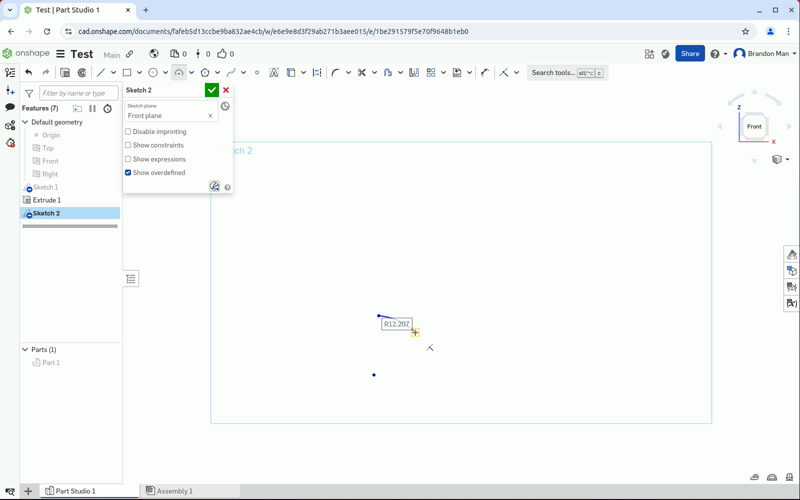
mouse_move(507, 327)
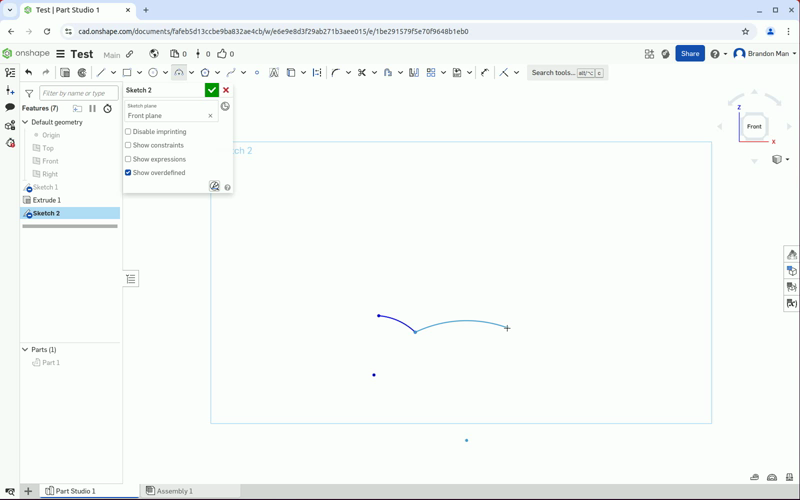
click(507, 327)
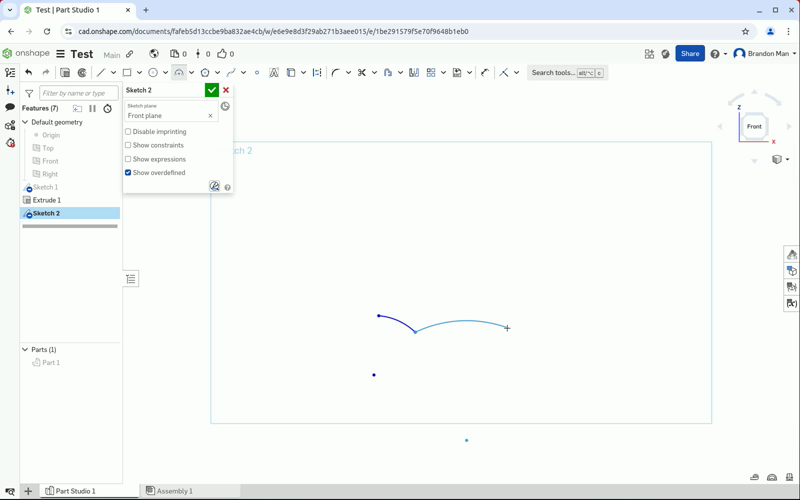
mouse_move(461, 348)
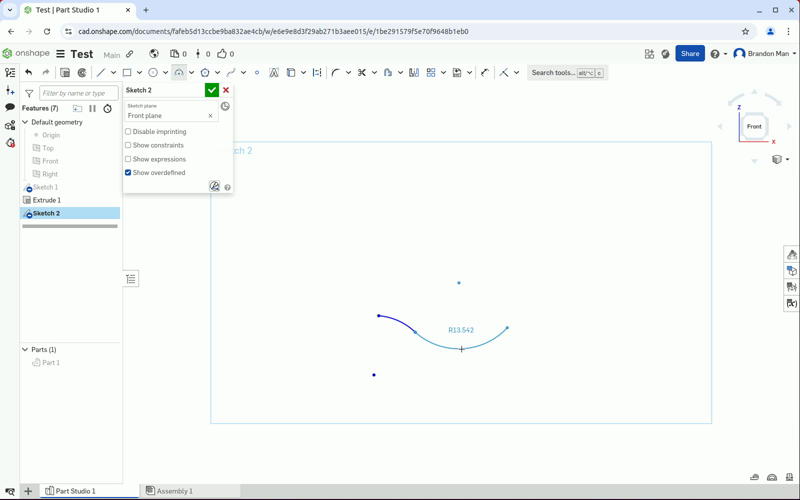
click(461, 348)
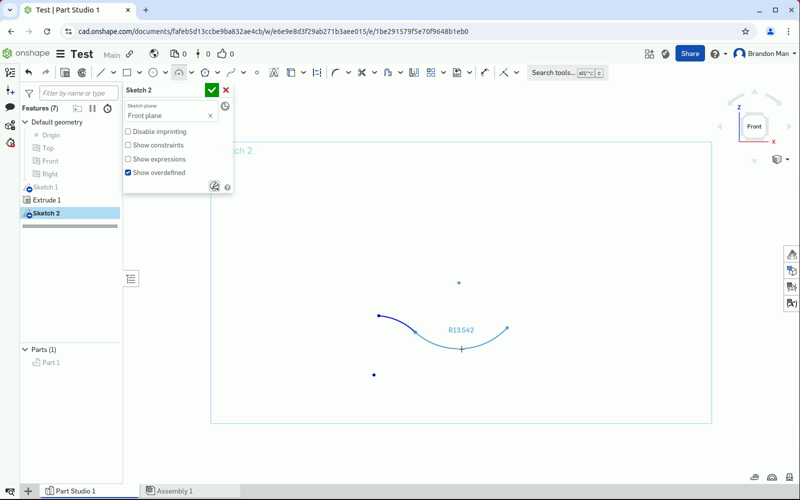
key_up(shift)
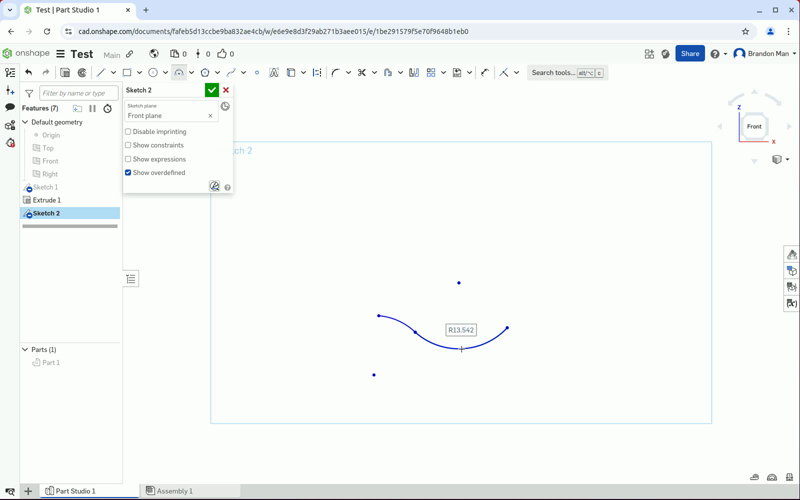
mouse_move(507, 327)
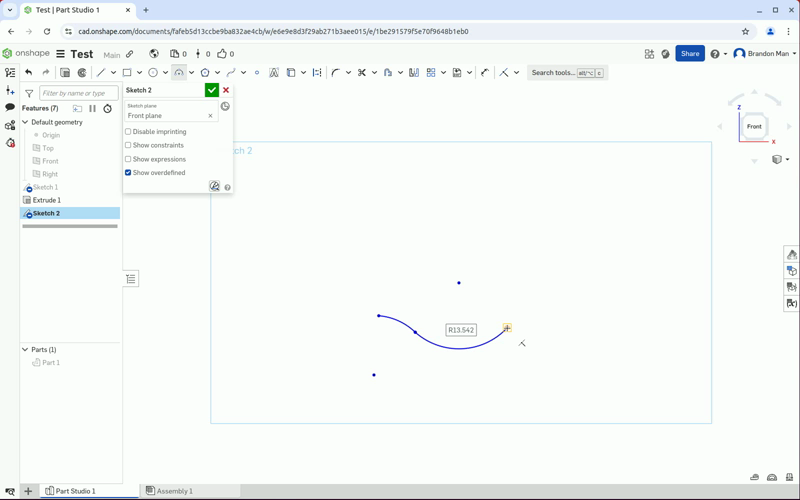
click(507, 327)
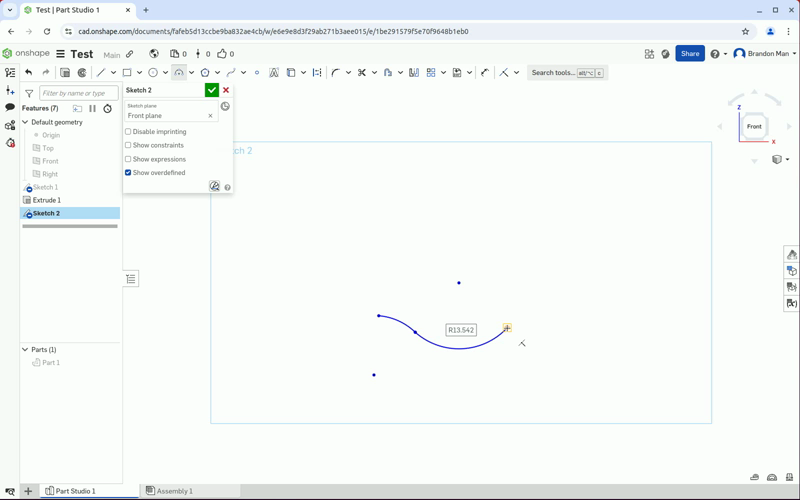
key_down(shift)
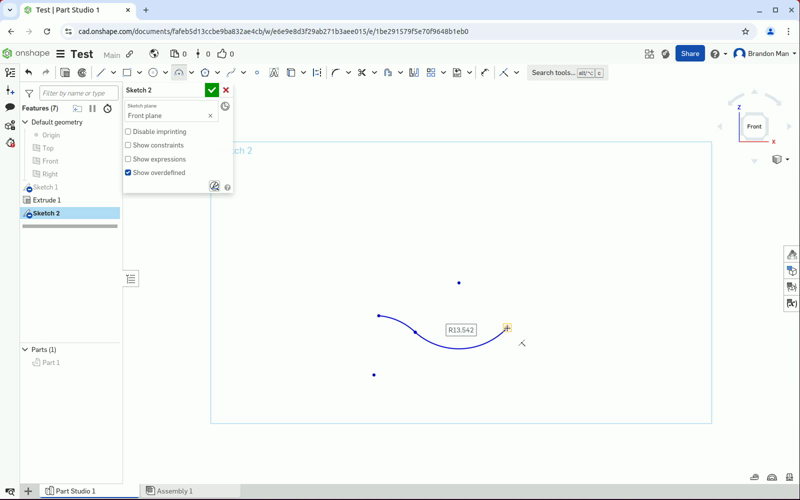
mouse_move(537, 315)
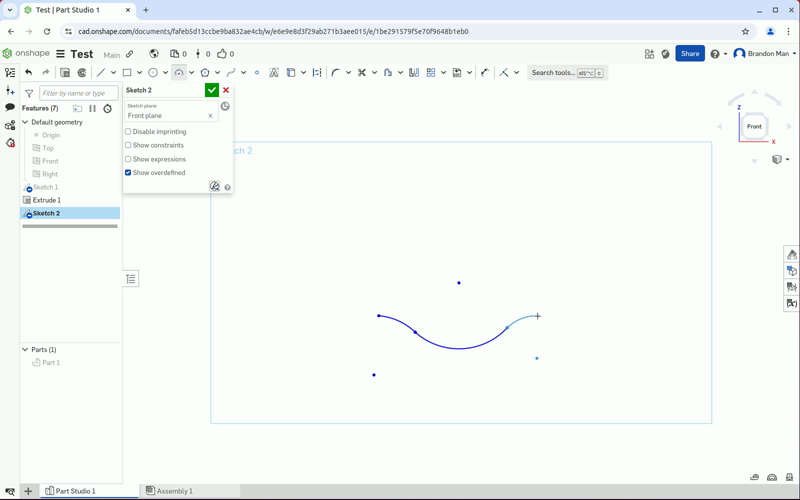
click(537, 315)
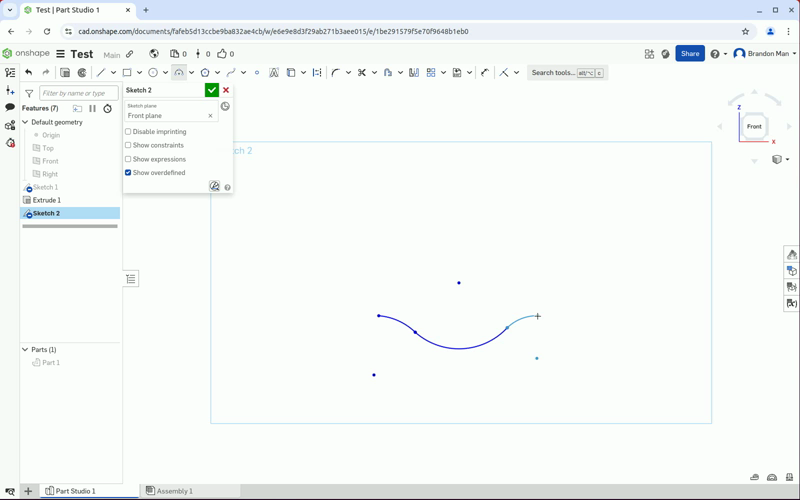
mouse_move(521, 318)
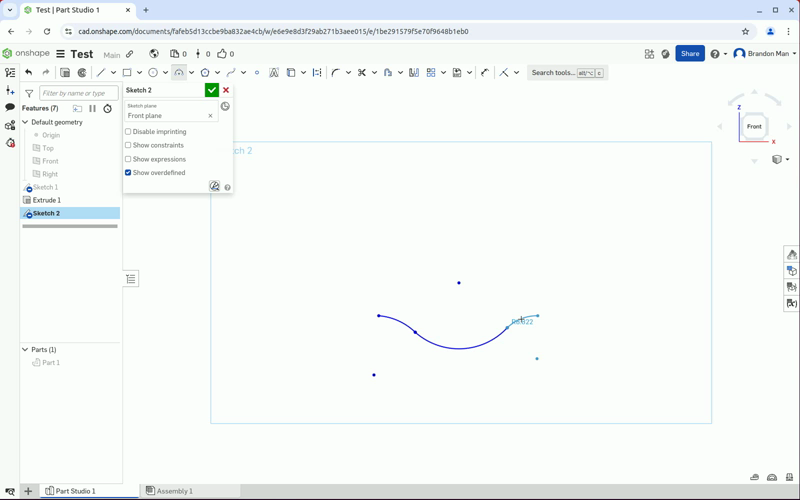
click(521, 318)
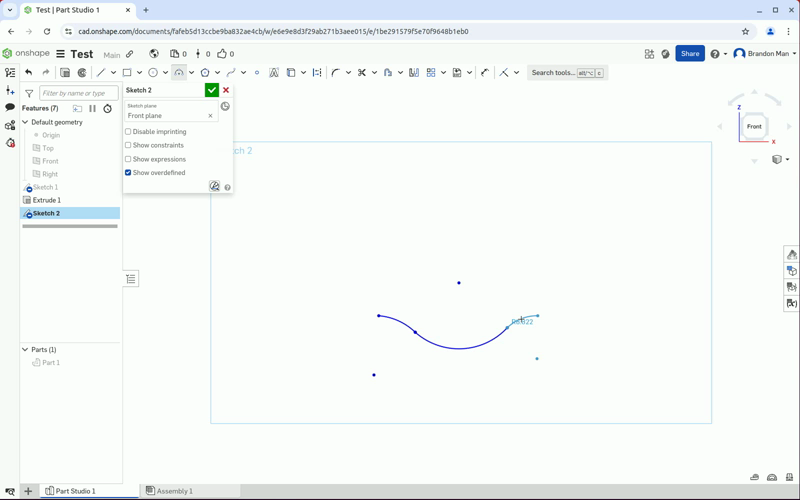
key_up(shift)
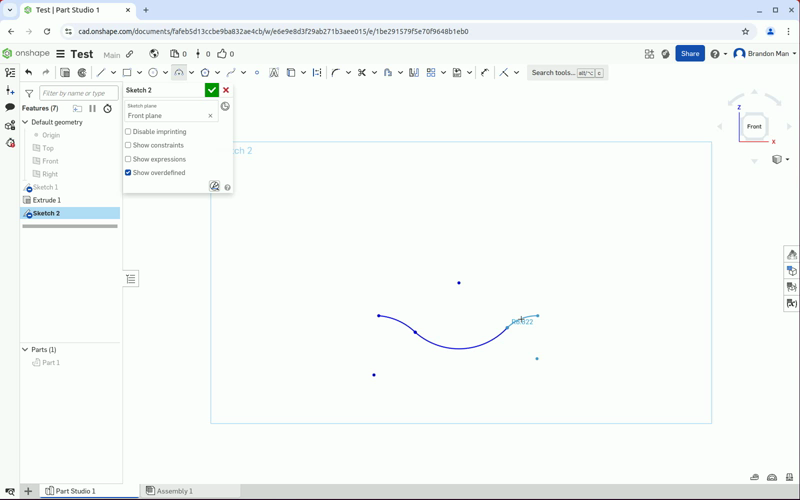
mouse_move(537, 315)
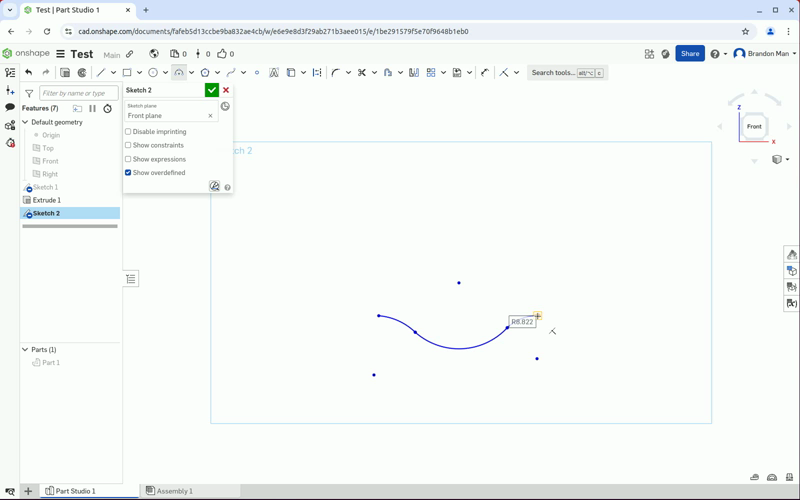
click(537, 315)
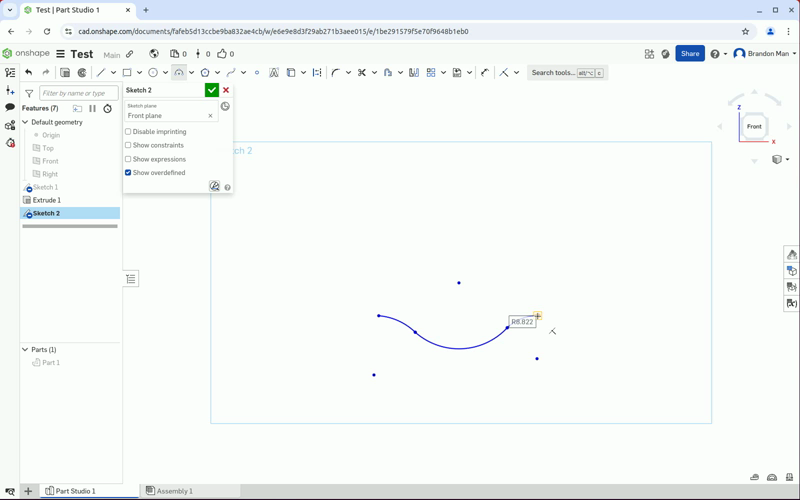
key_down(shift)
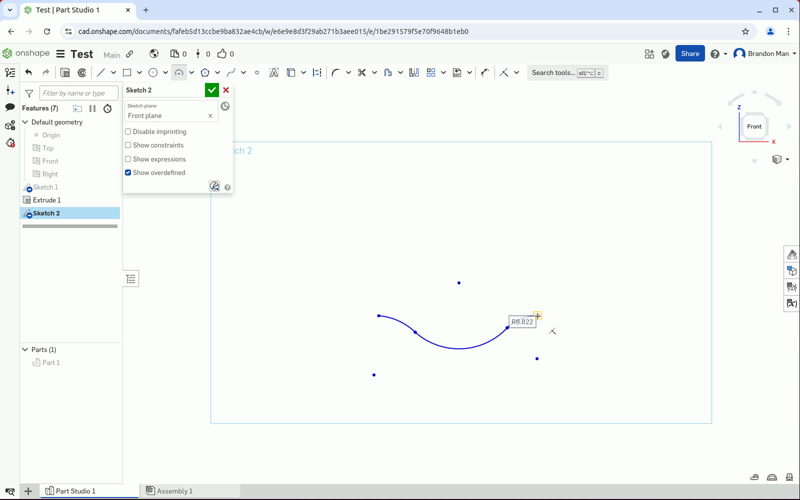
mouse_move(539, 250)
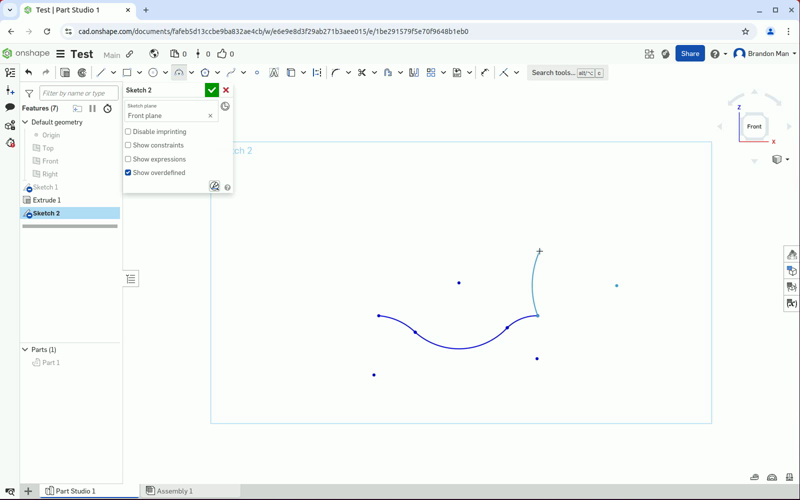
click(539, 250)
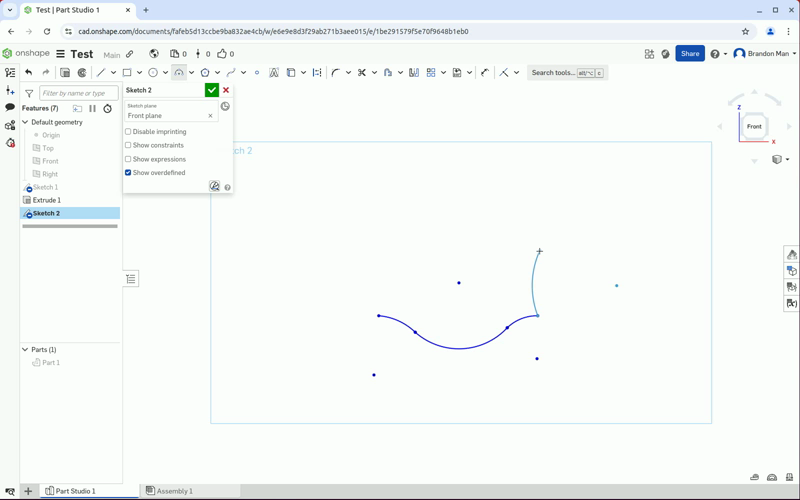
mouse_move(571, 284)
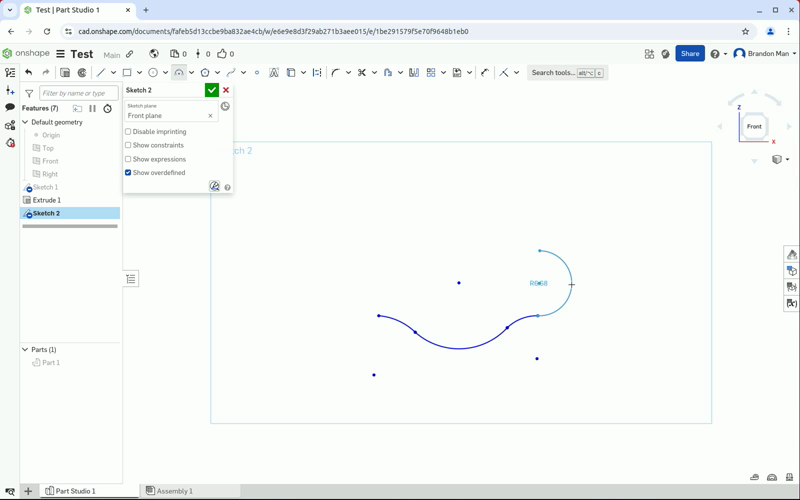
click(571, 284)
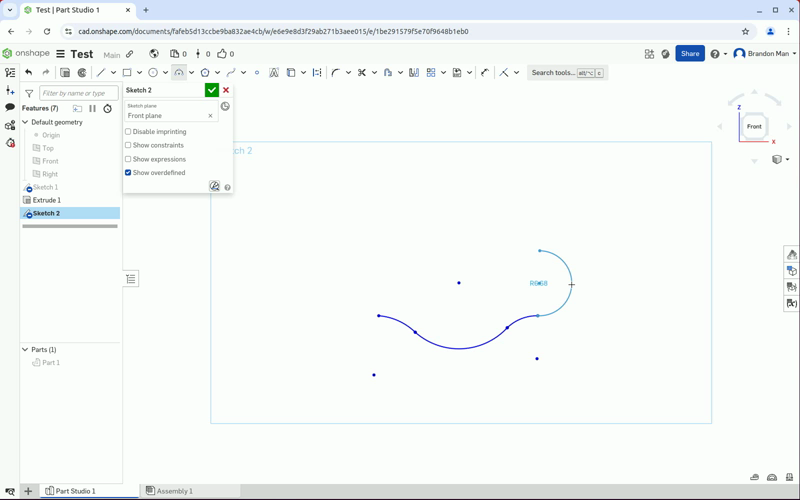
key_up(shift)
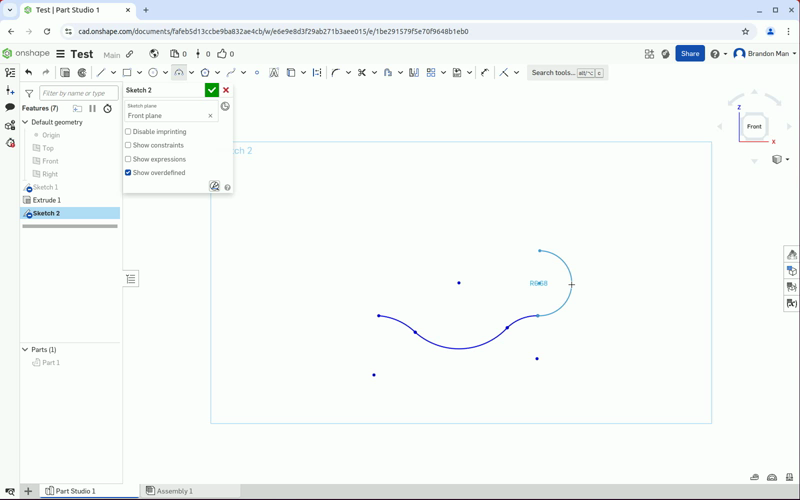
mouse_move(539, 250)
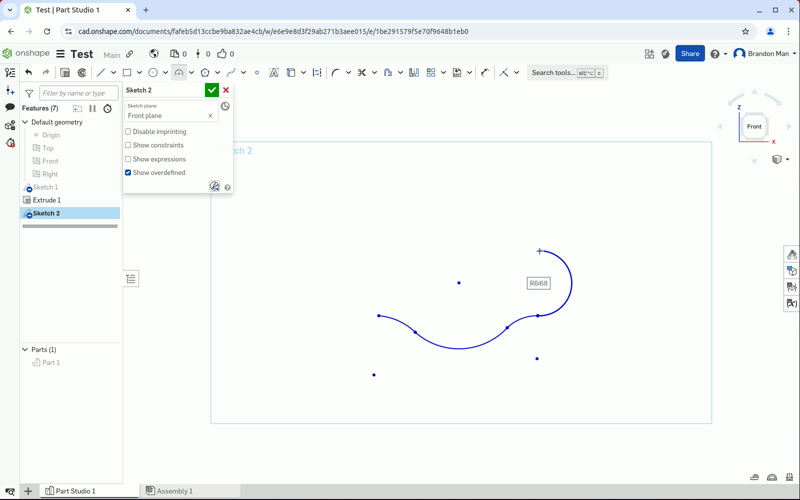
click(539, 250)
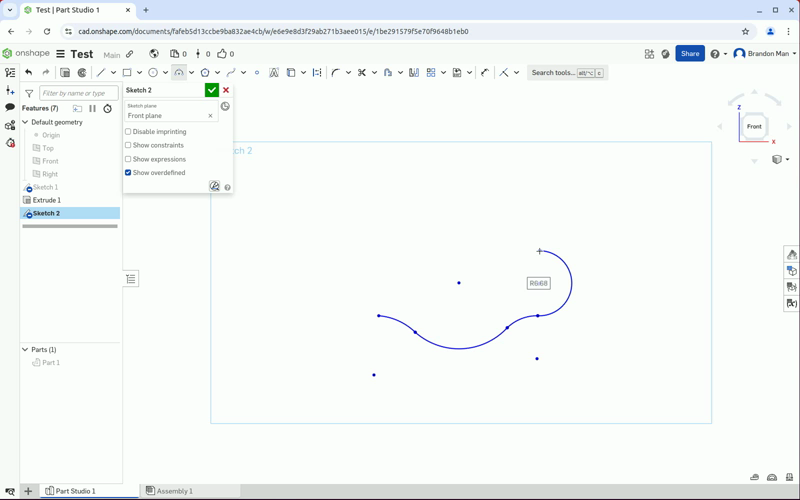
key_down(shift)
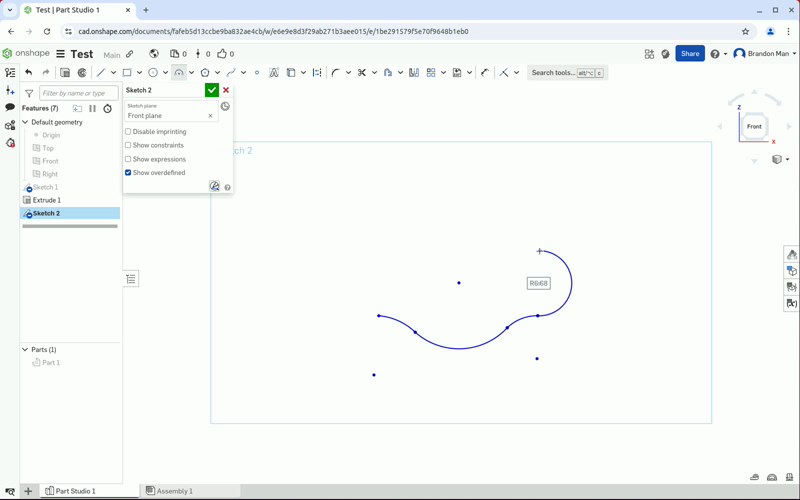
mouse_move(507, 236)
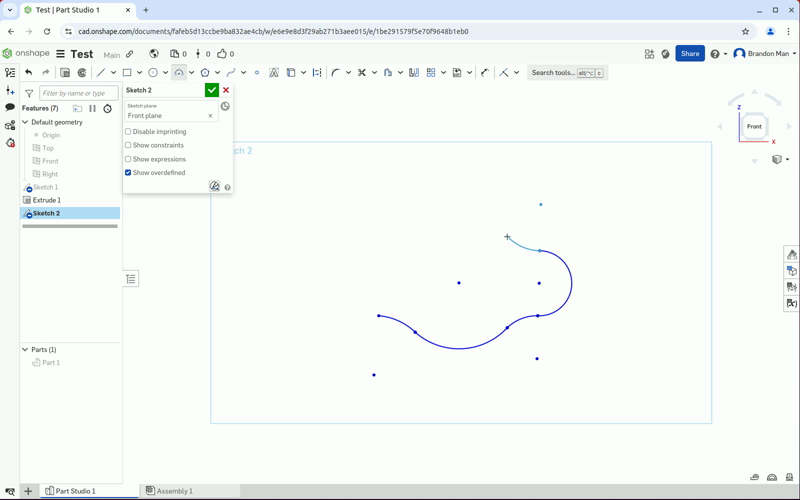
click(507, 236)
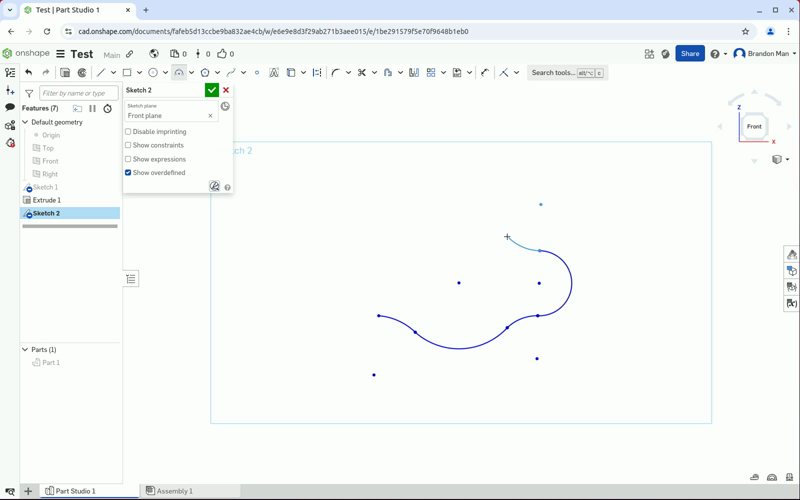
mouse_move(522, 246)
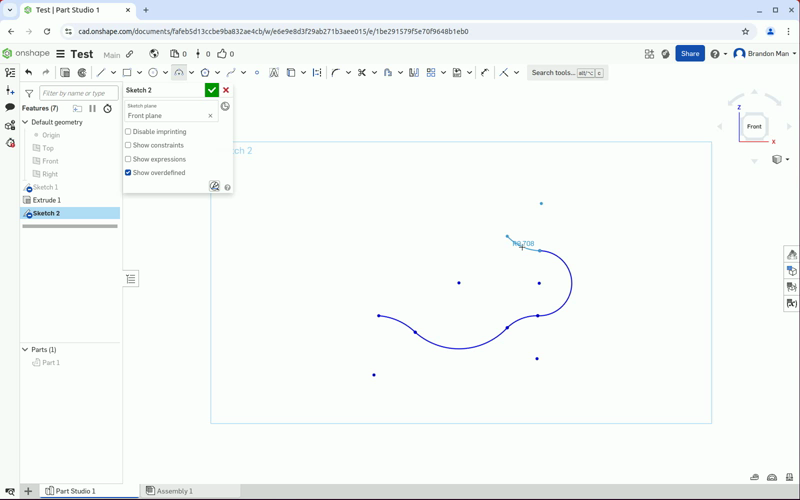
click(522, 246)
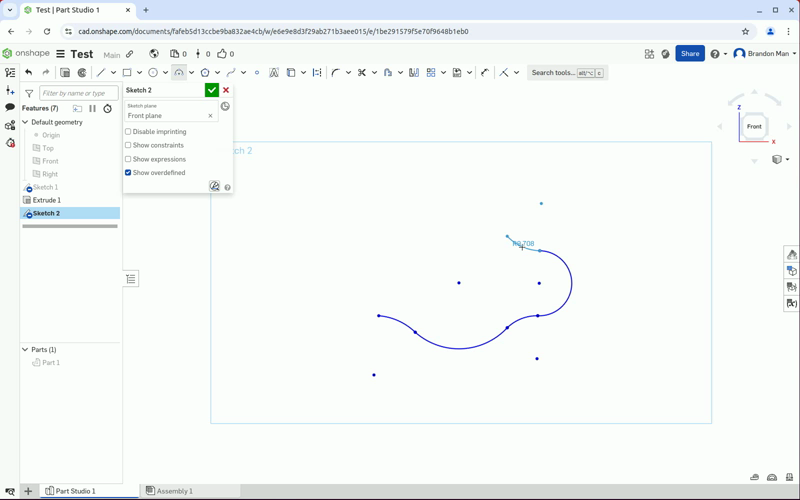
key_up(shift)
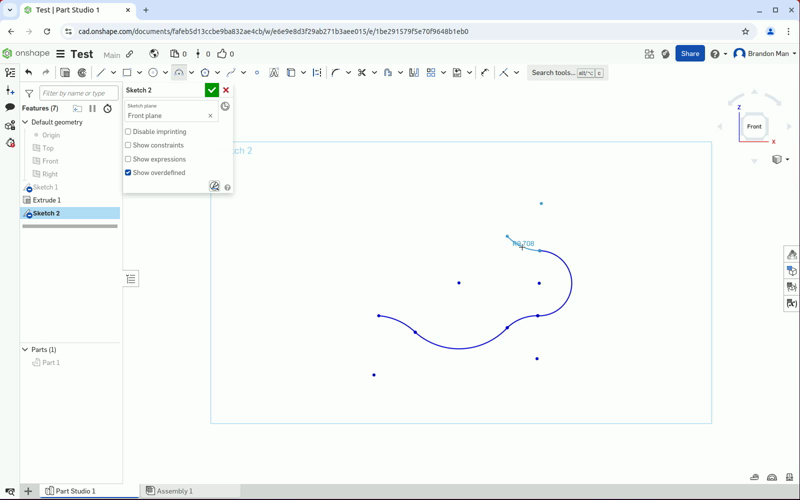
mouse_move(507, 236)
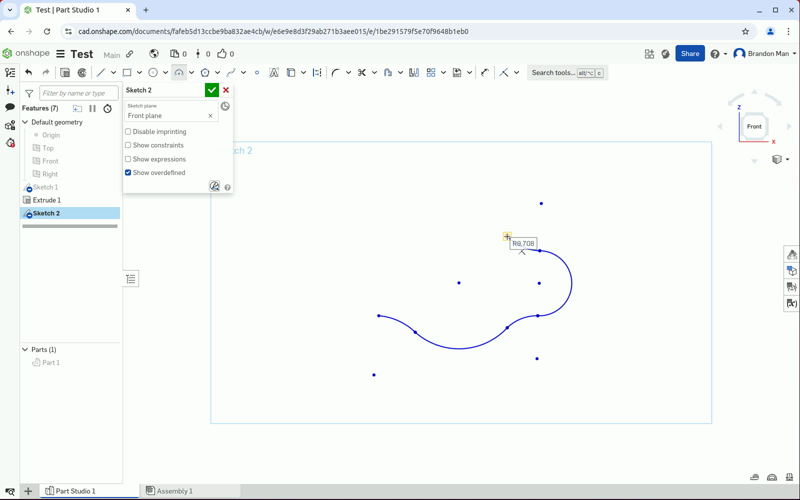
click(507, 236)
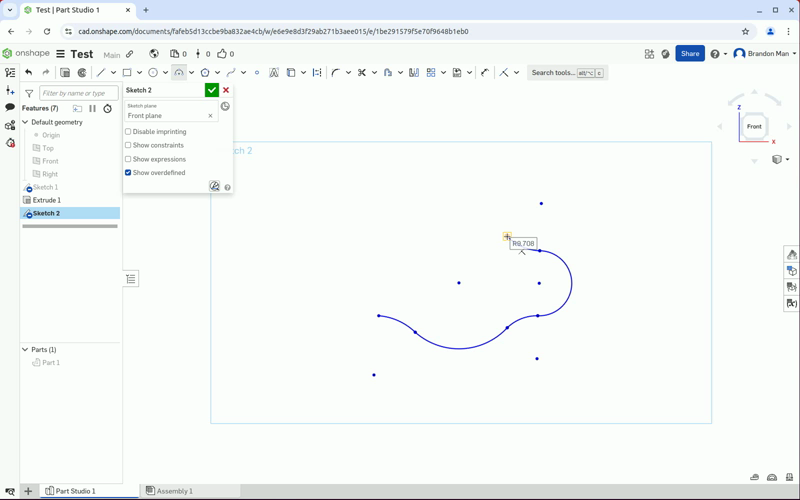
key_down(shift)
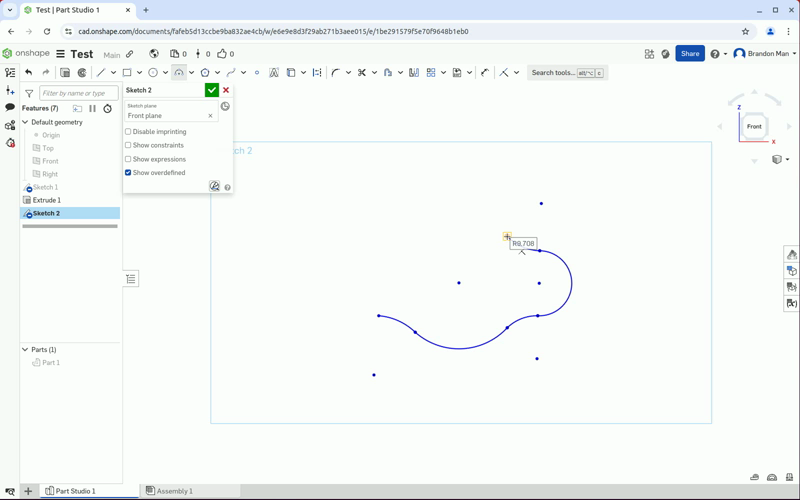
mouse_move(413, 236)
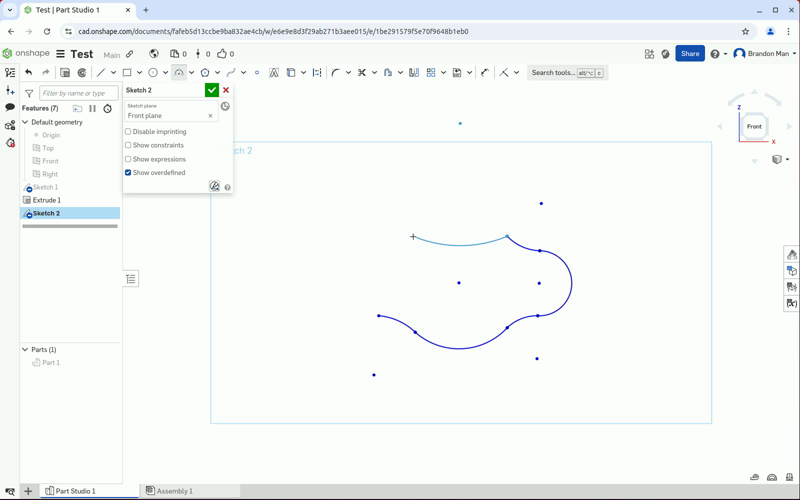
click(413, 236)
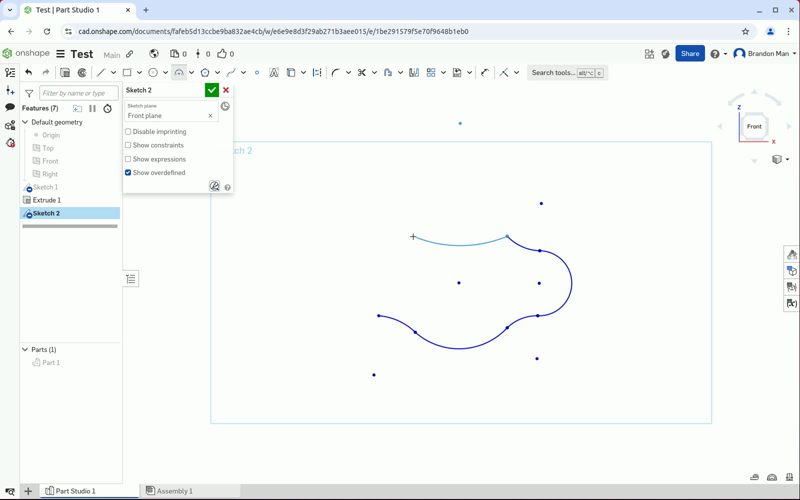
mouse_move(460, 216)
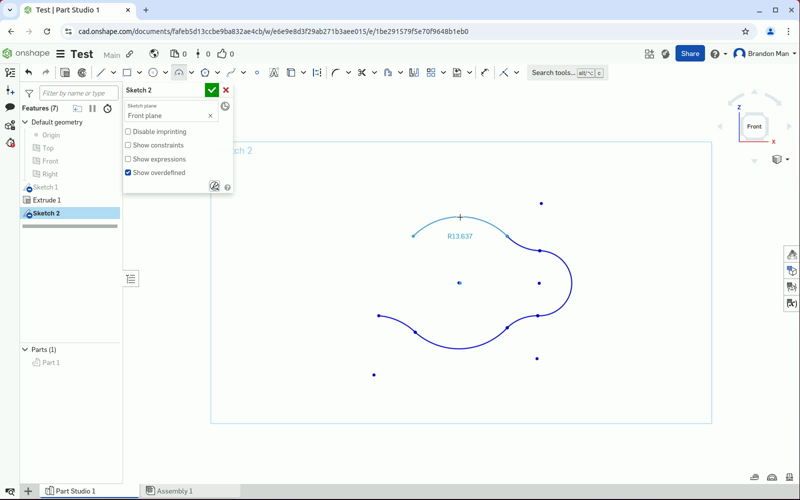
click(460, 216)
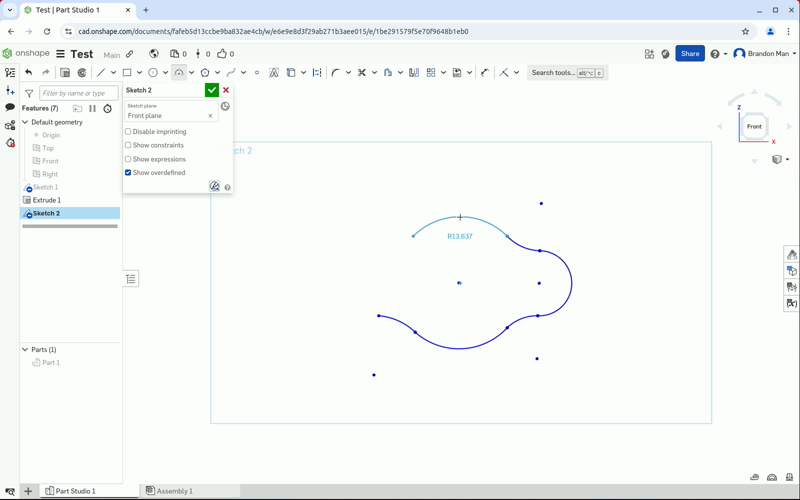
key_up(shift)
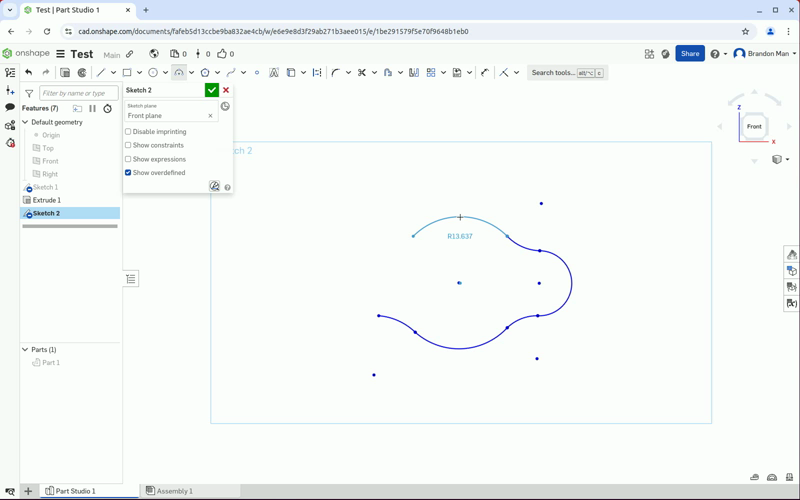
mouse_move(413, 236)
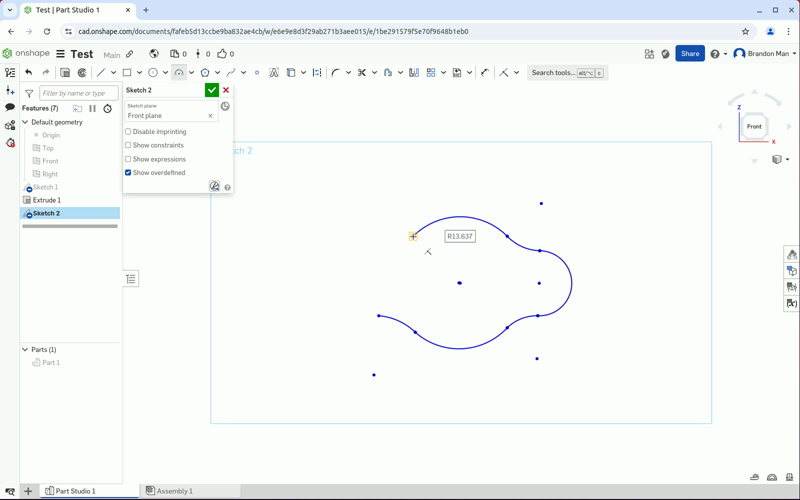
click(413, 236)
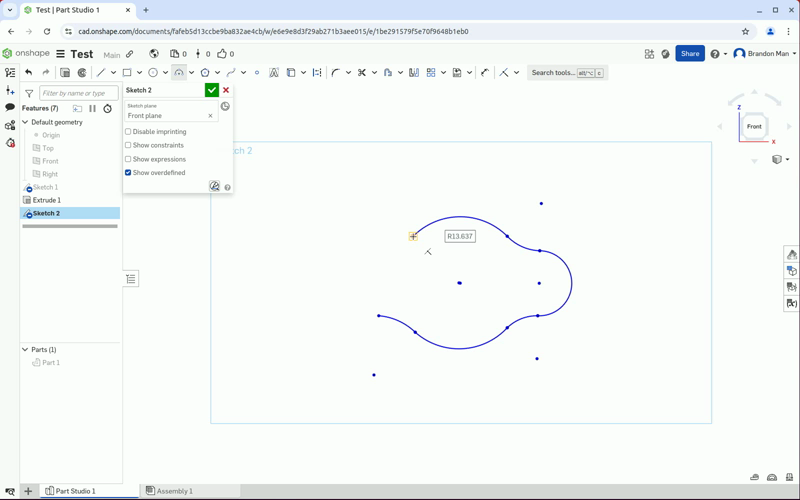
key_down(shift)
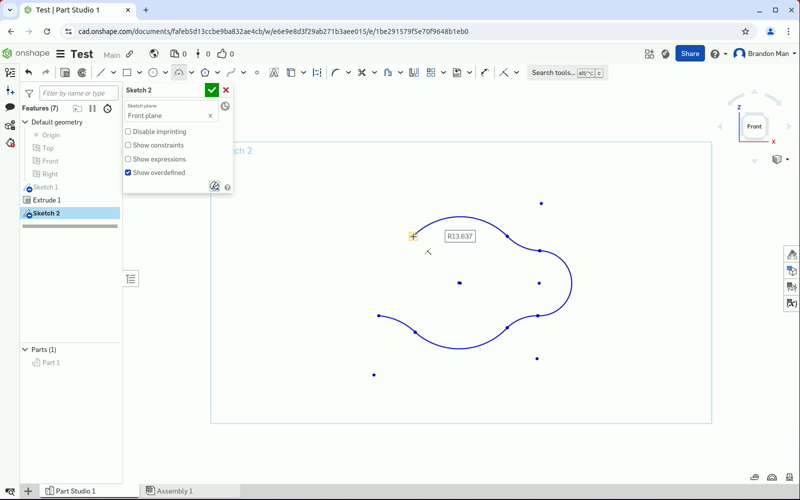
mouse_move(380, 250)
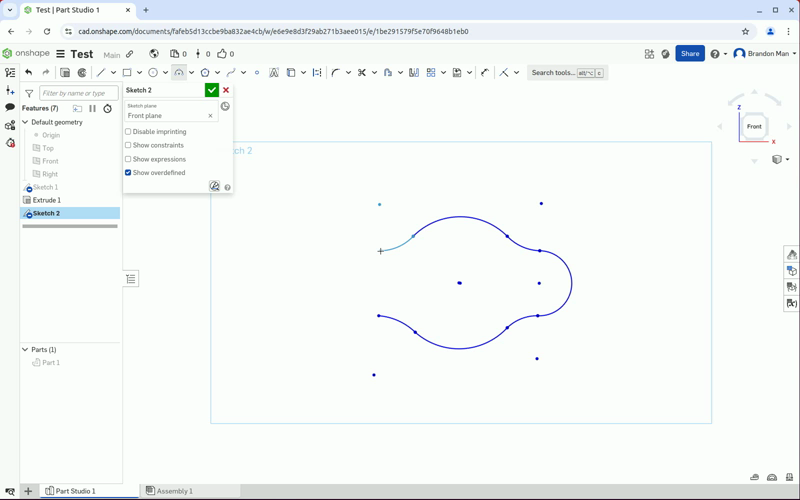
click(380, 250)
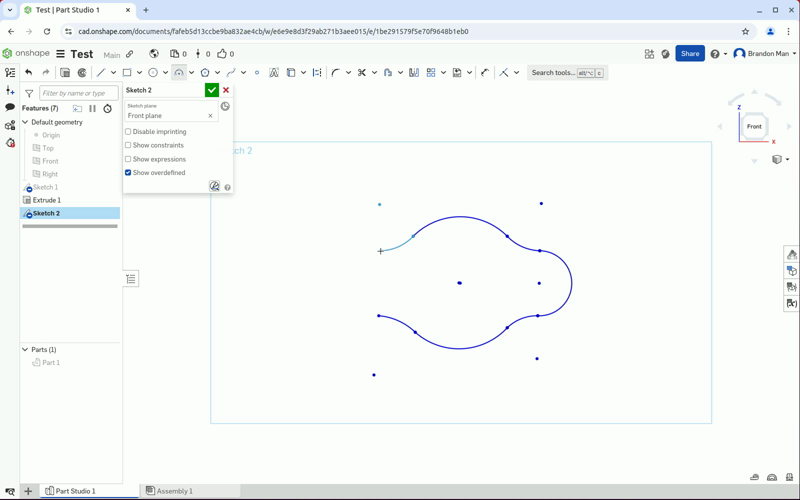
mouse_move(398, 246)
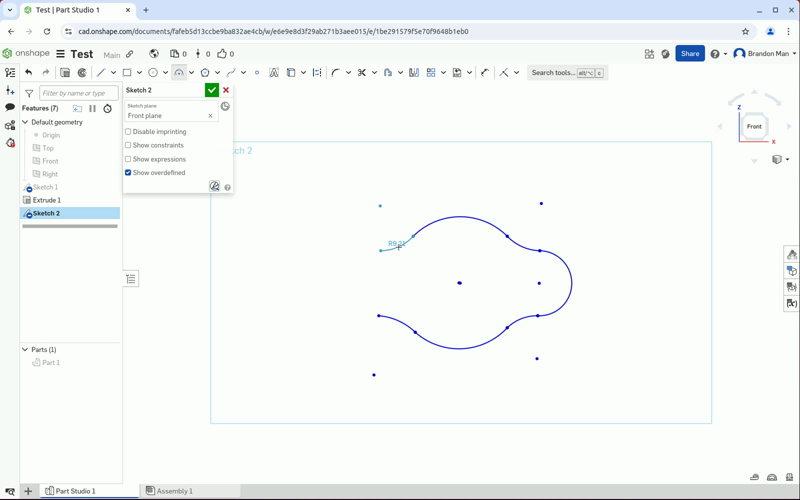
click(398, 246)
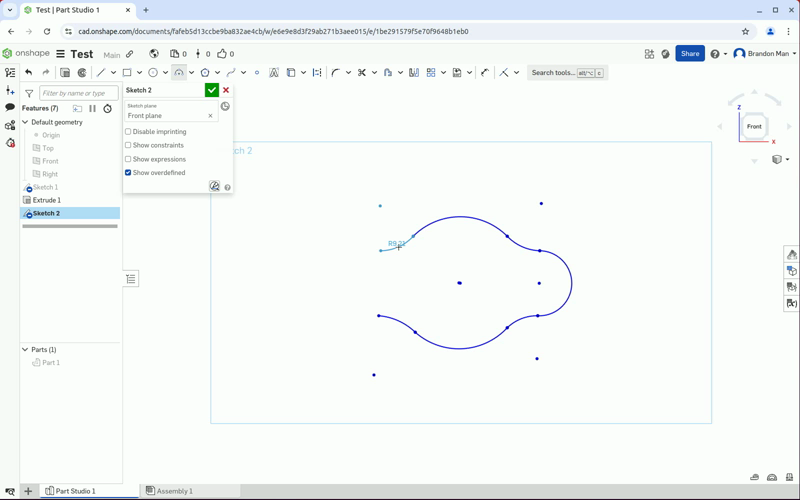
key_up(shift)
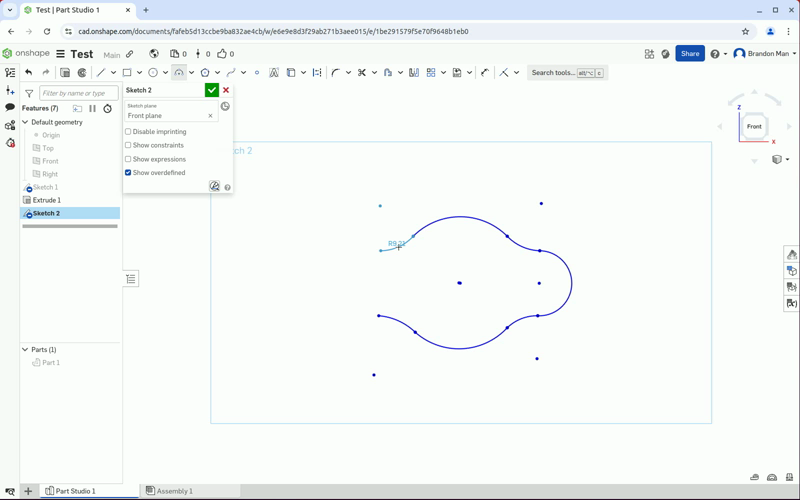
mouse_move(380, 250)
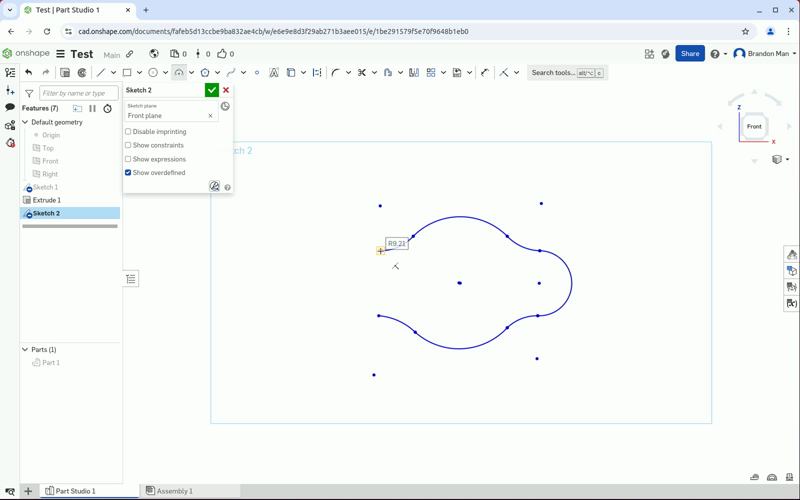
click(380, 250)
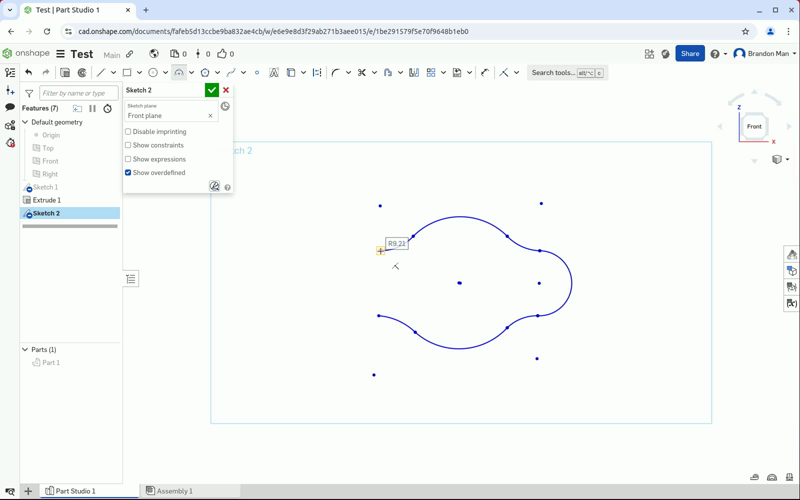
mouse_move(378, 315)
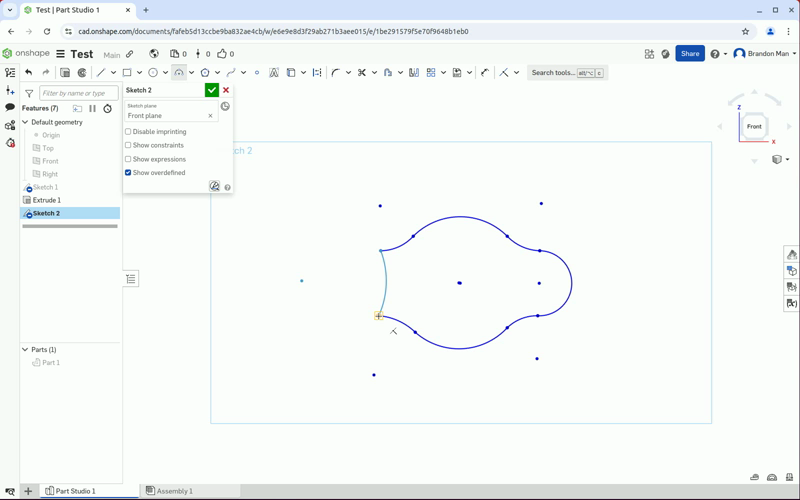
click(378, 315)
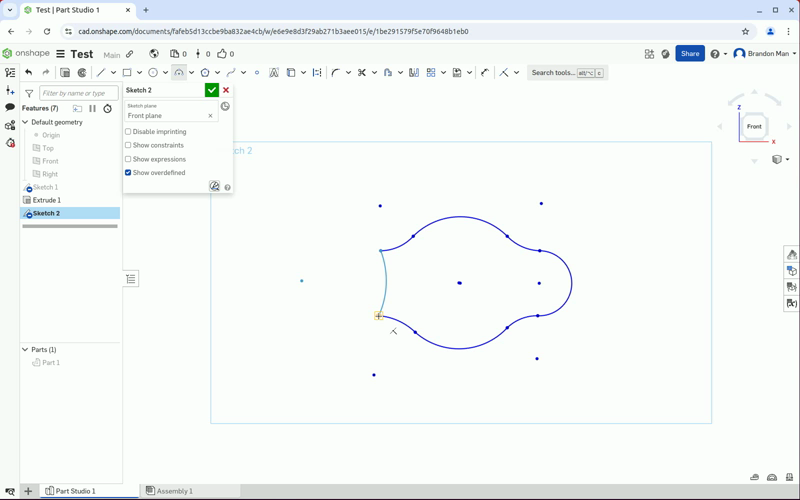
key_down(shift)
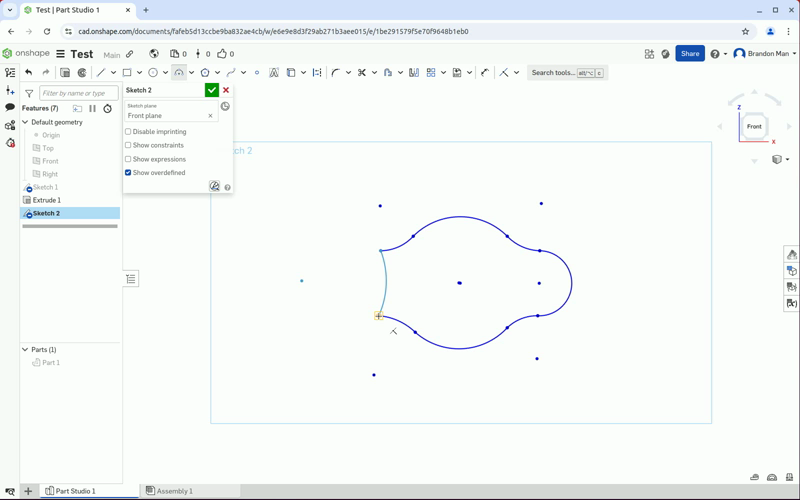
mouse_move(347, 282)
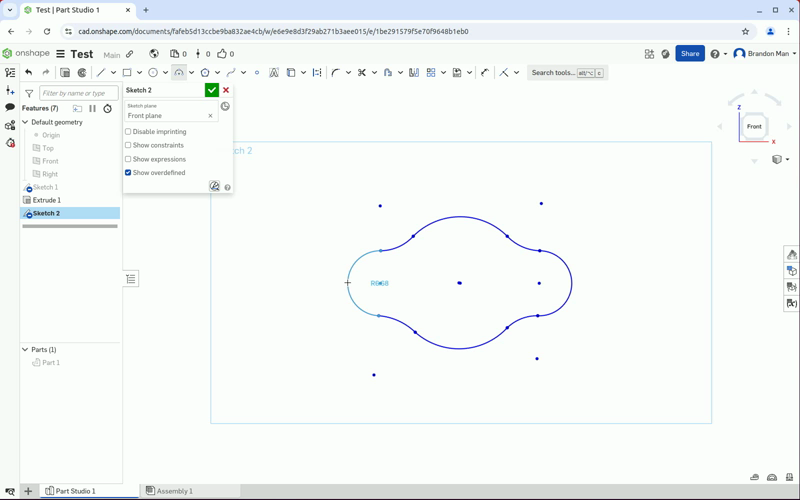
click(347, 282)
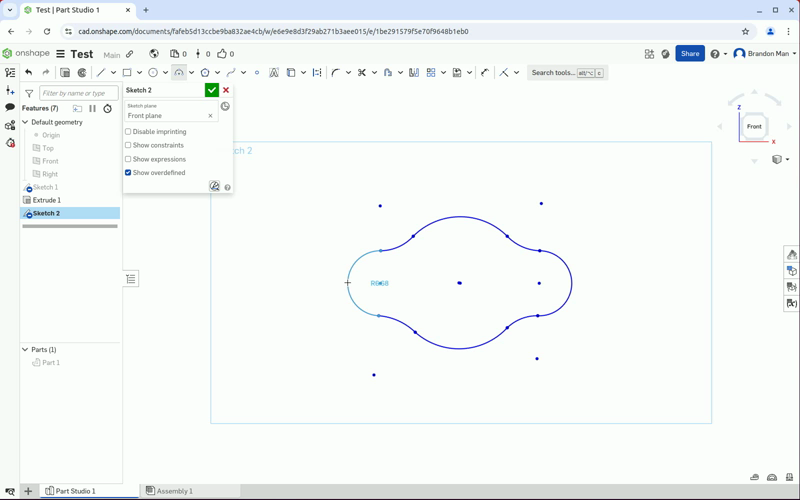
key_up(shift)
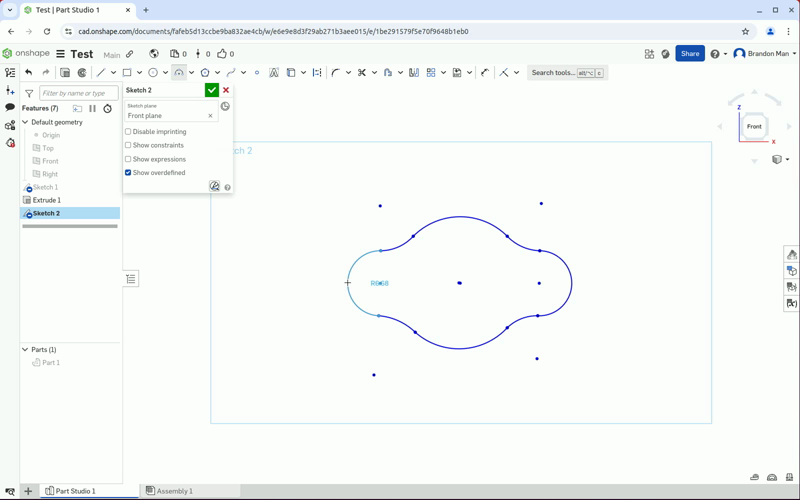
key(esc)
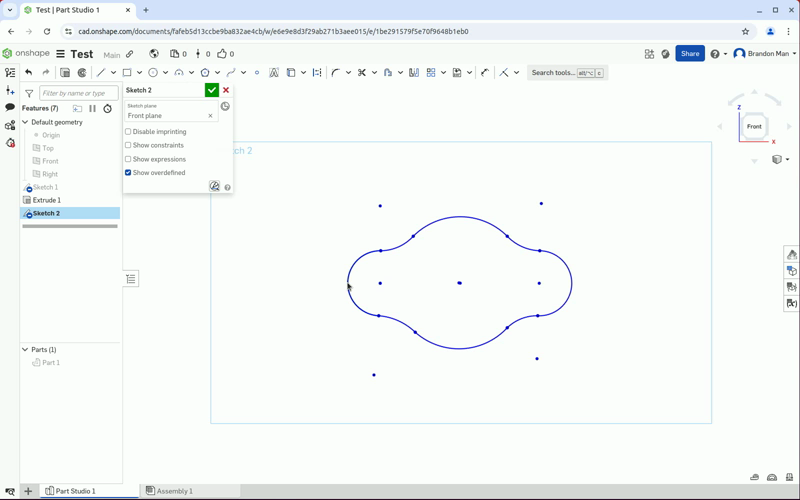
key(c)
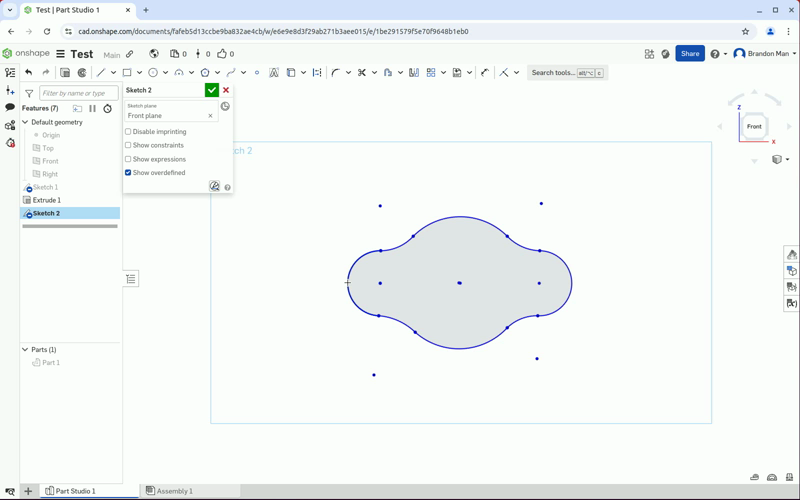
key_down(shift)
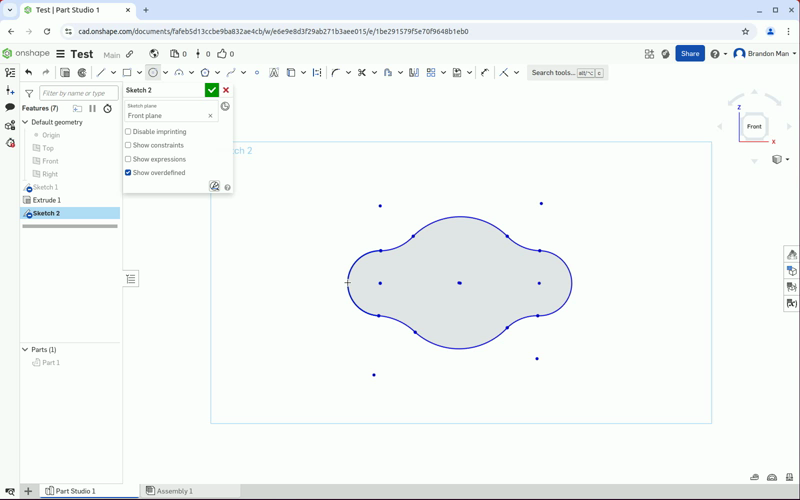
mouse_move(380, 283)
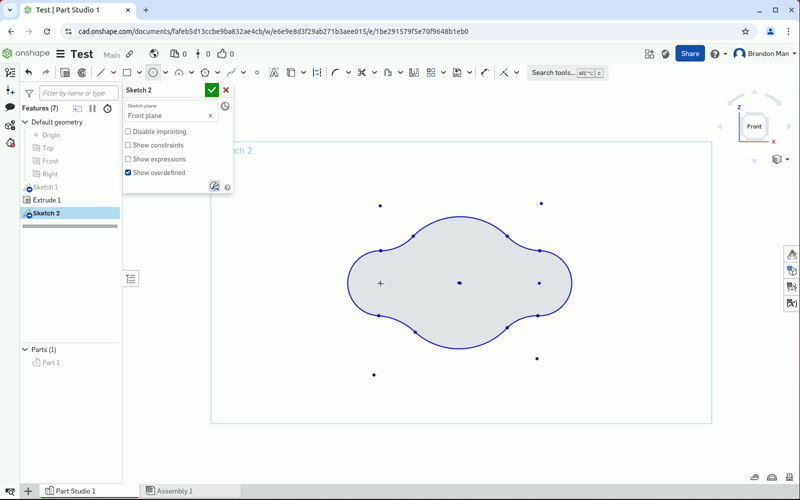
click(380, 283)
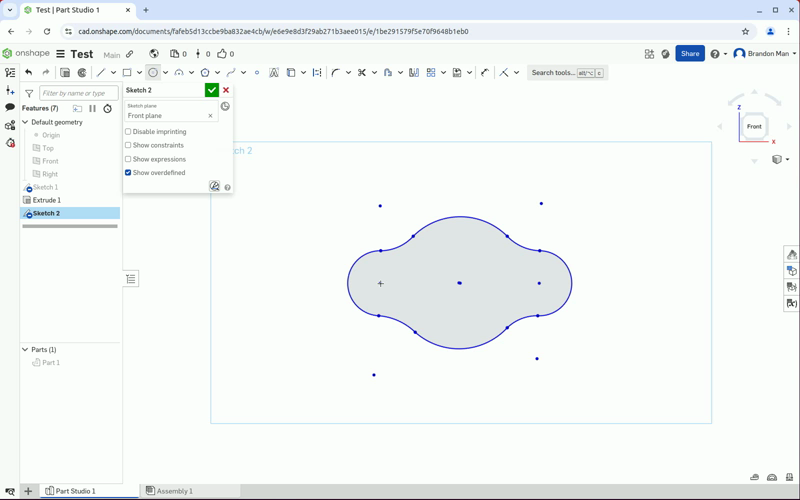
key_up(shift)
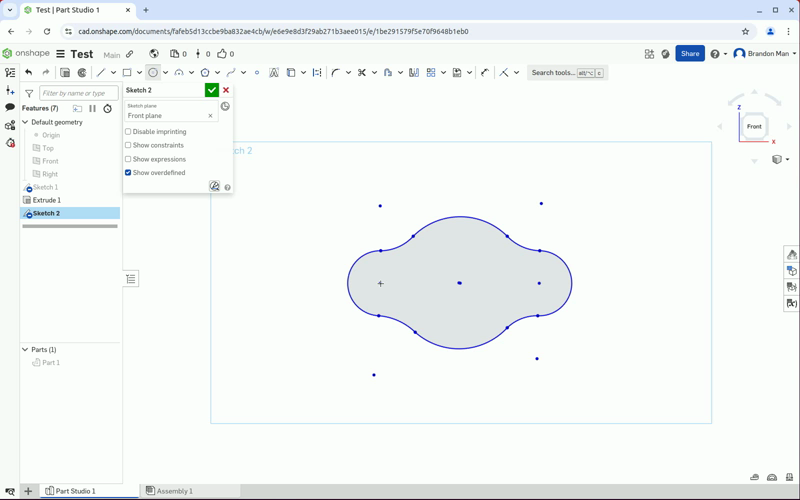
mouse_move(392, 283)
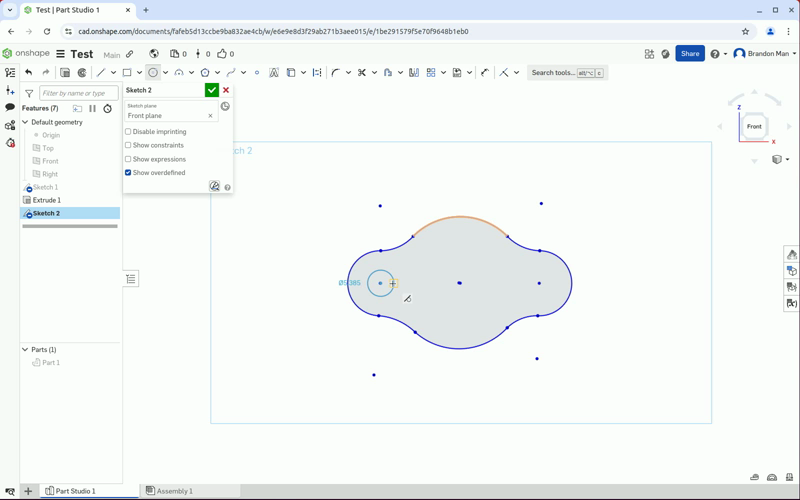
click(392, 283)
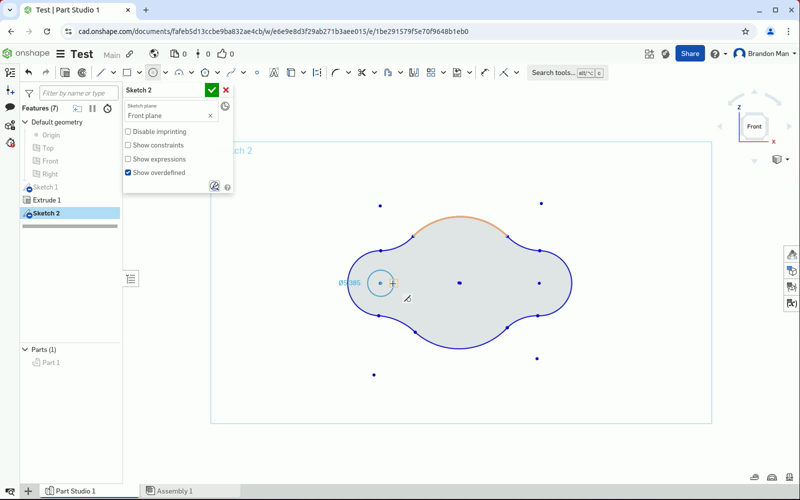
key(esc)
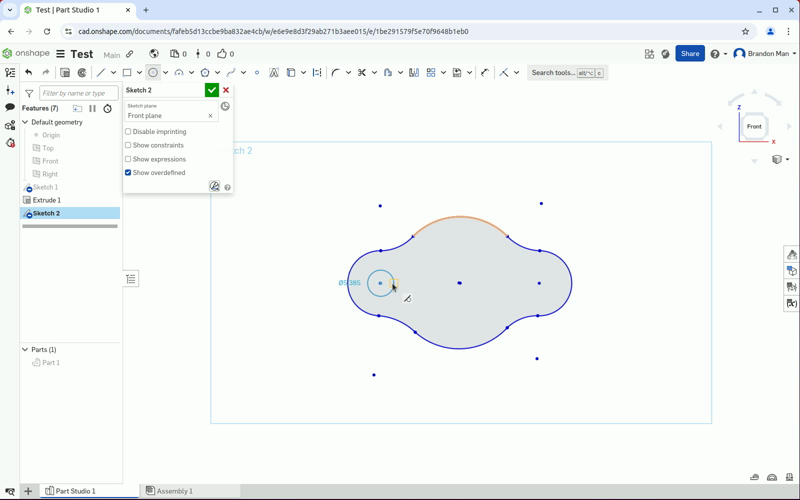
key(c)
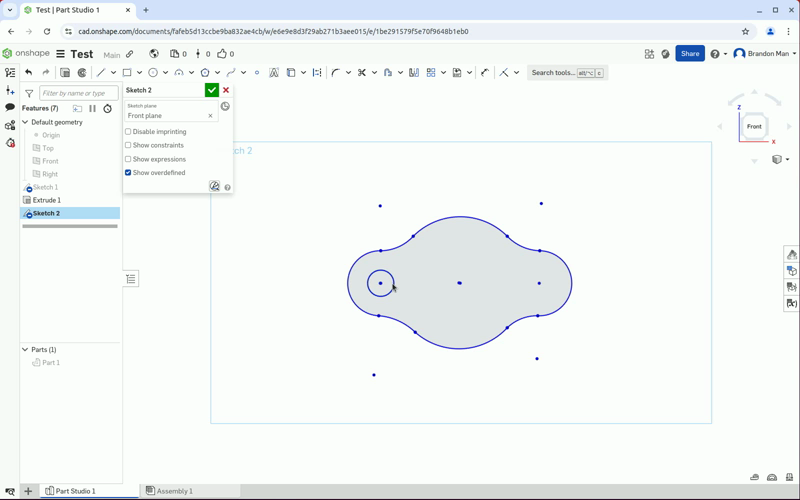
key_down(shift)
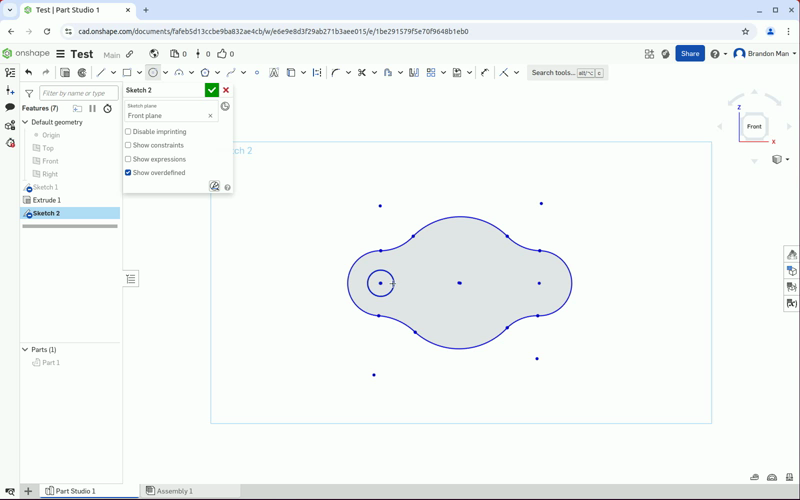
mouse_move(460, 283)
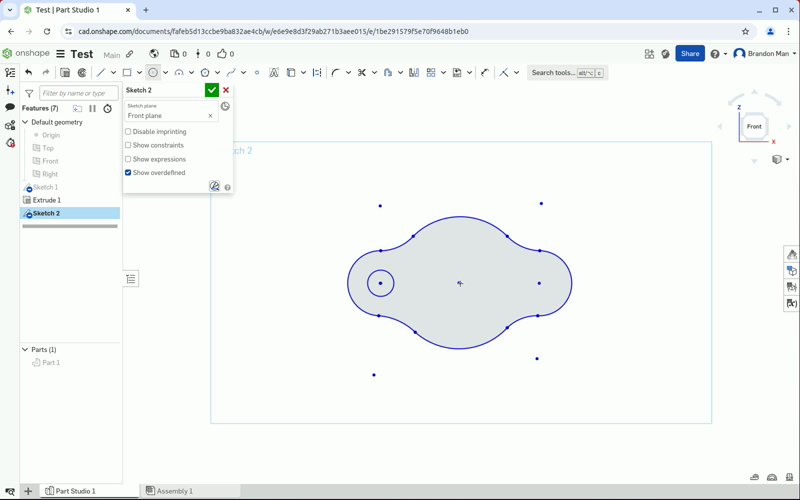
scroll(6)
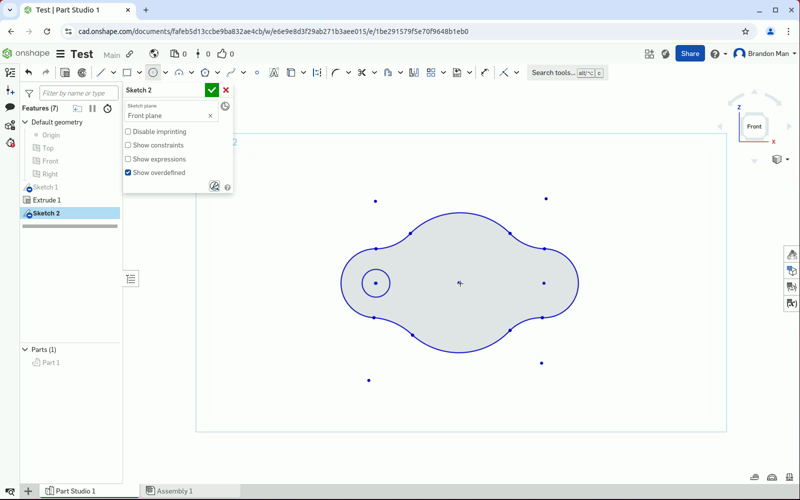
scroll(6)
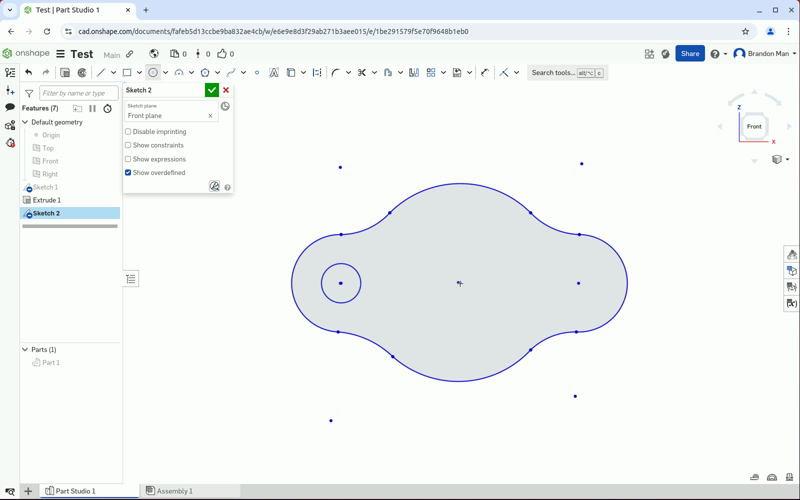
scroll(6)
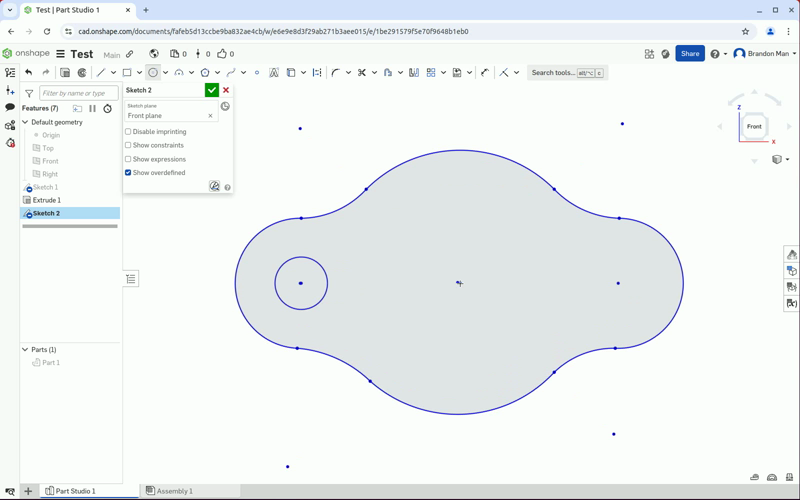
scroll(6)
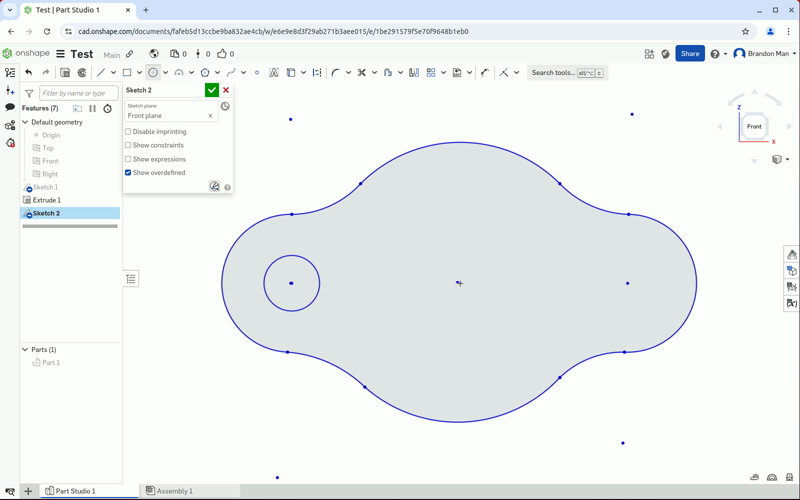
scroll(6)
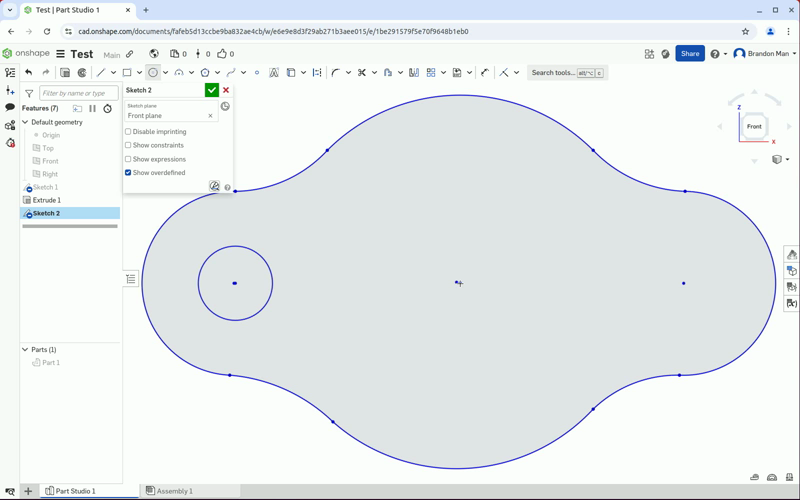
scroll(6)
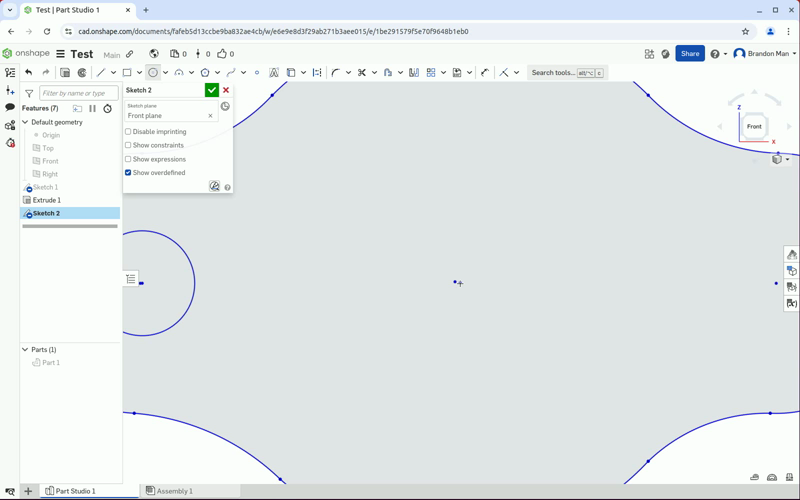
scroll(6)
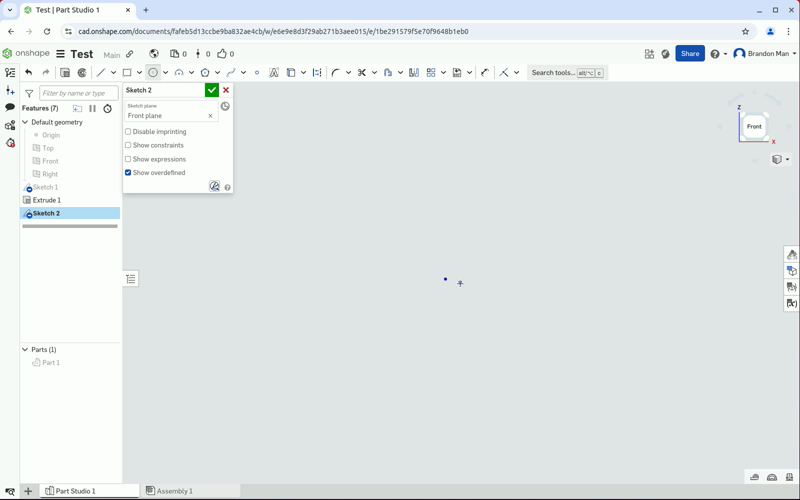
click(460, 283)
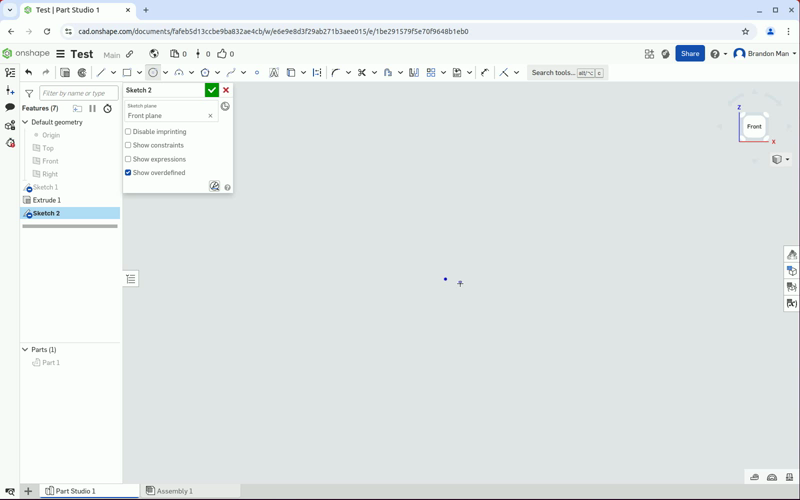
scroll(-6)
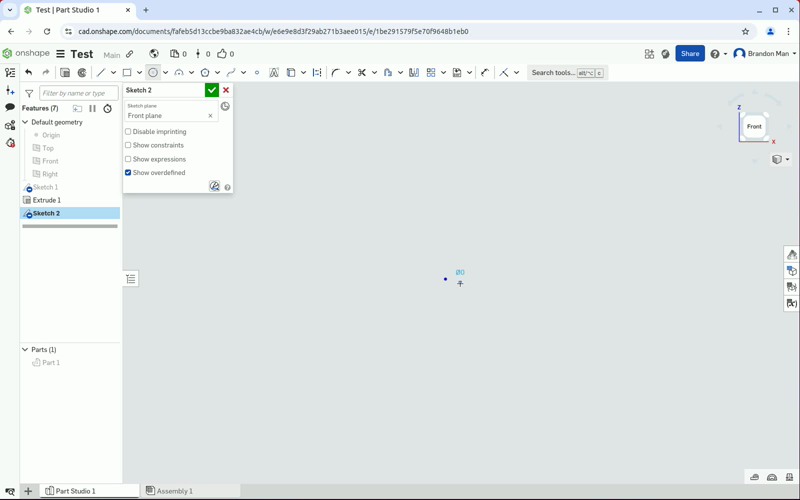
scroll(-6)
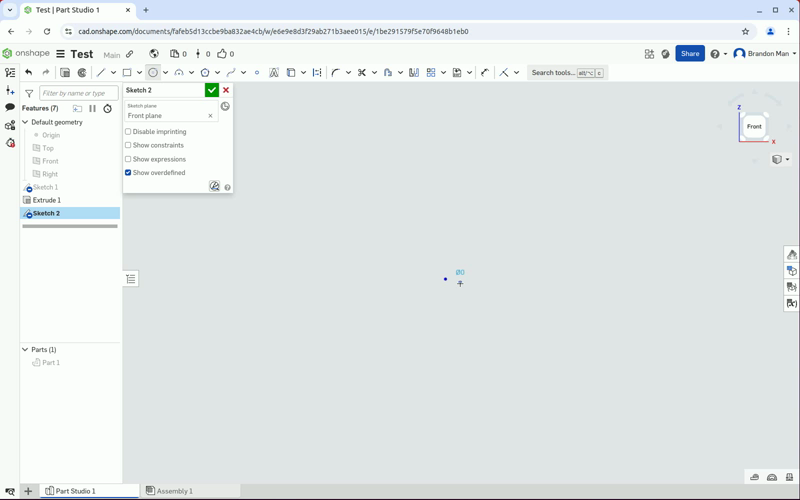
scroll(-6)
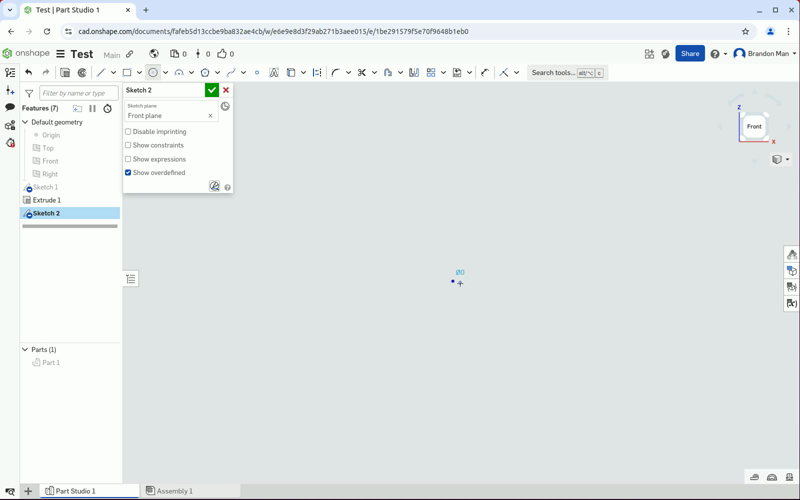
scroll(-6)
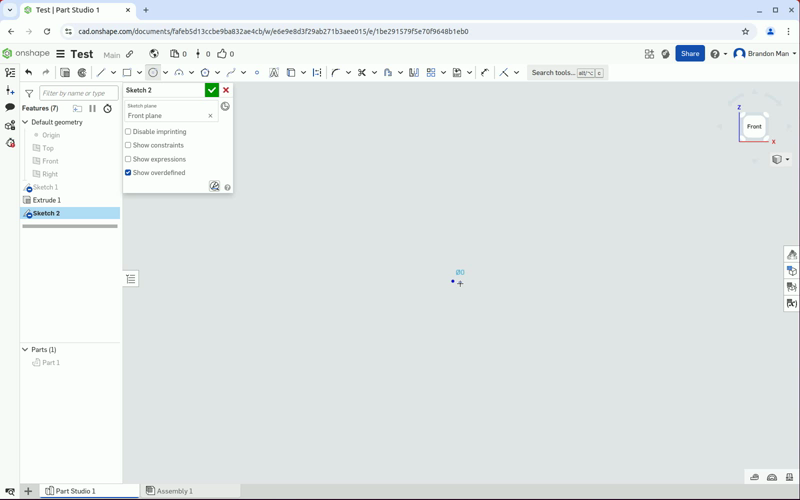
scroll(-6)
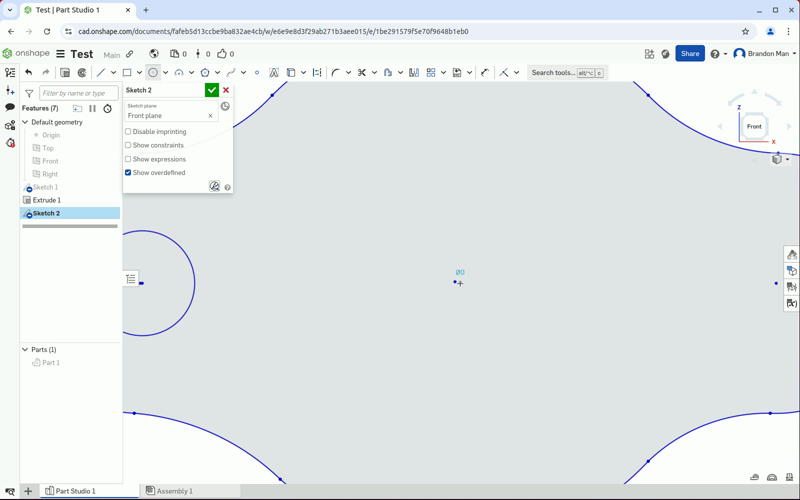
scroll(-6)
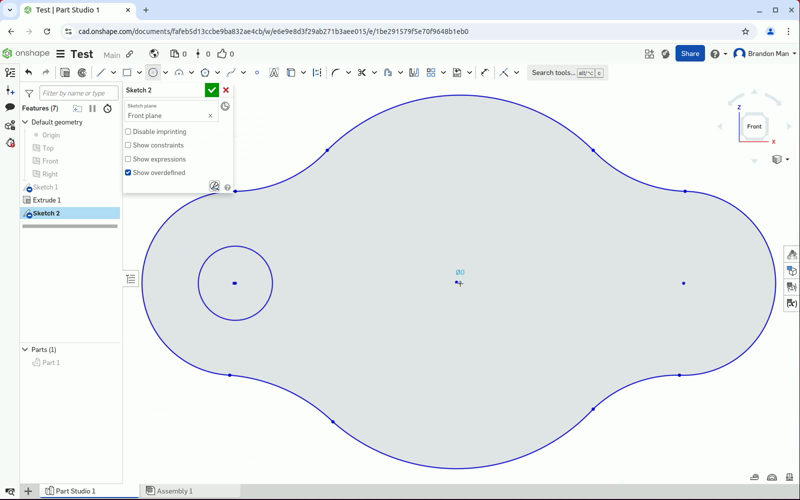
scroll(-6)
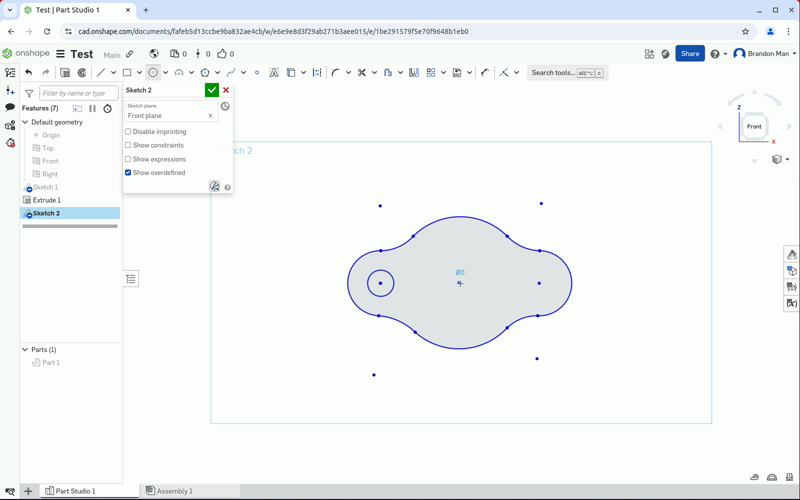
key_up(shift)
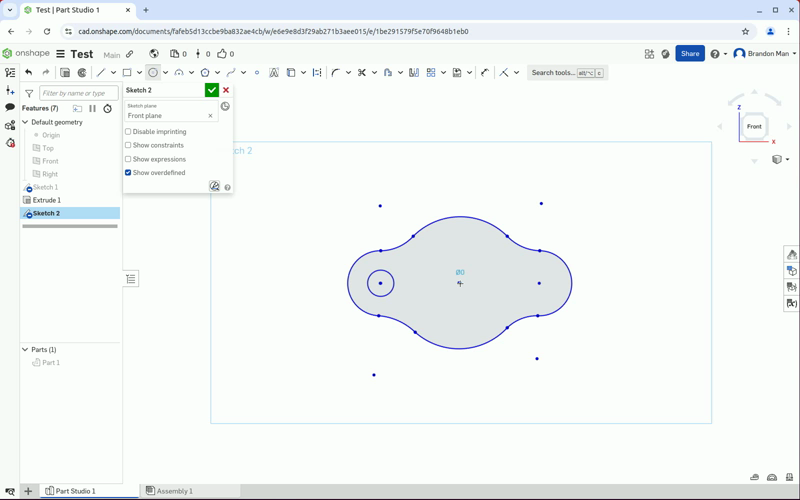
mouse_move(507, 283)
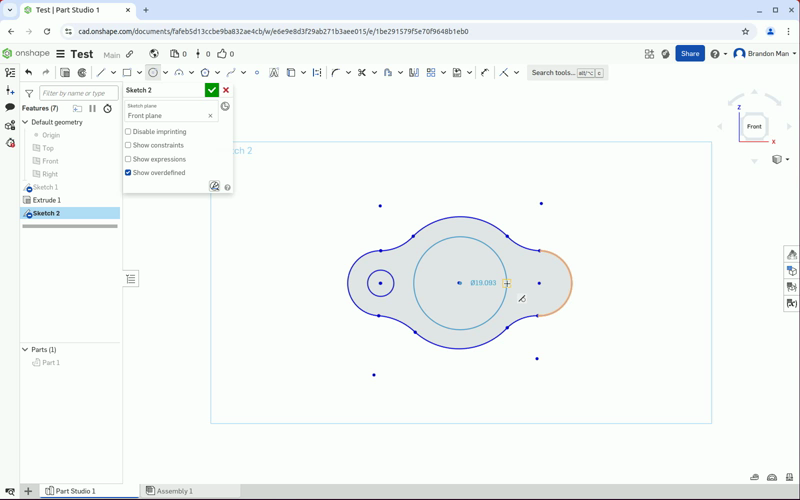
click(507, 283)
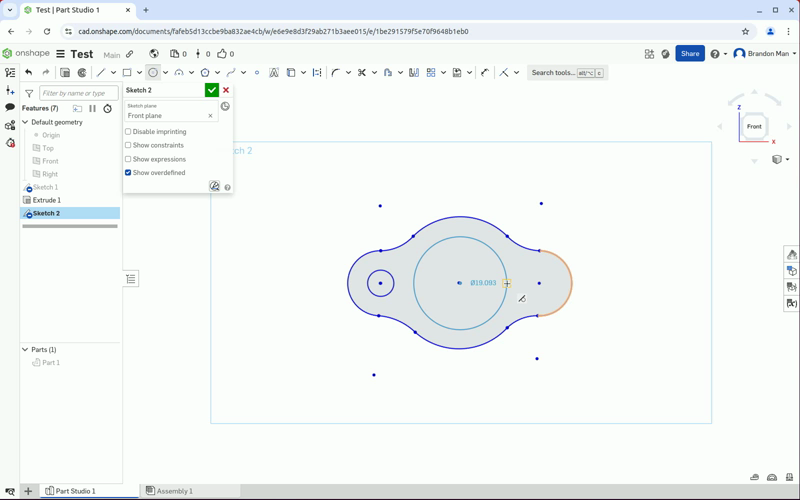
key(esc)
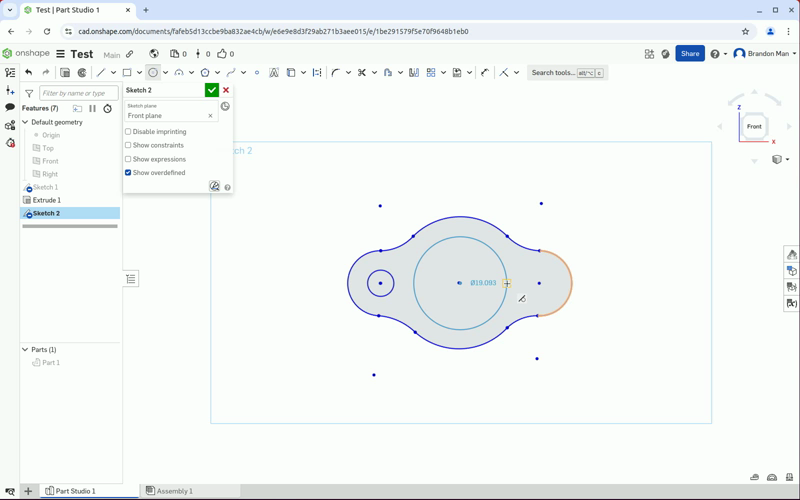
key(c)
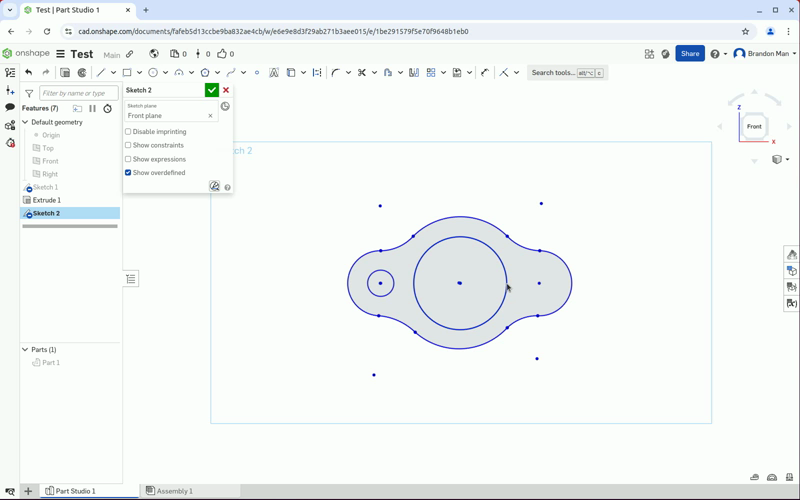
key_down(shift)
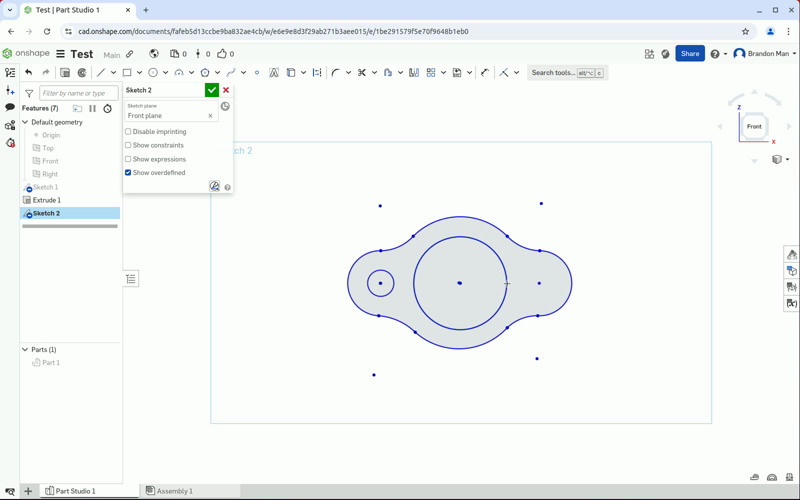
mouse_move(539, 283)
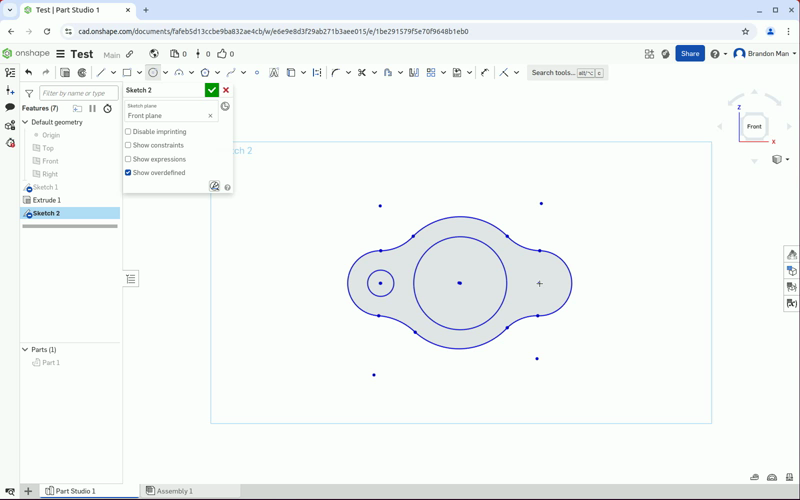
scroll(6)
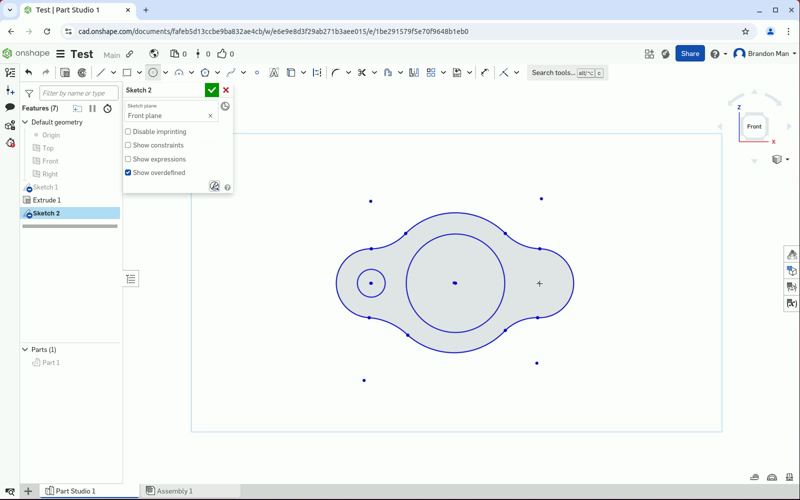
scroll(6)
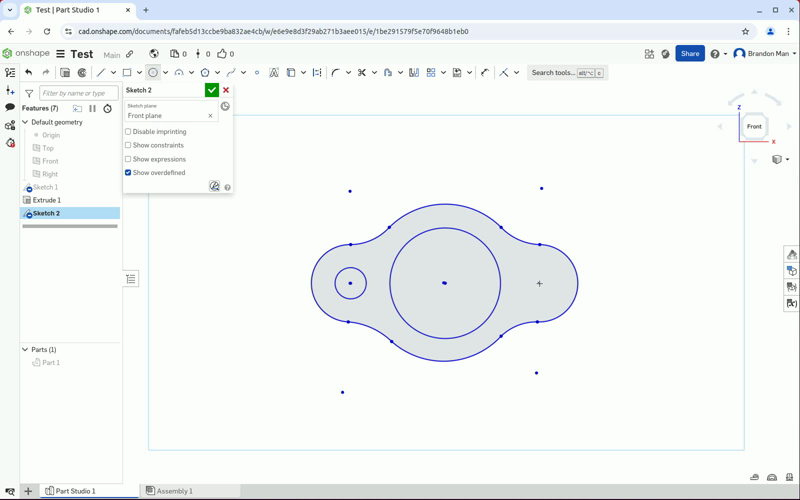
scroll(6)
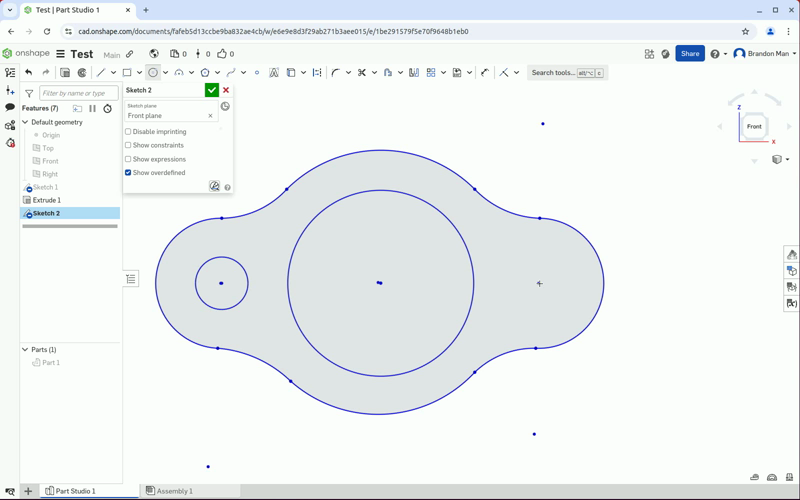
scroll(6)
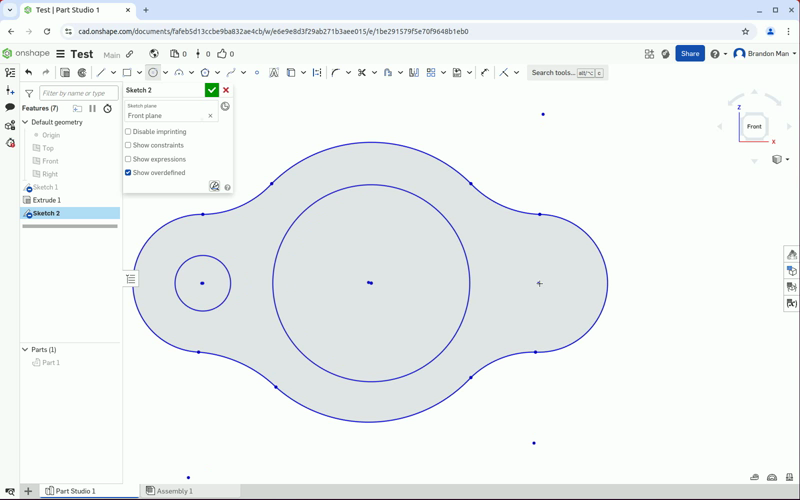
scroll(6)
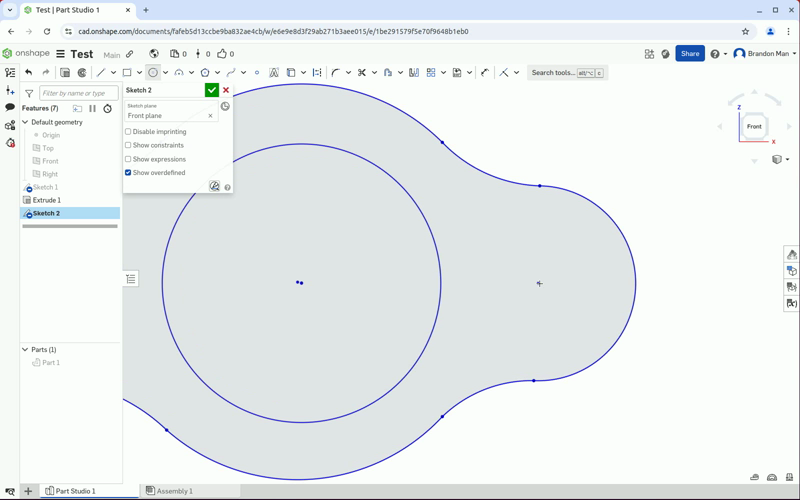
scroll(6)
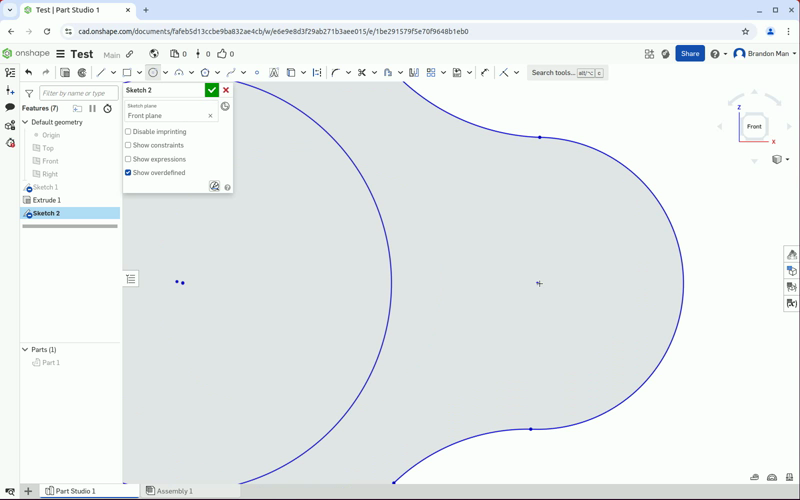
scroll(6)
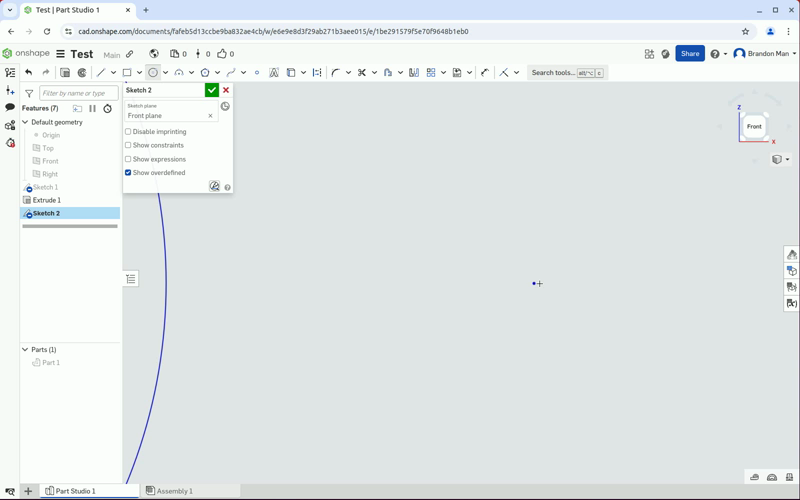
click(539, 283)
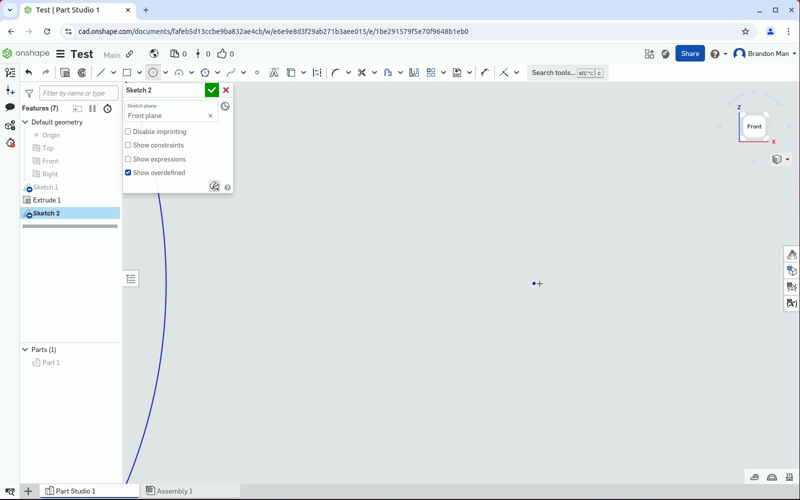
scroll(-6)
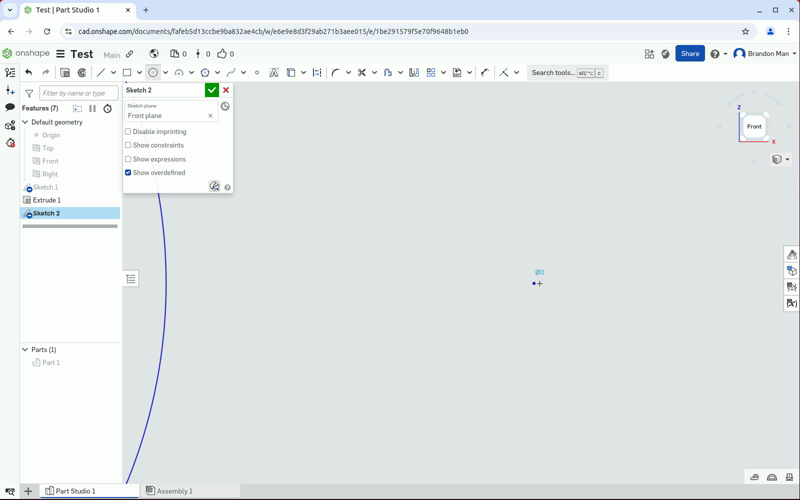
scroll(-6)
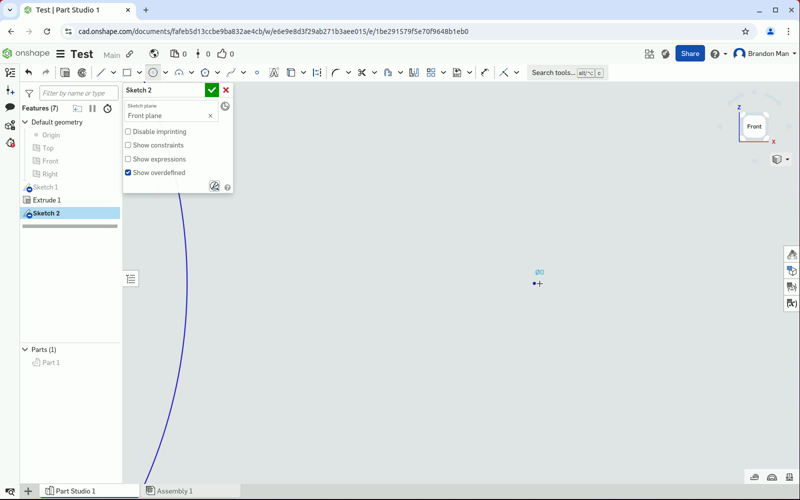
scroll(-6)
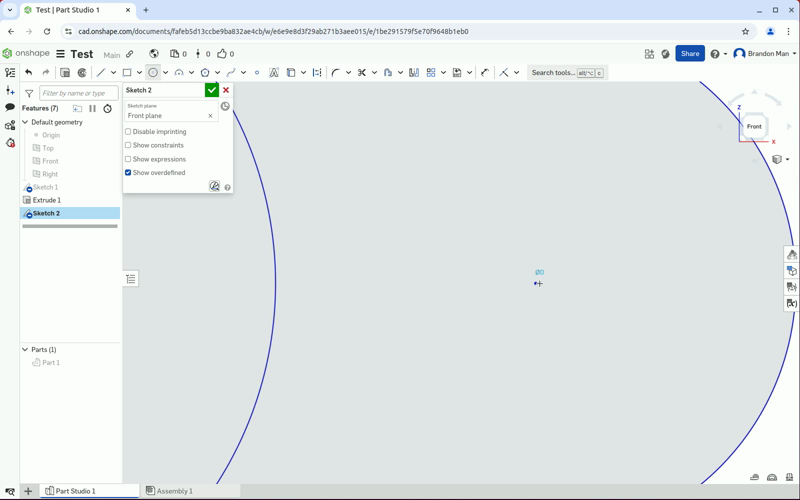
scroll(-6)
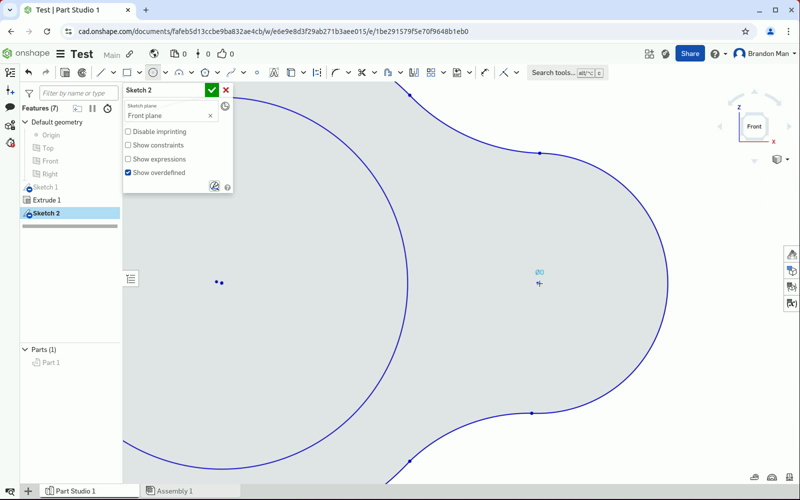
scroll(-6)
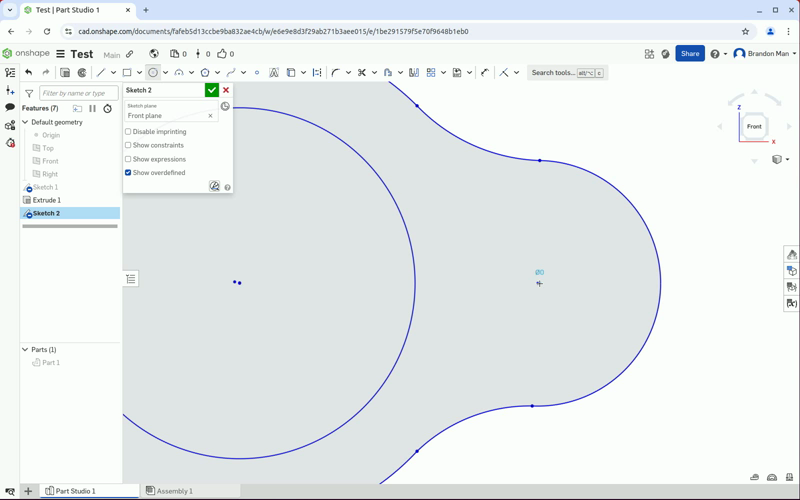
scroll(-6)
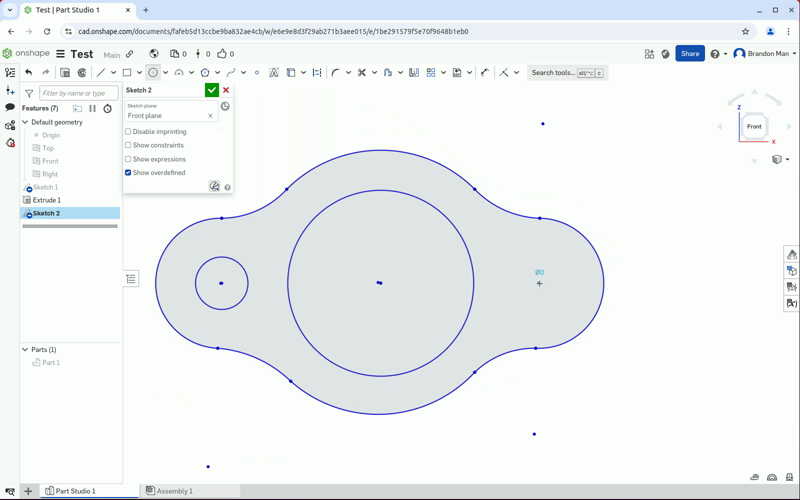
scroll(-6)
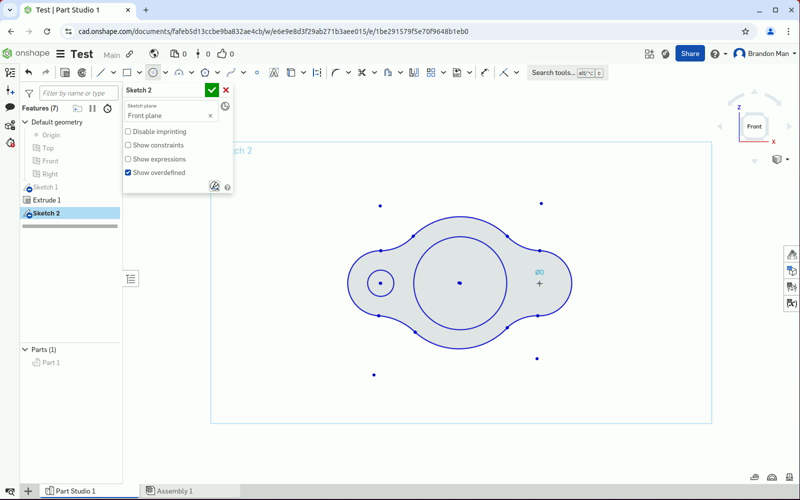
key_up(shift)
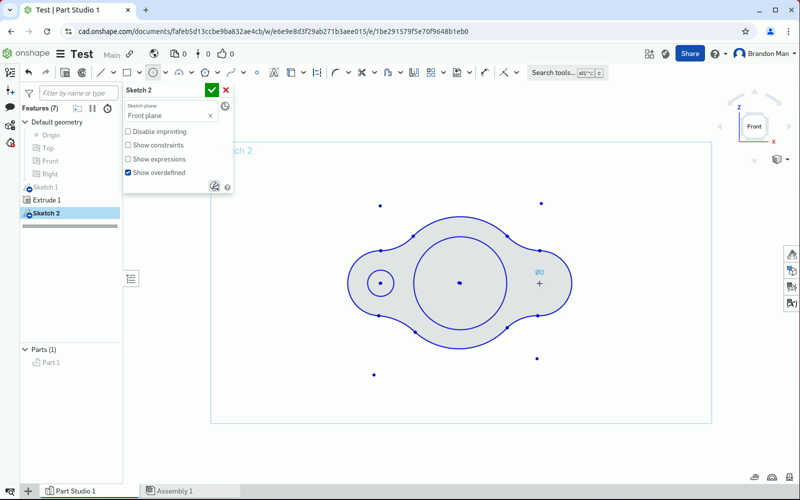
mouse_move(552, 283)
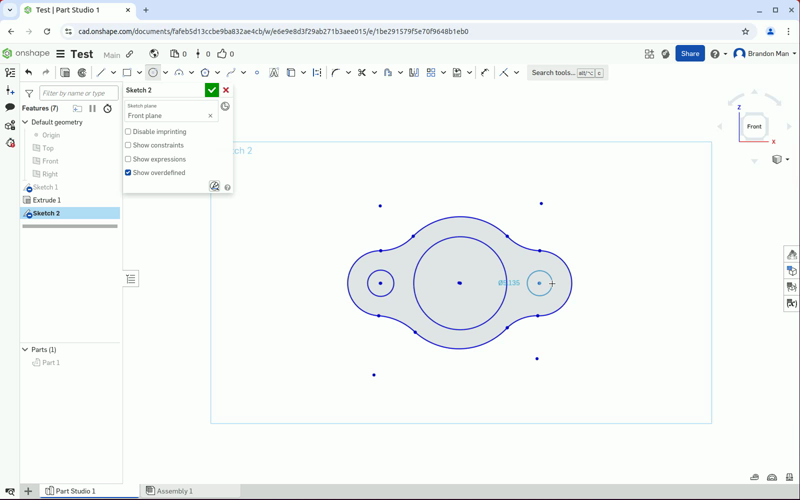
click(552, 283)
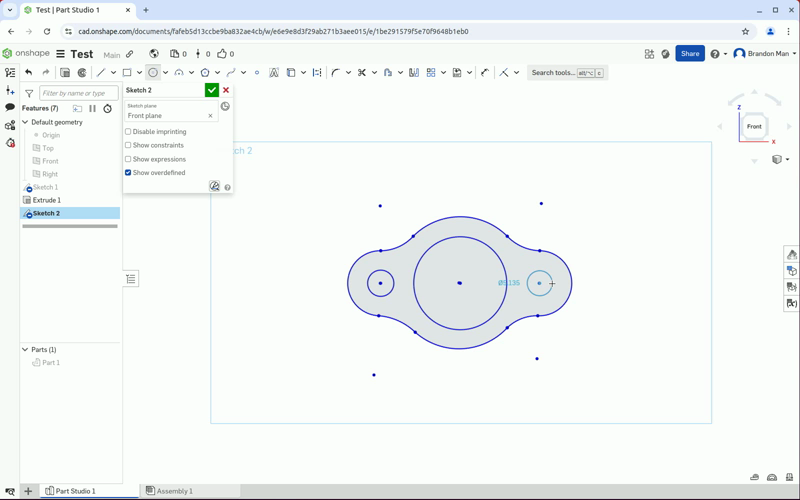
key(esc)
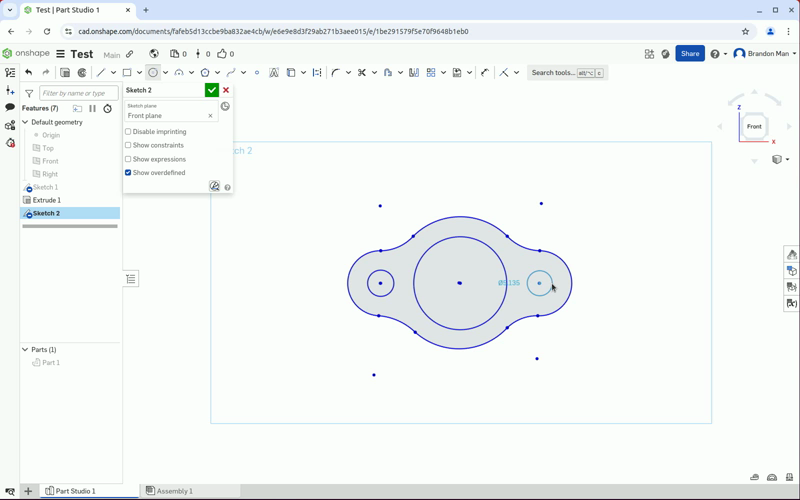
mouse_move(411, 257)
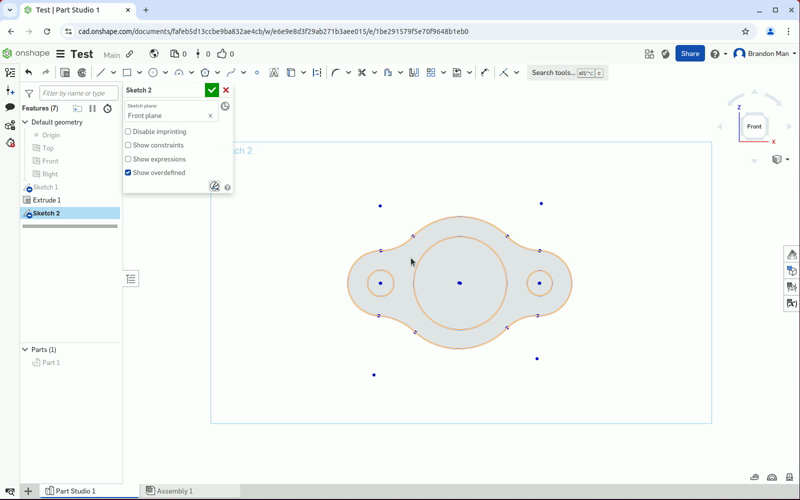
click(411, 257)
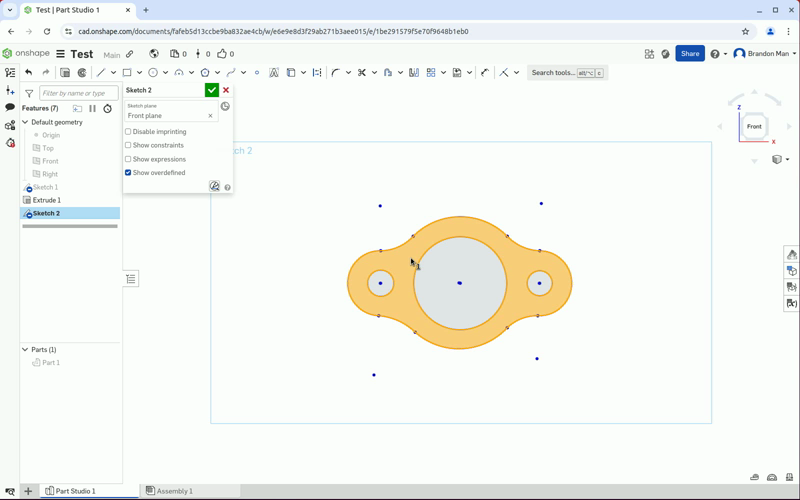
mouse_move(73, 352)
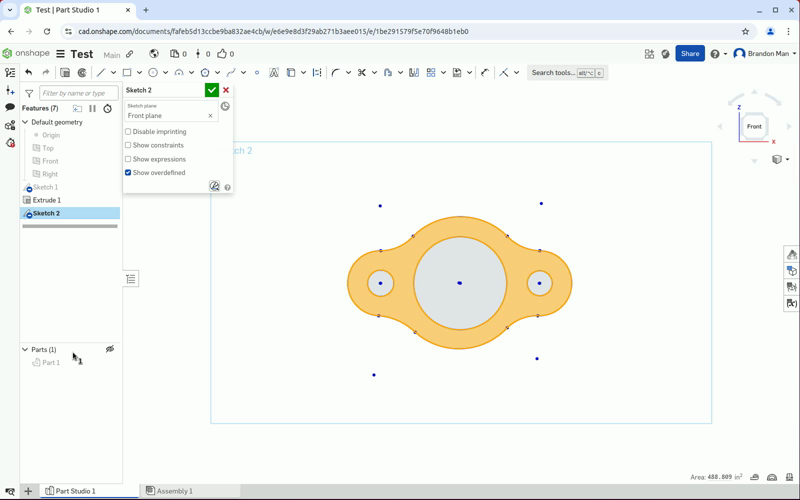
key(shift+y)
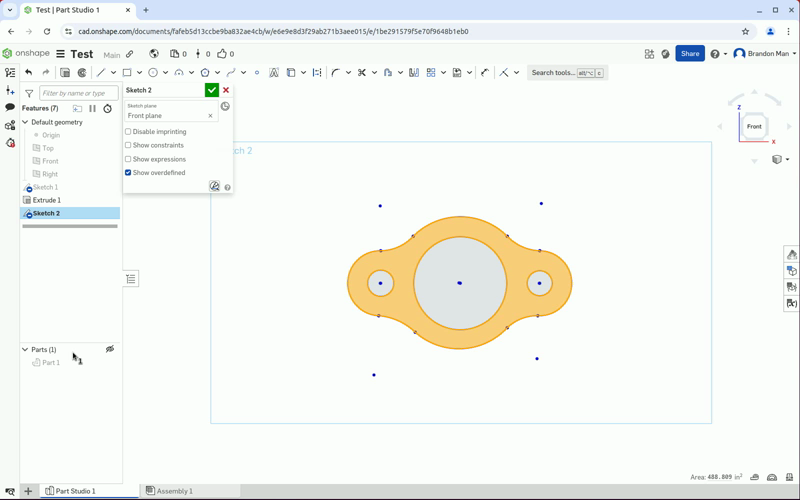
key(shift+e)
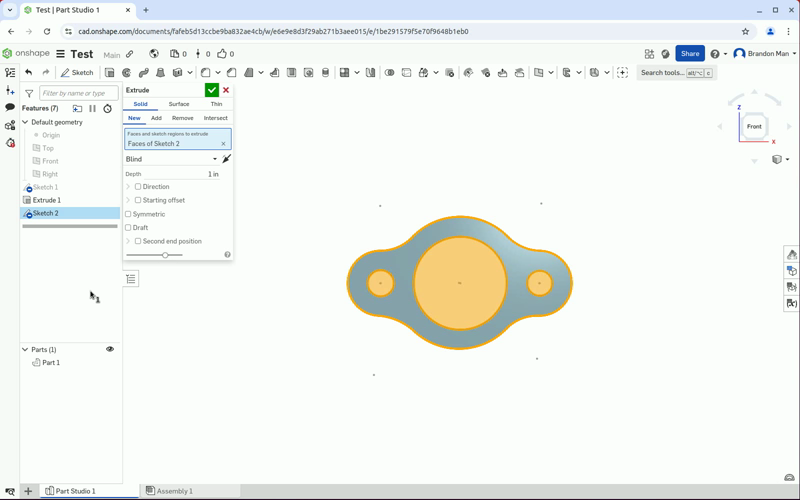
mouse_move(143, 106)
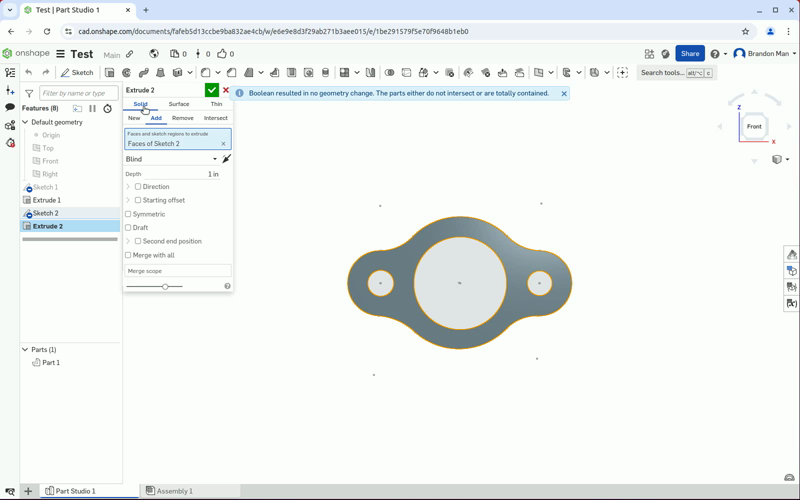
click(143, 106)
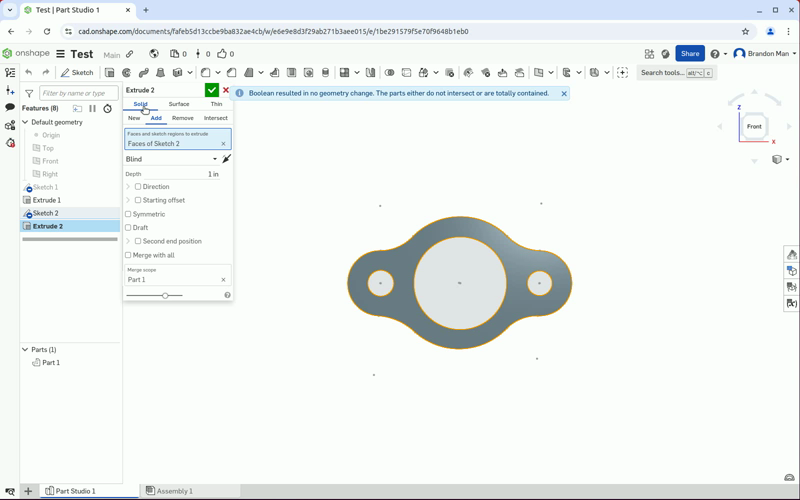
mouse_move(137, 120)
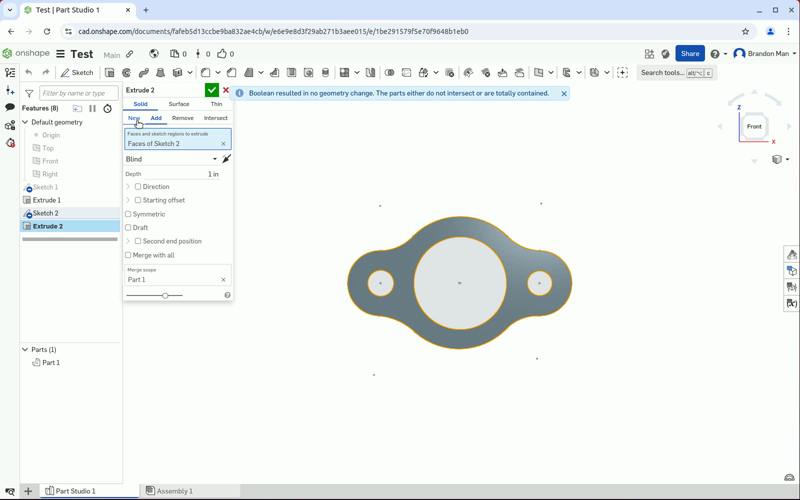
click(137, 120)
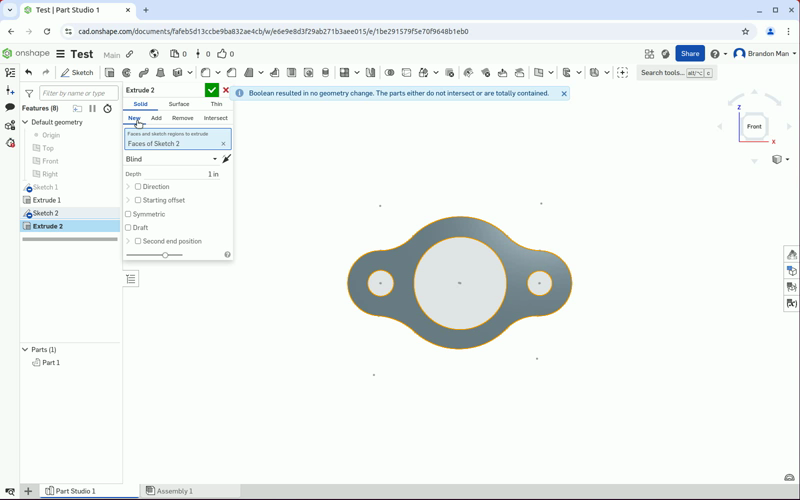
key(tab, 4)
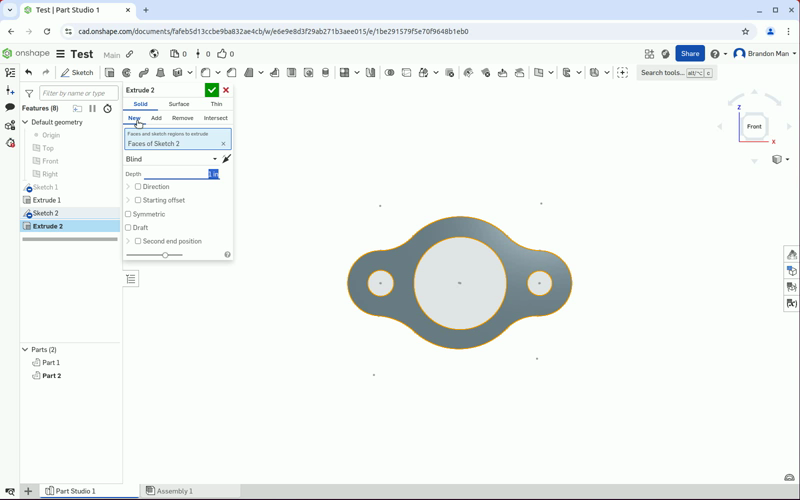
text(5.536)
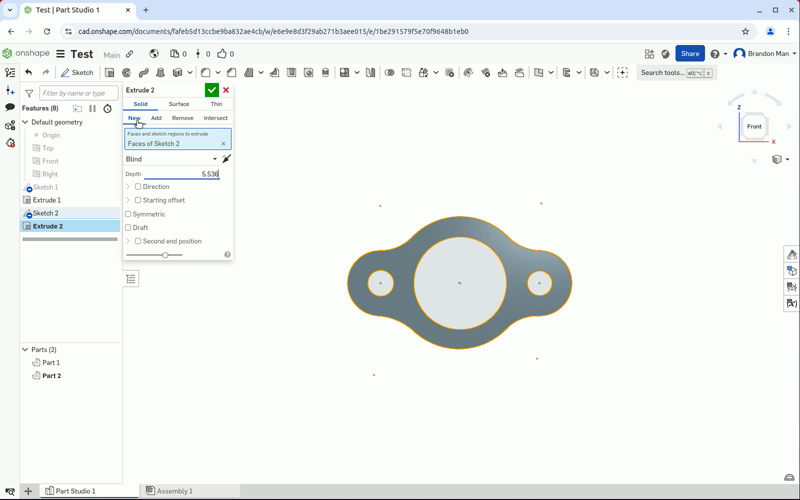
key(enter)
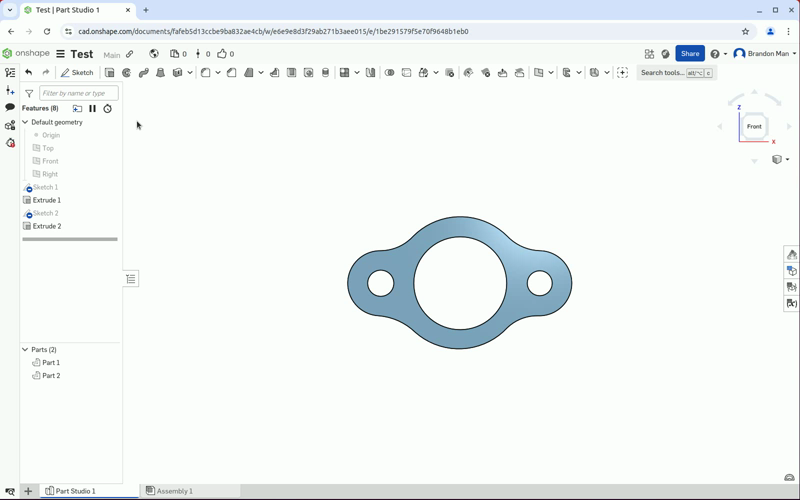
key(shift+h)
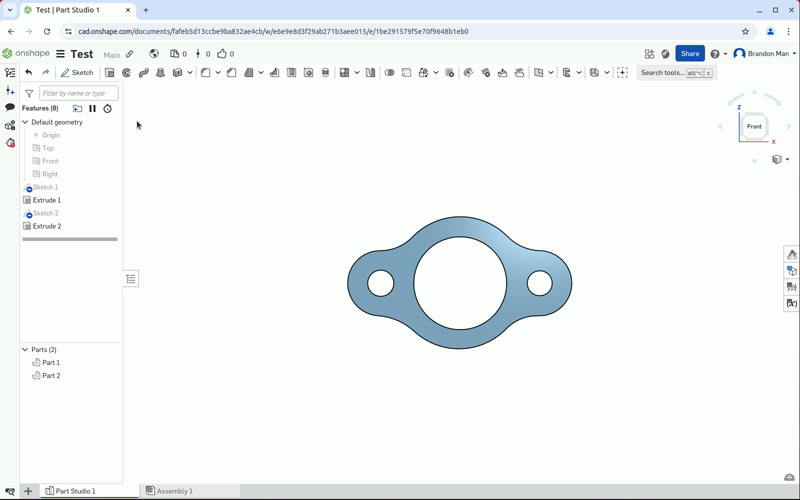
key(shift+h)
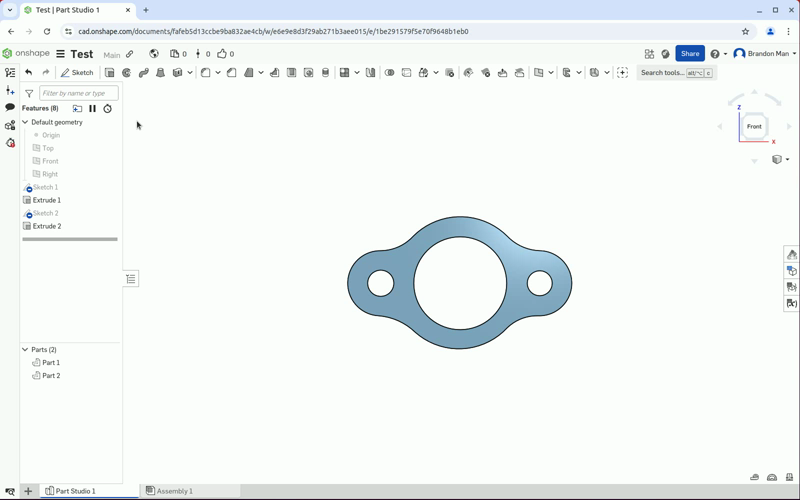
key(shift+7)
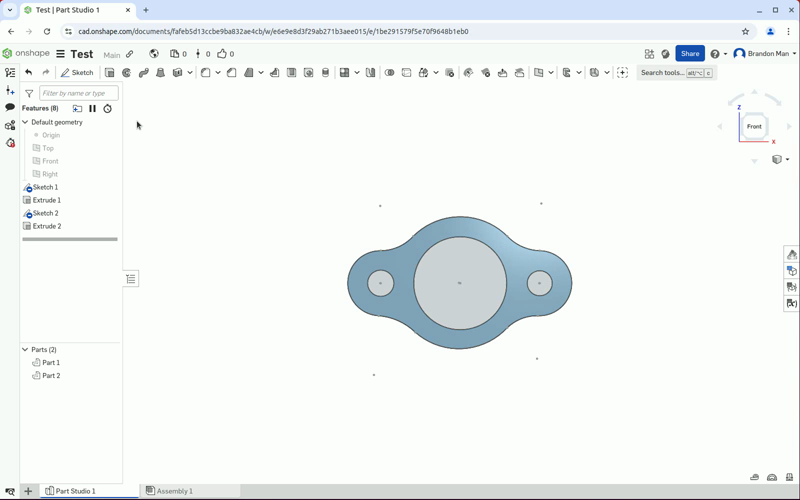
key(left, 2)
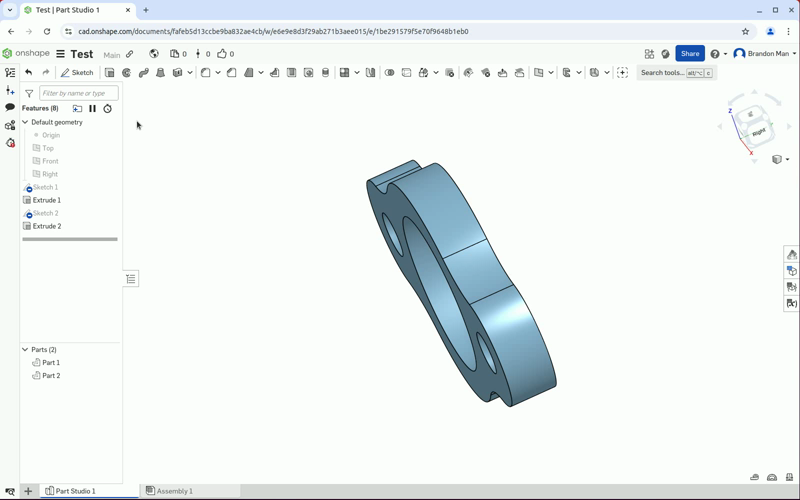
key(down, 2)
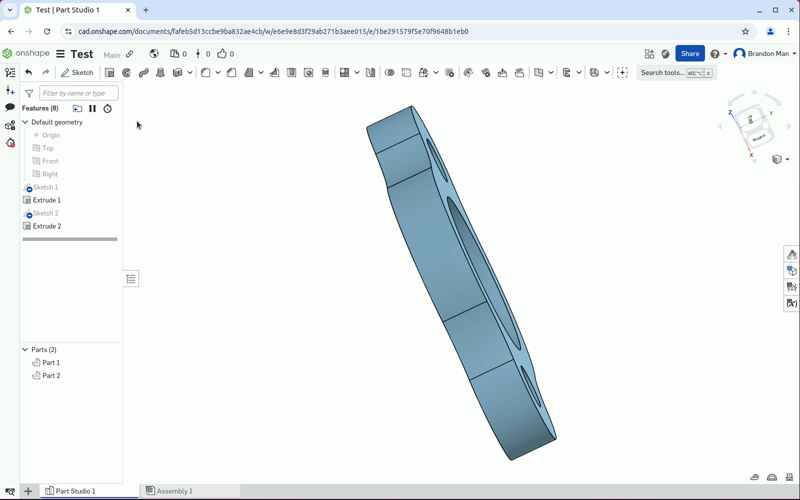
key(up, 2)
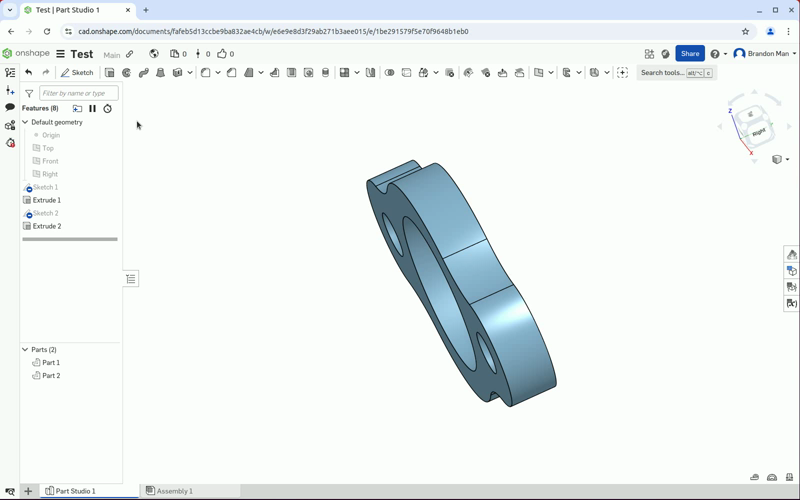
key(right, 2)
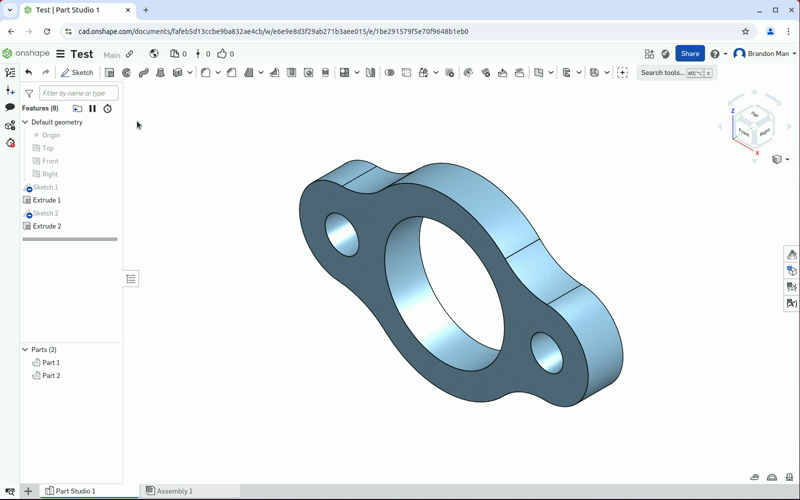
mouse_move(73, 189)
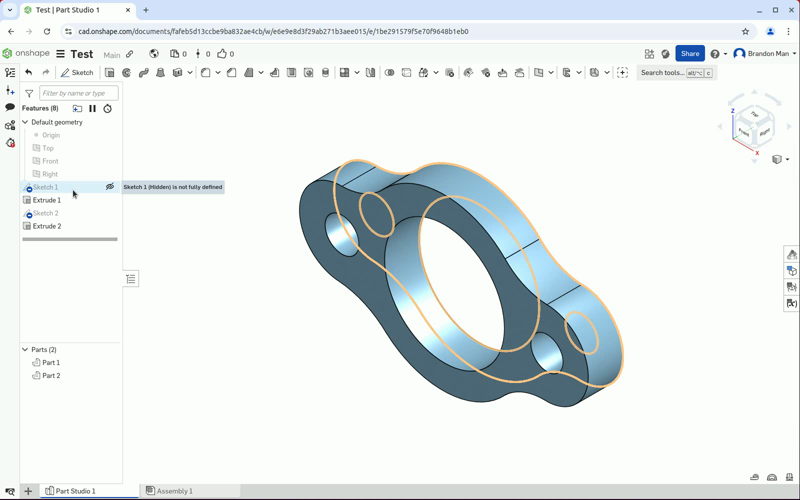
click(73, 189)